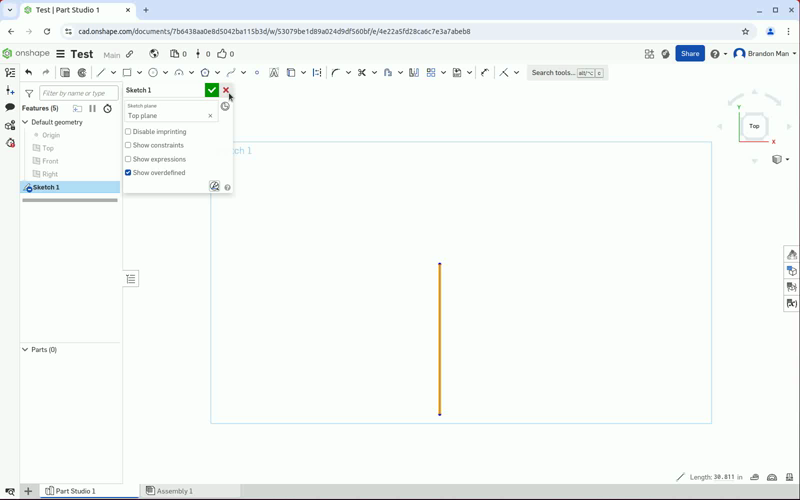
key(shift+h)
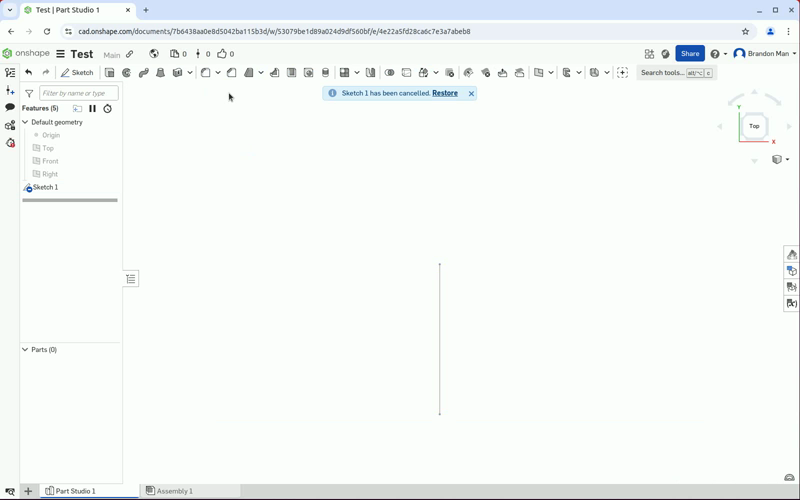
key(shift+s)
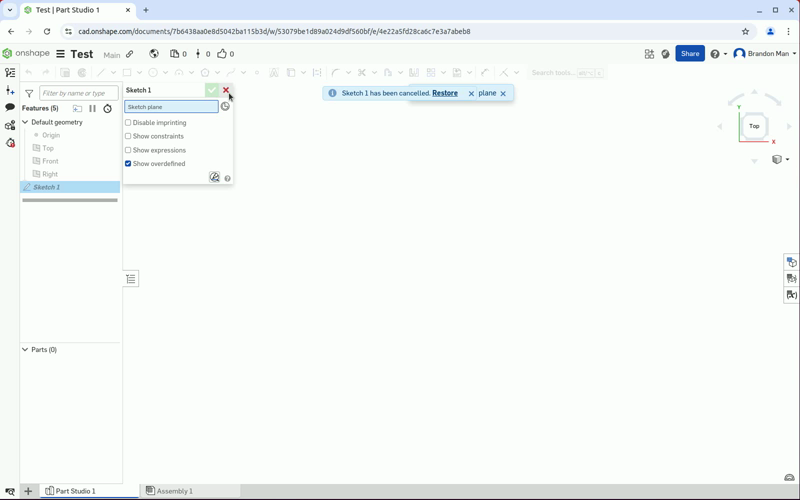
mouse_move(73, 150)
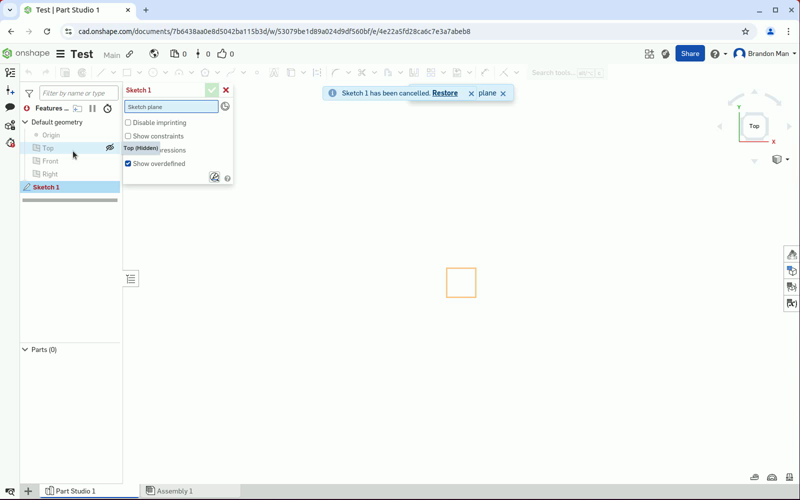
click(73, 150)
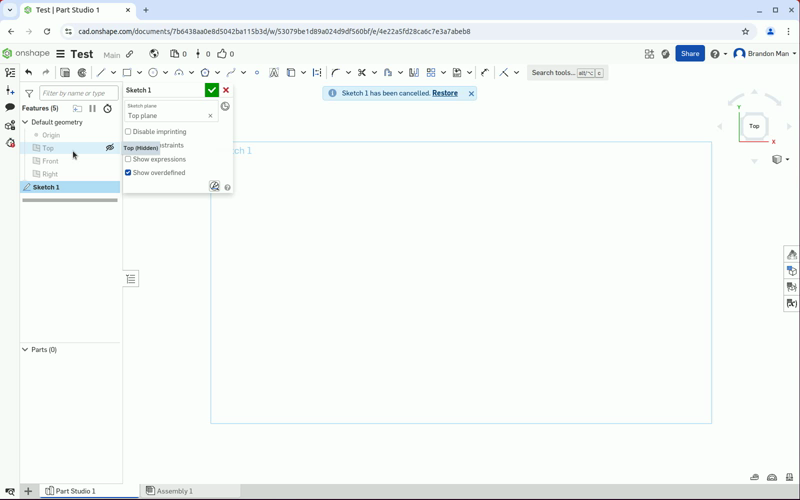
mouse_move(73, 352)
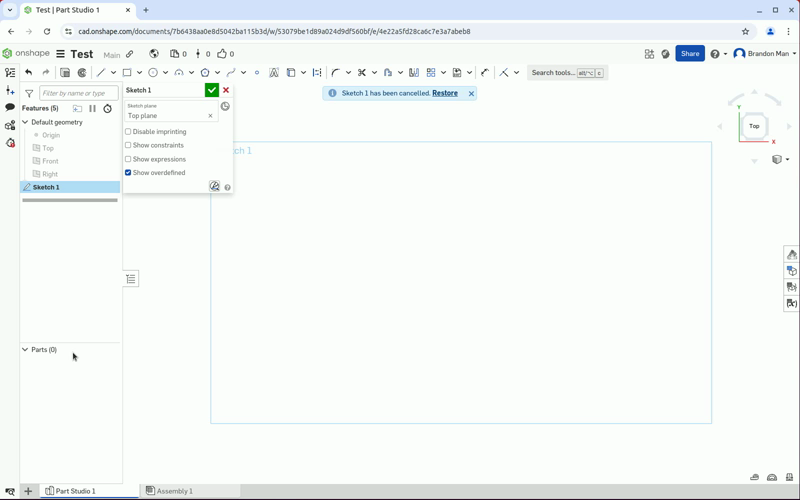
key(y)
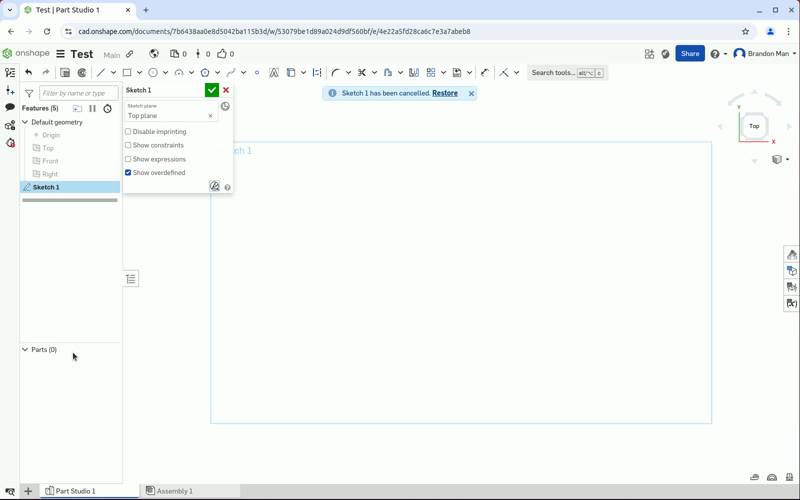
key(l)
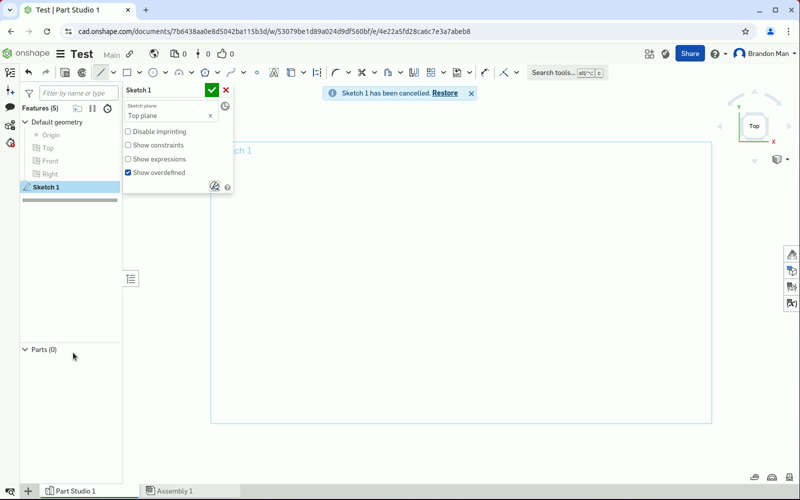
key_down(shift)
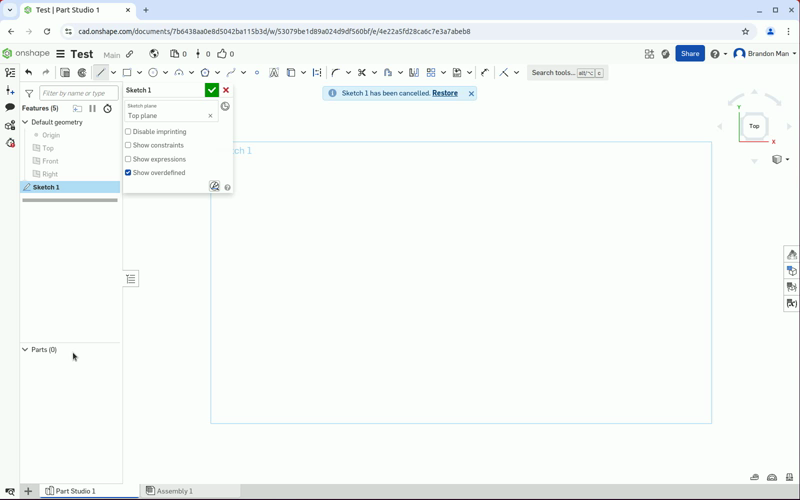
mouse_move(460, 282)
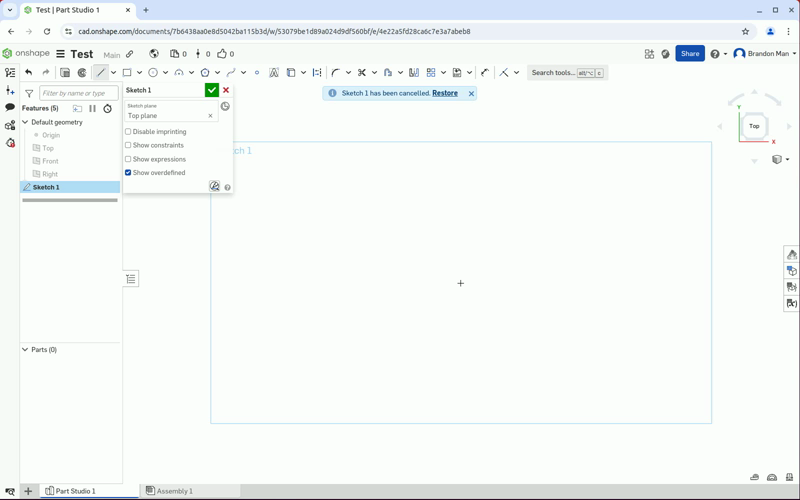
click(460, 282)
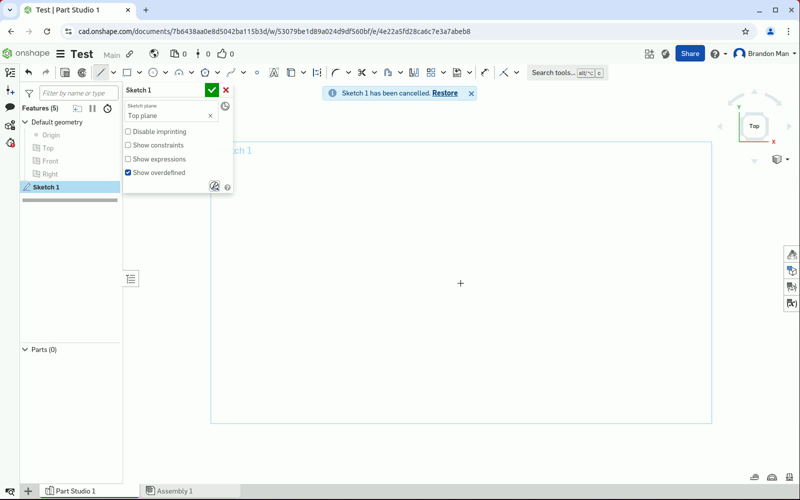
key_up(shift)
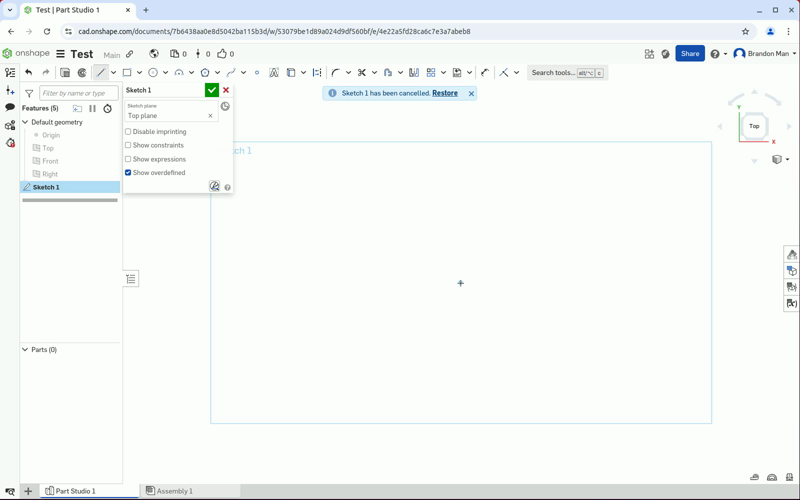
key_down(shift)
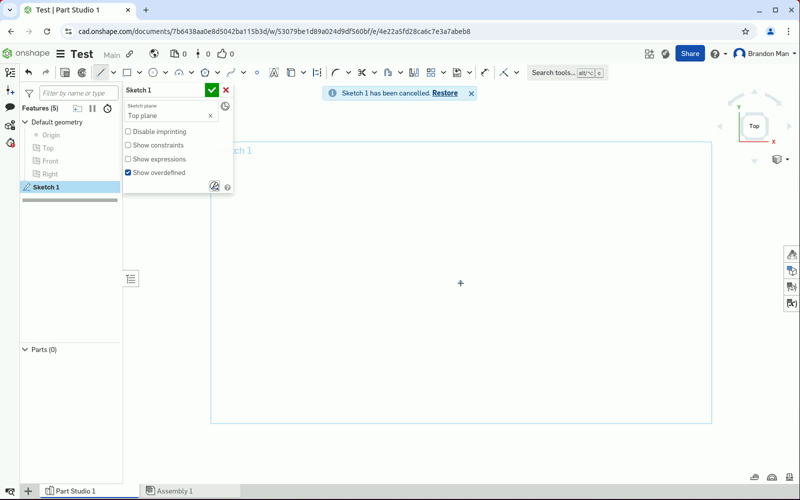
mouse_move(573, 282)
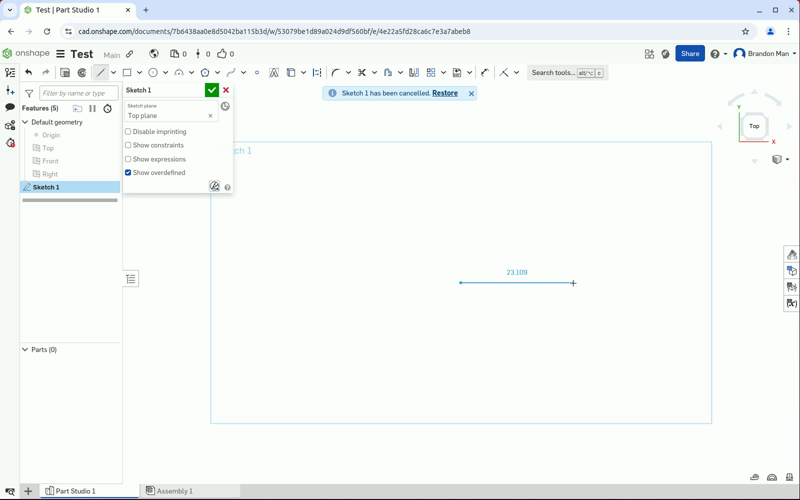
click(573, 282)
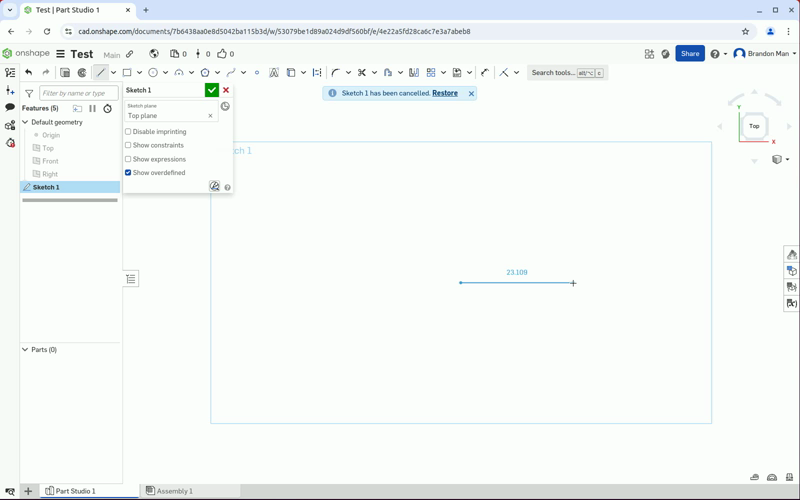
key_up(shift)
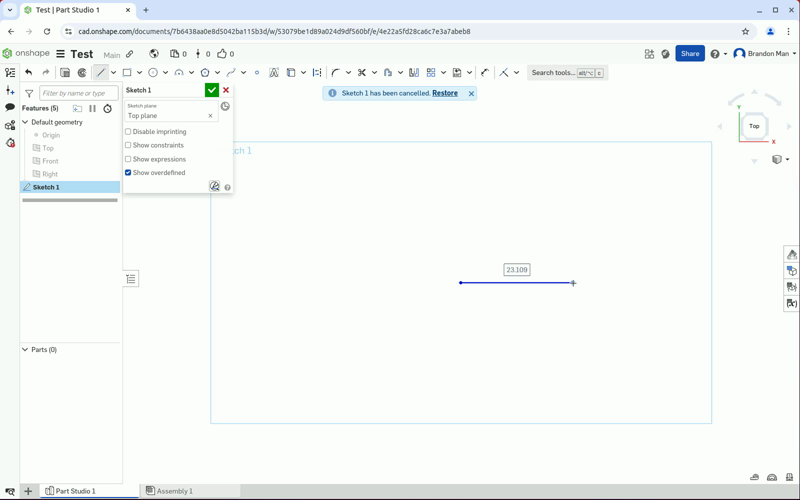
key_down(shift)
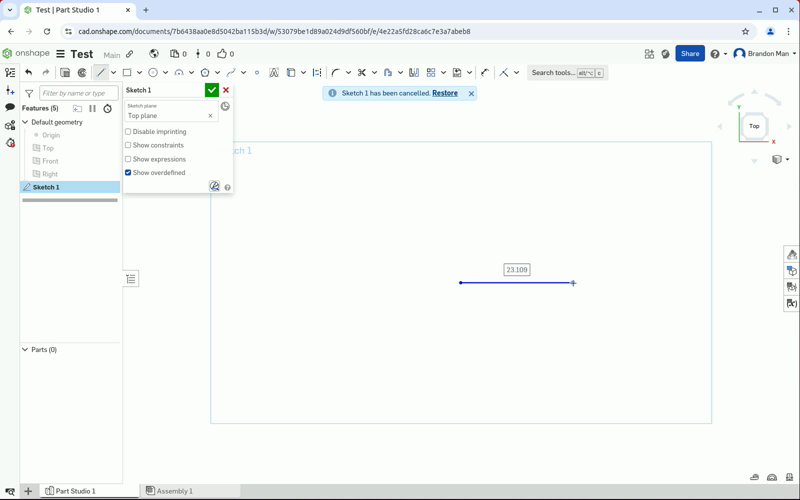
mouse_move(573, 192)
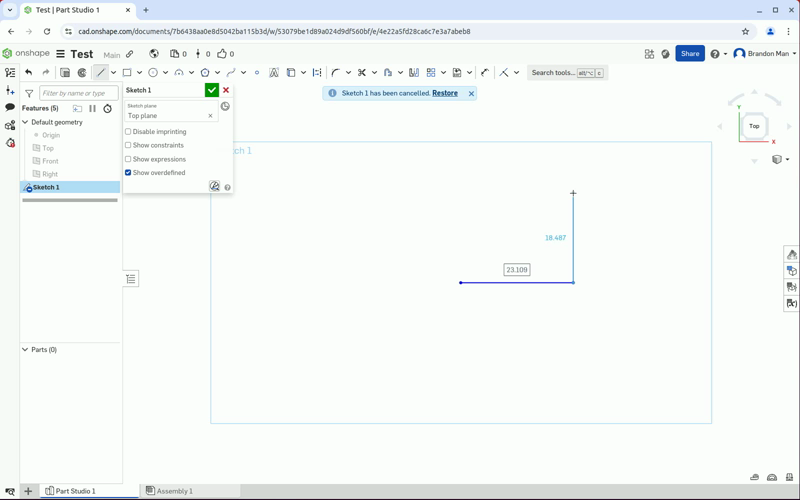
click(573, 192)
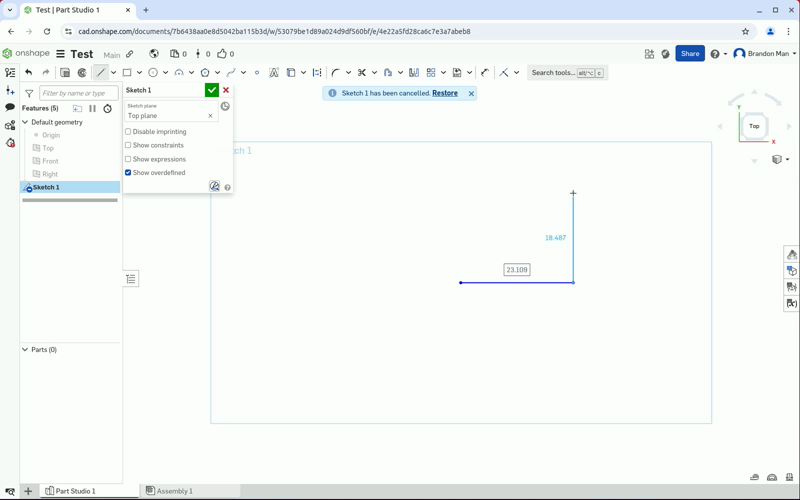
key_up(shift)
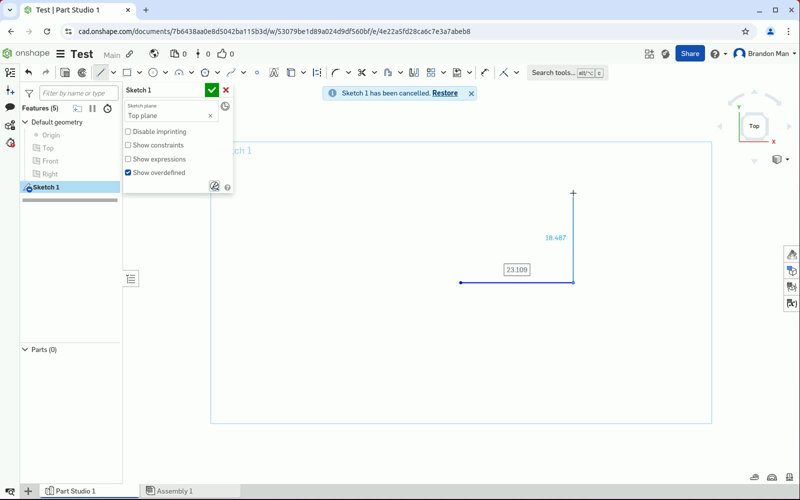
key_down(shift)
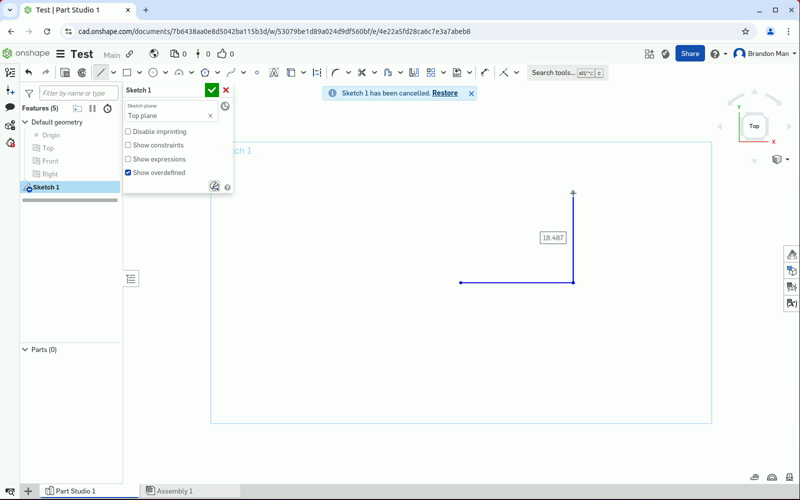
mouse_move(460, 192)
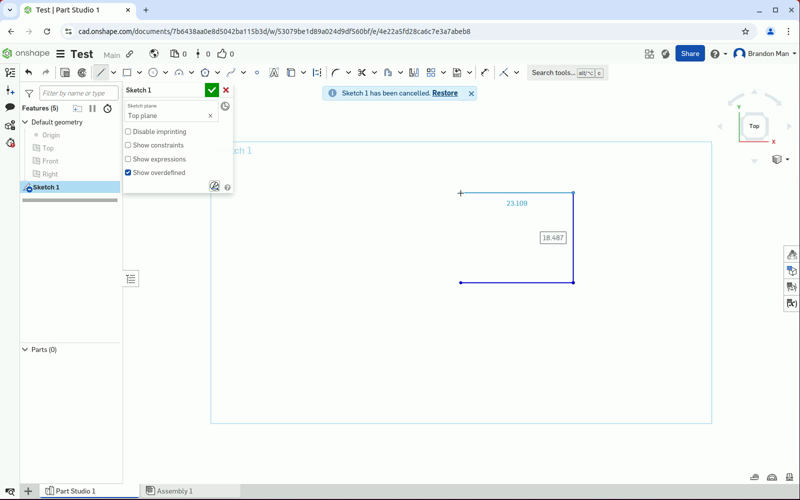
click(460, 192)
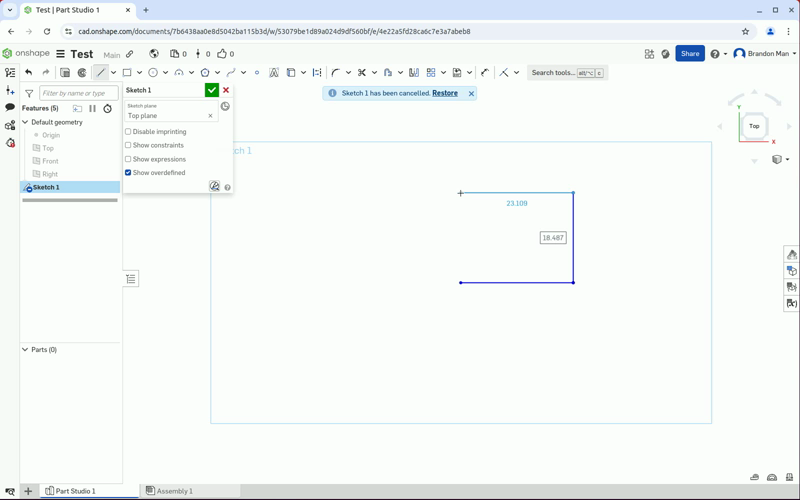
key_up(shift)
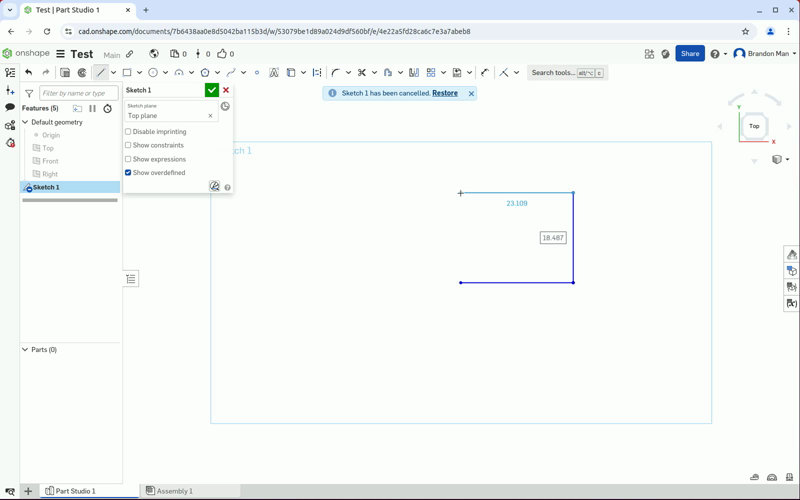
key_down(shift)
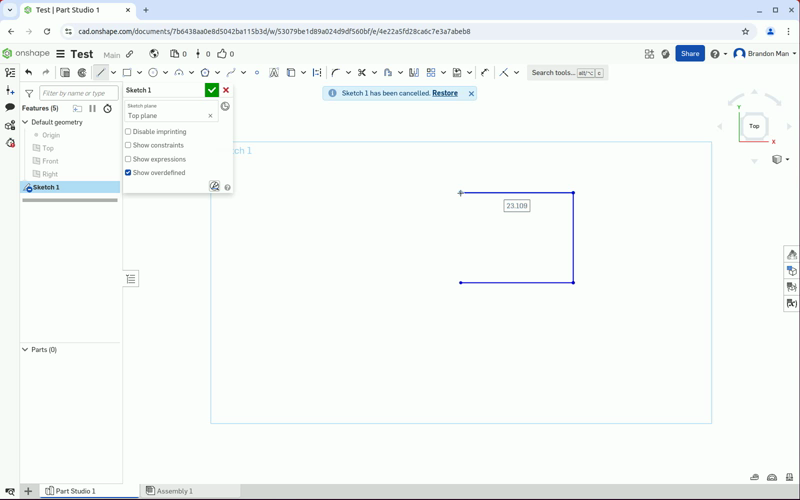
mouse_move(460, 282)
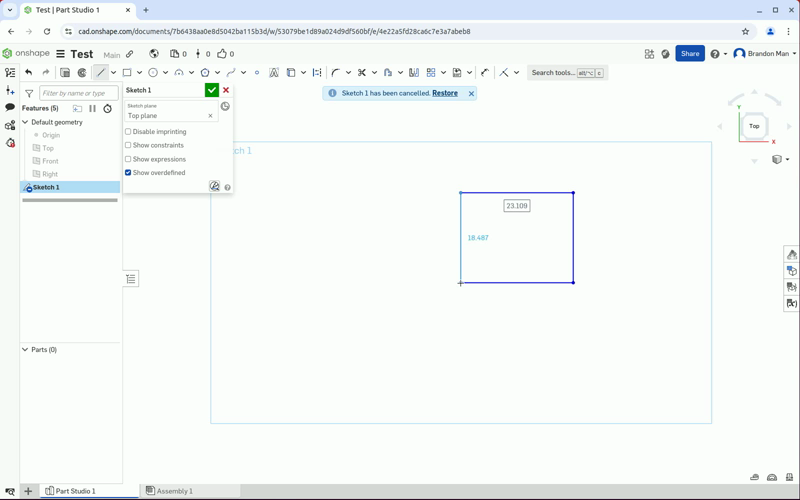
key_up(shift)
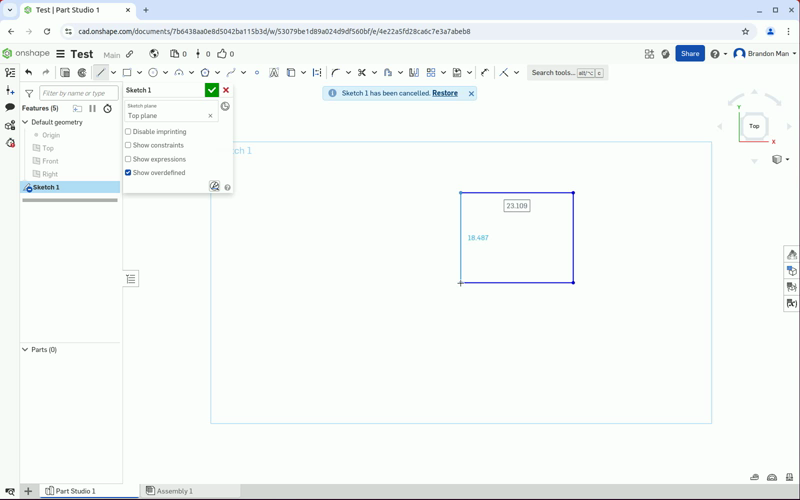
click(460, 282)
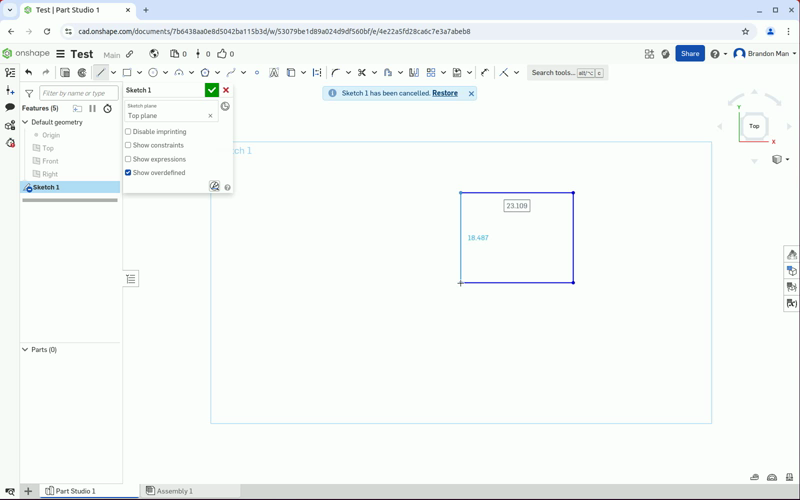
key(esc)
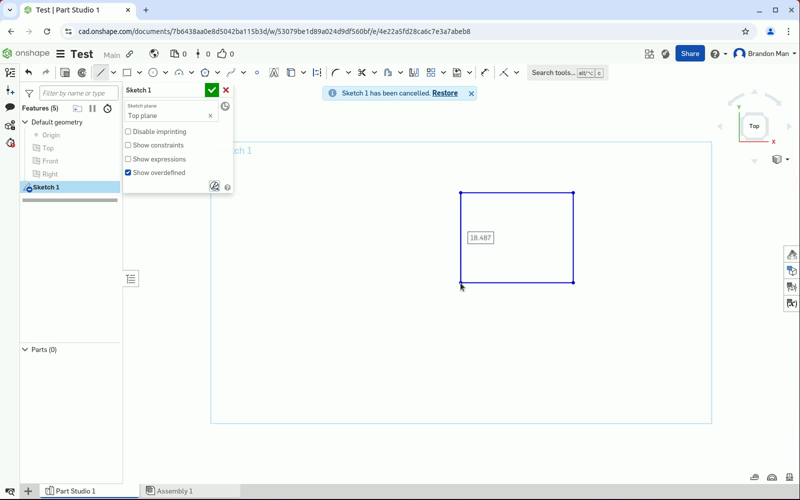
mouse_move(500, 220)
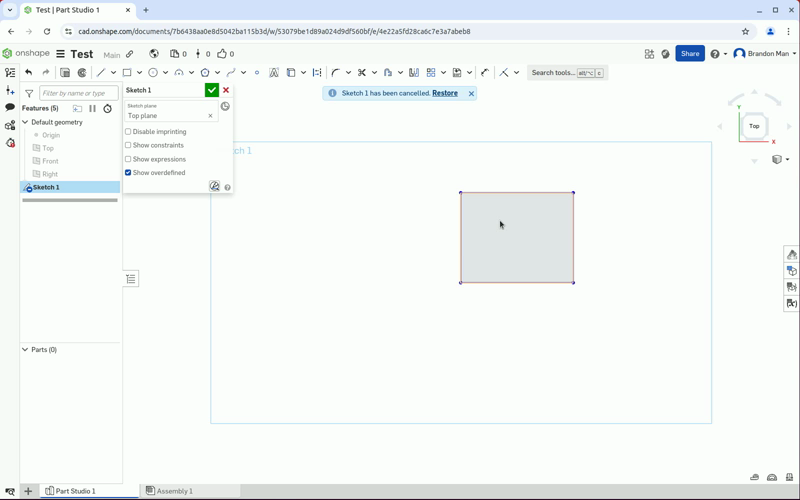
click(500, 220)
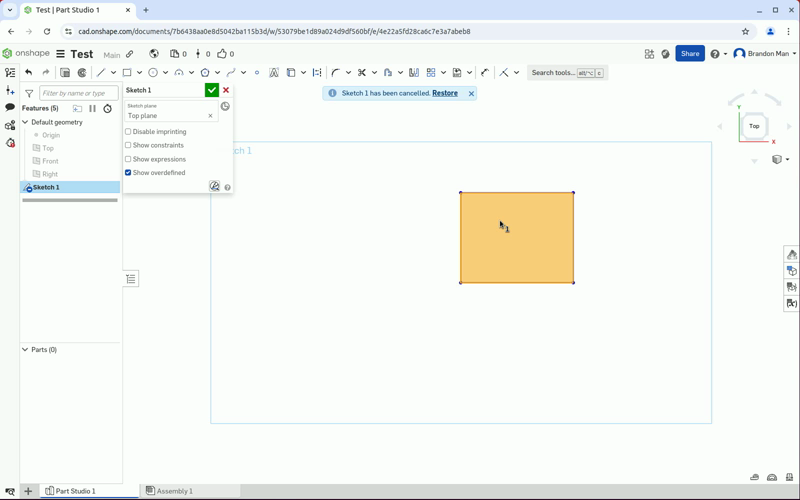
mouse_move(73, 352)
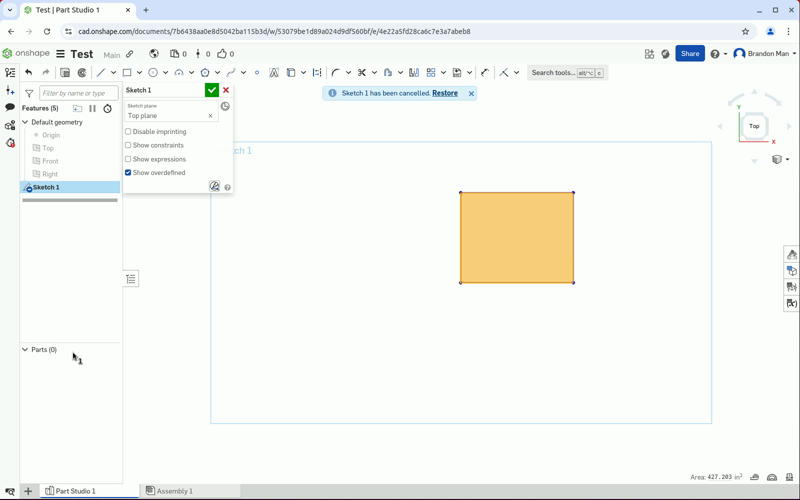
key(shift+y)
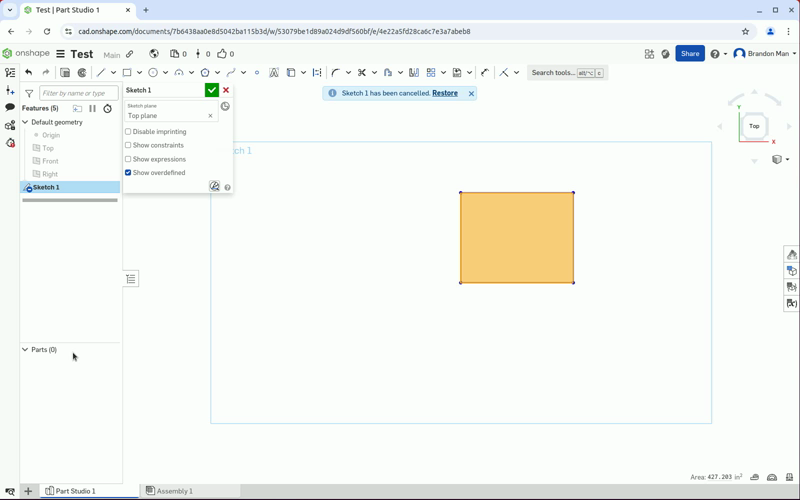
key(shift+e)
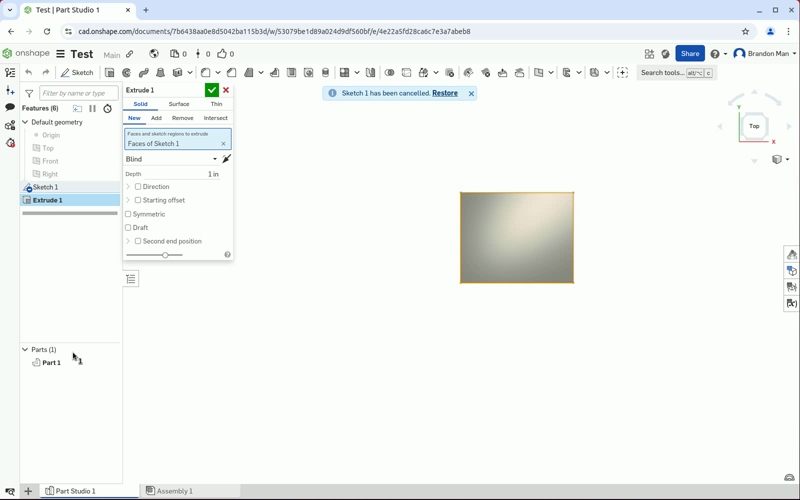
mouse_move(143, 106)
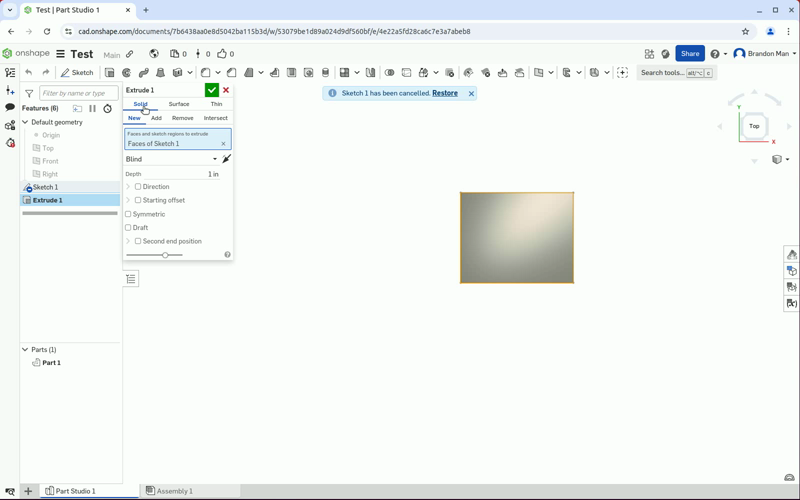
click(143, 106)
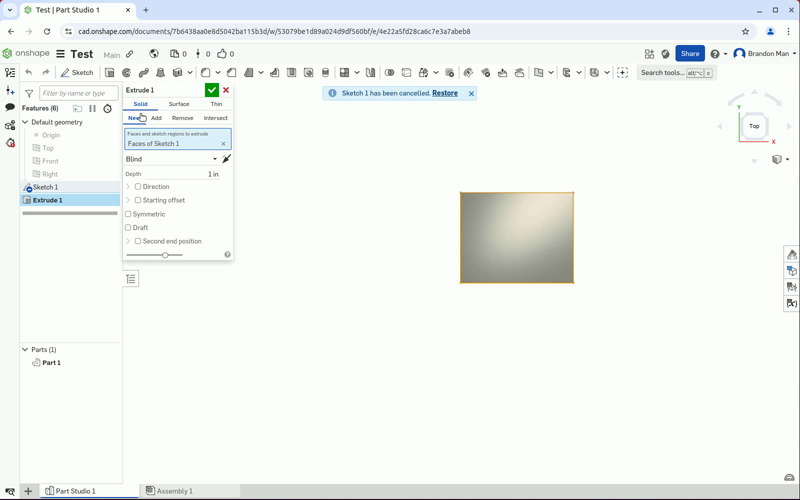
mouse_move(137, 120)
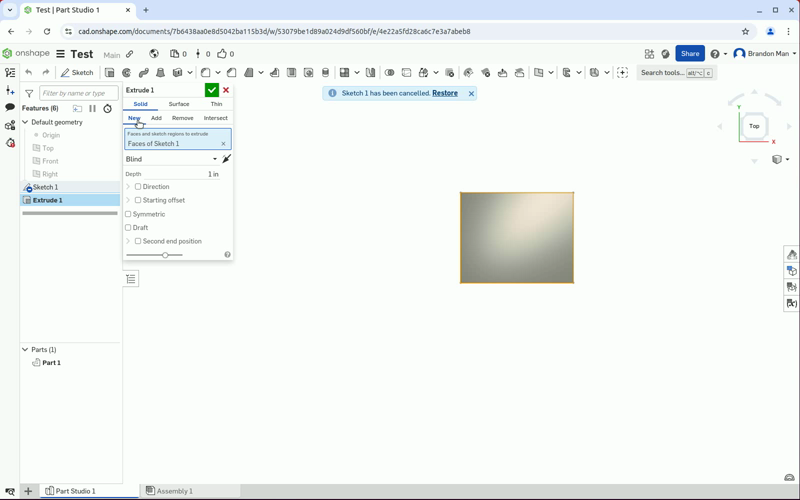
click(137, 120)
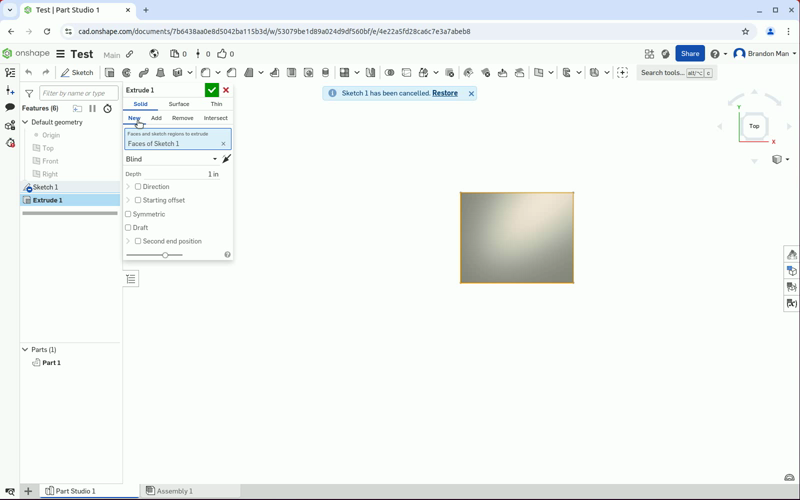
key(tab, 4)
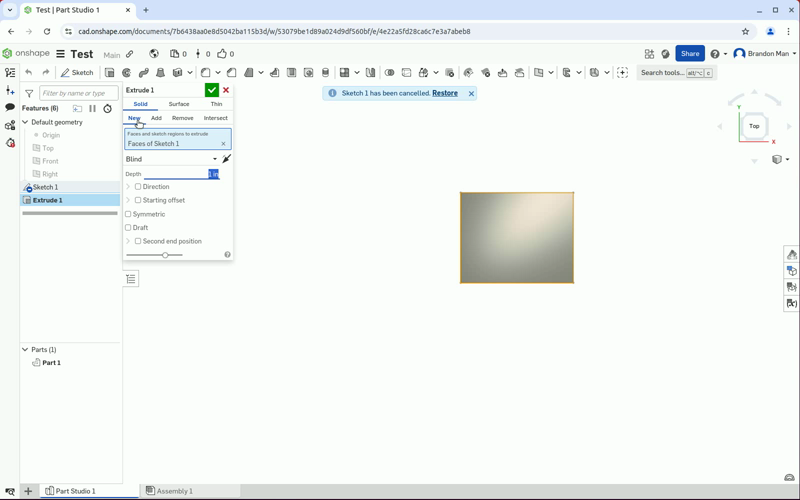
text(18.535)
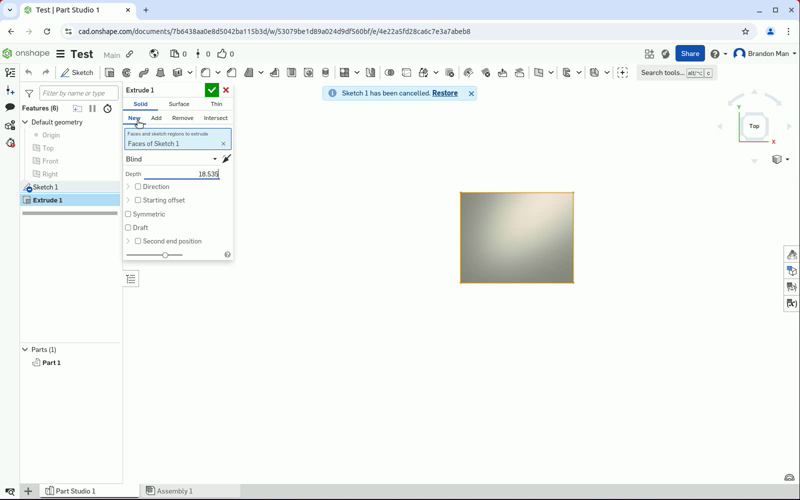
key(enter)
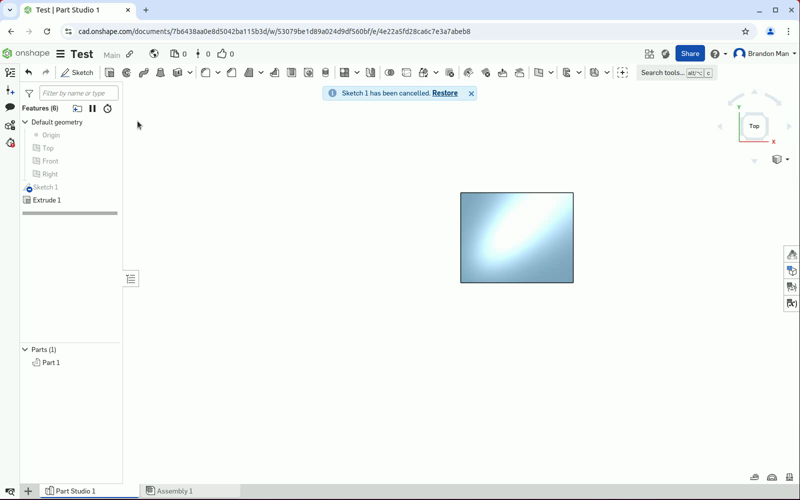
key(shift+h)
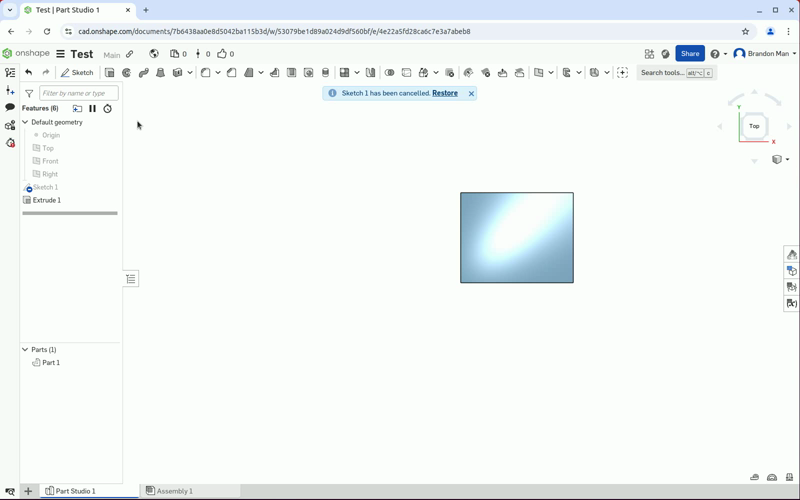
key(shift+h)
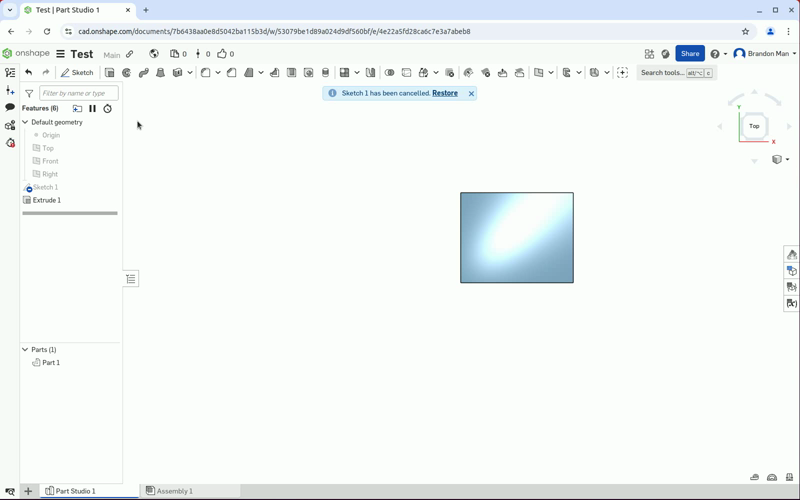
mouse_move(73, 189)
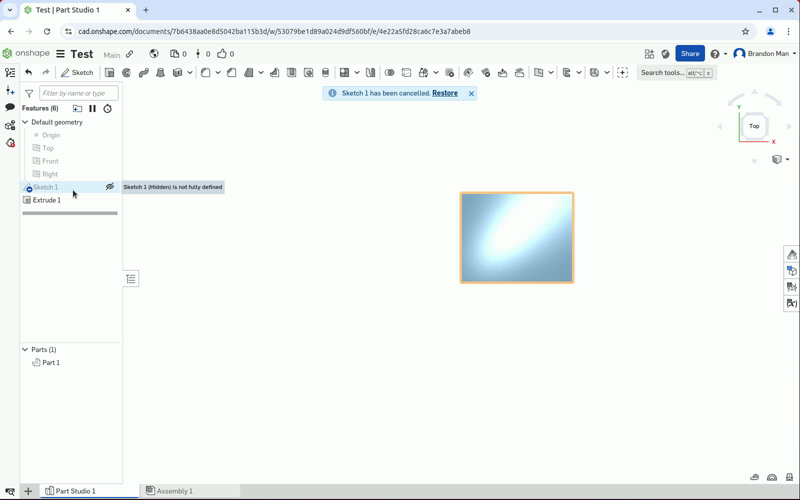
click(73, 189)
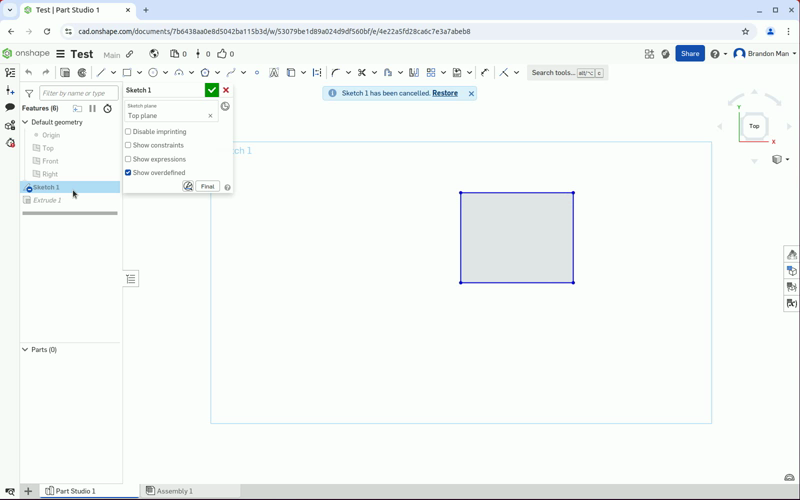
mouse_move(229, 92)
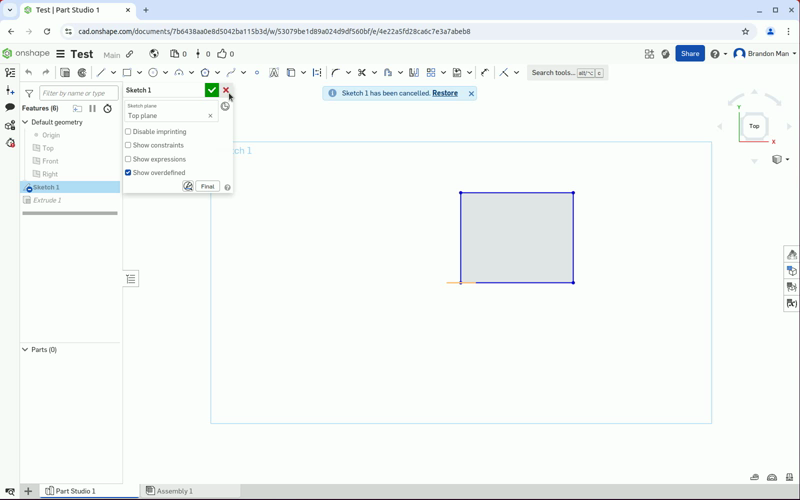
click(229, 92)
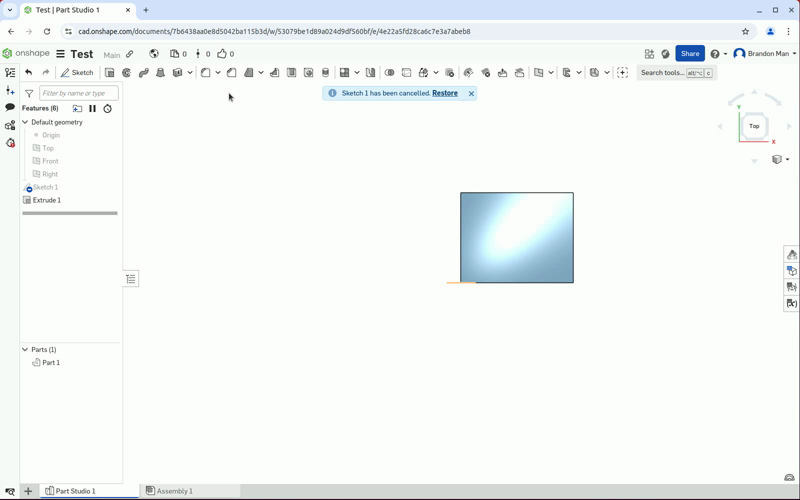
mouse_move(541, 75)
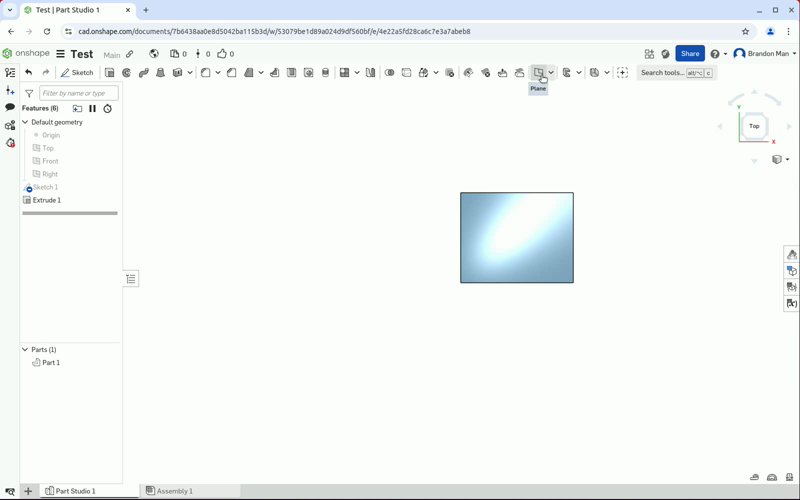
click(541, 75)
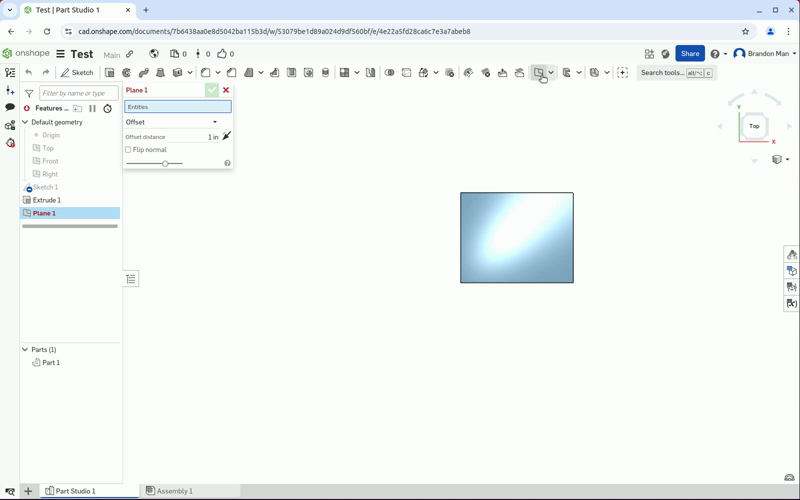
mouse_move(73, 150)
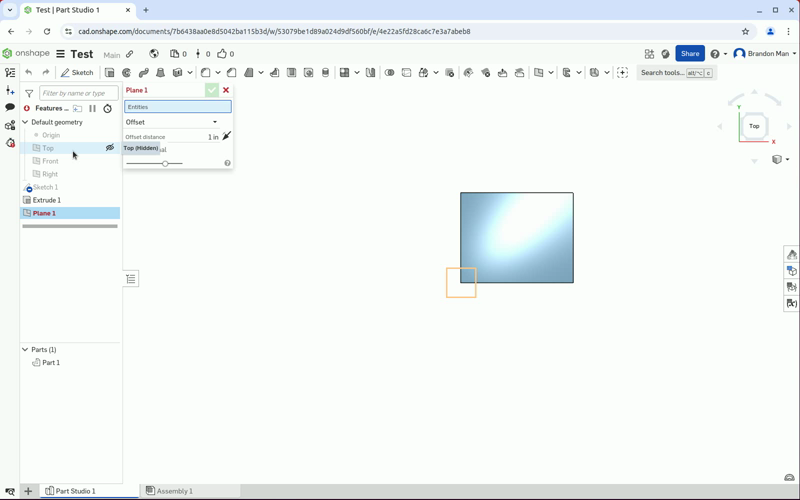
click(73, 150)
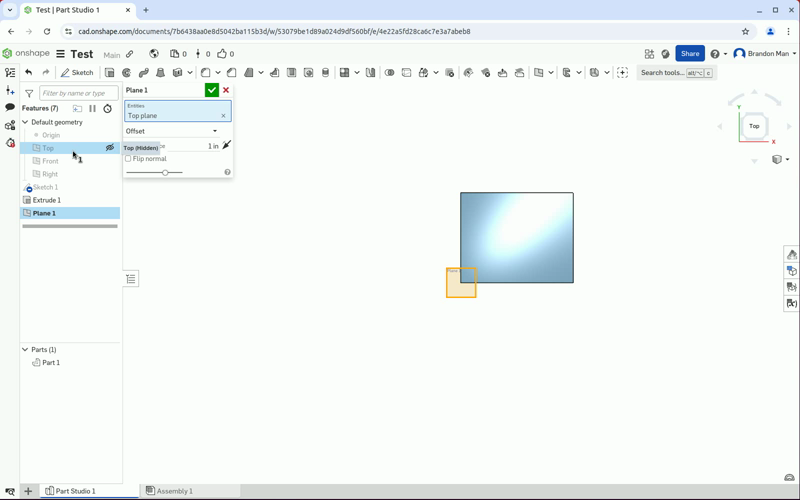
key(tab, 2)
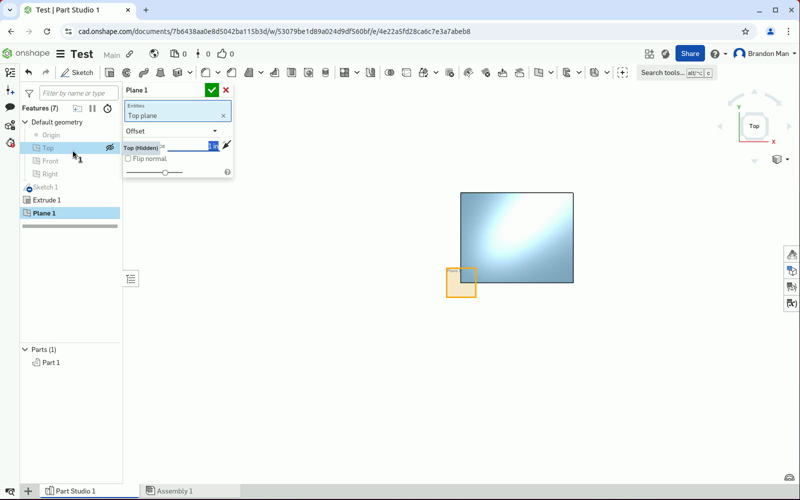
text(18.548)
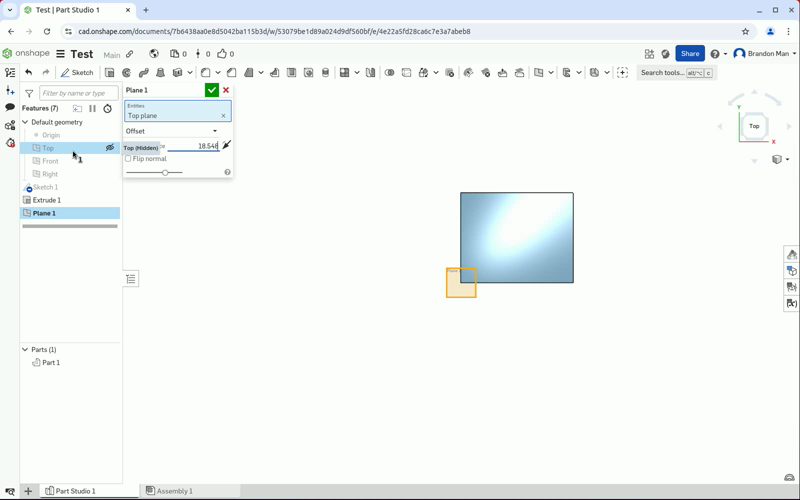
key(enter, 2)
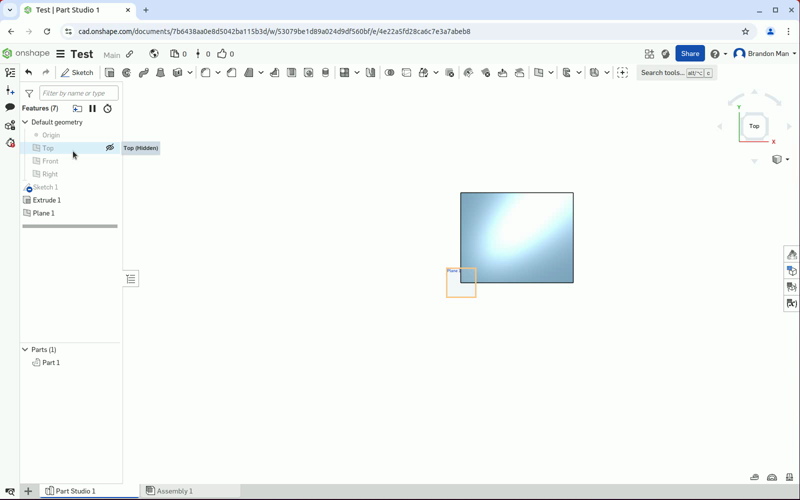
key(shift+s)
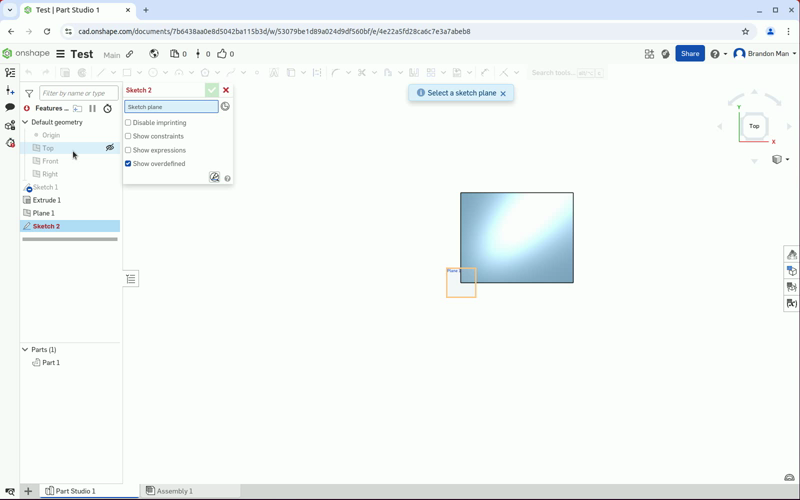
mouse_move(73, 215)
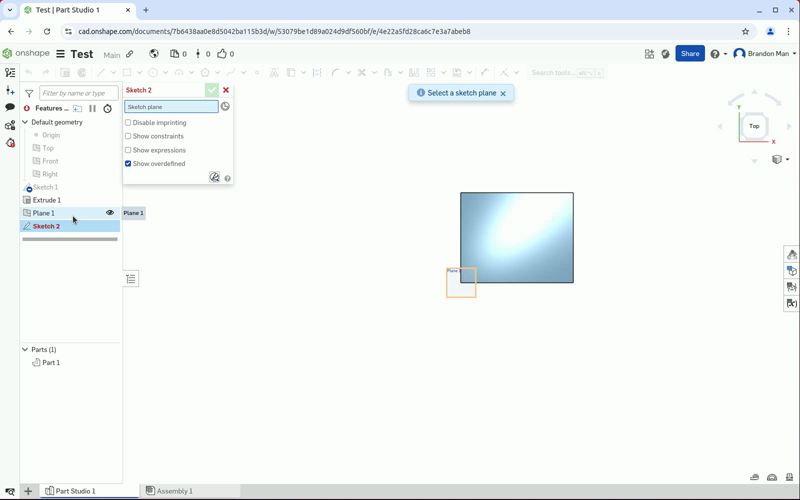
click(73, 215)
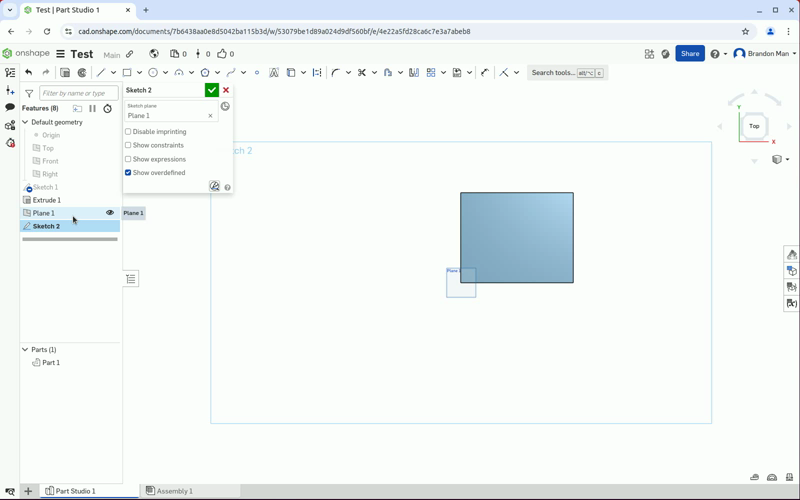
mouse_move(73, 352)
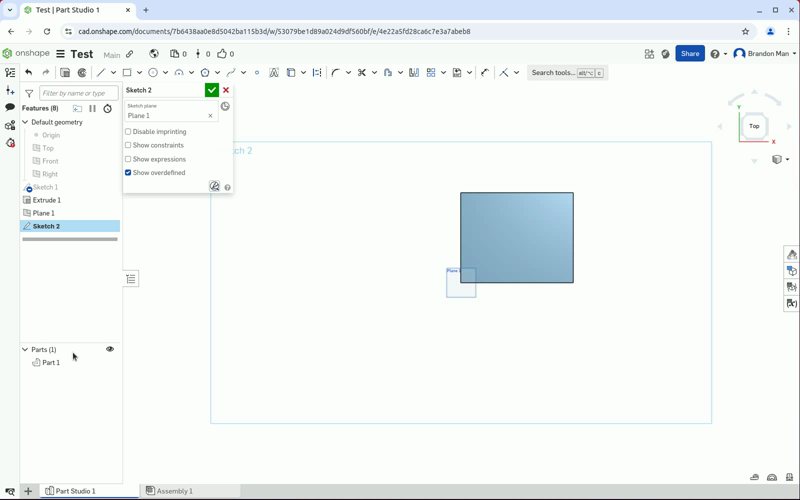
key(y)
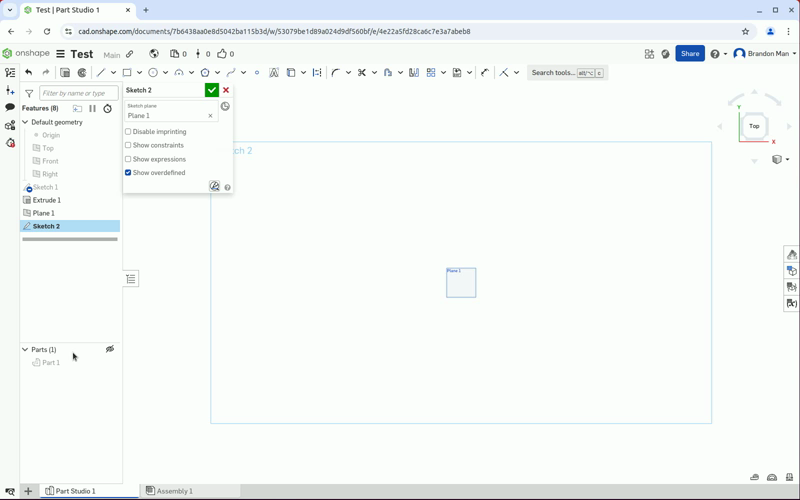
key(l)
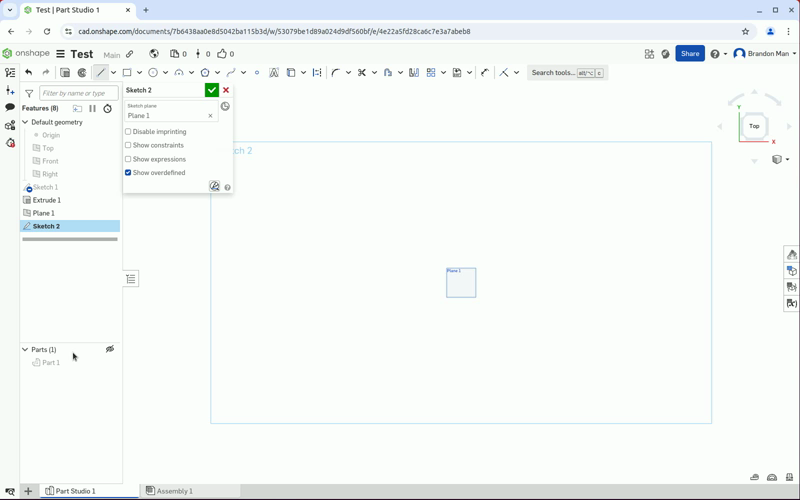
key_down(shift)
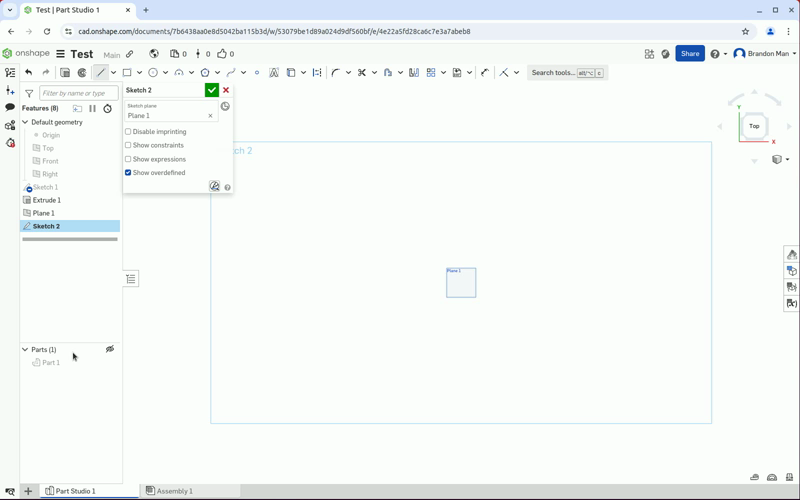
mouse_move(505, 282)
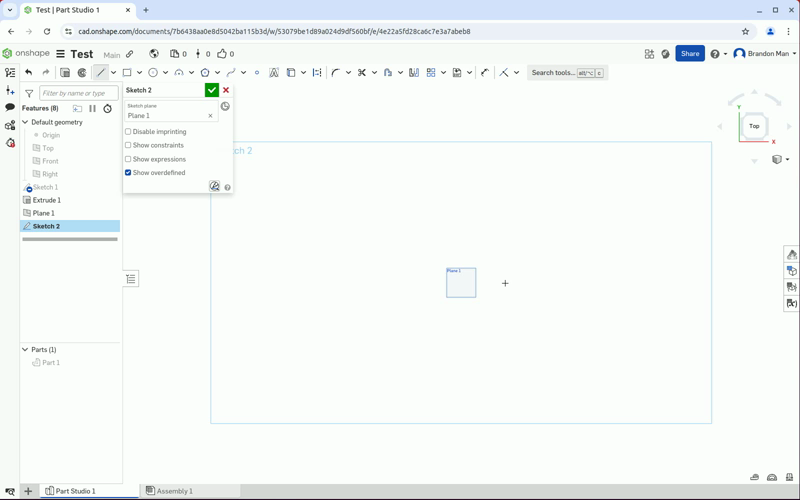
click(505, 282)
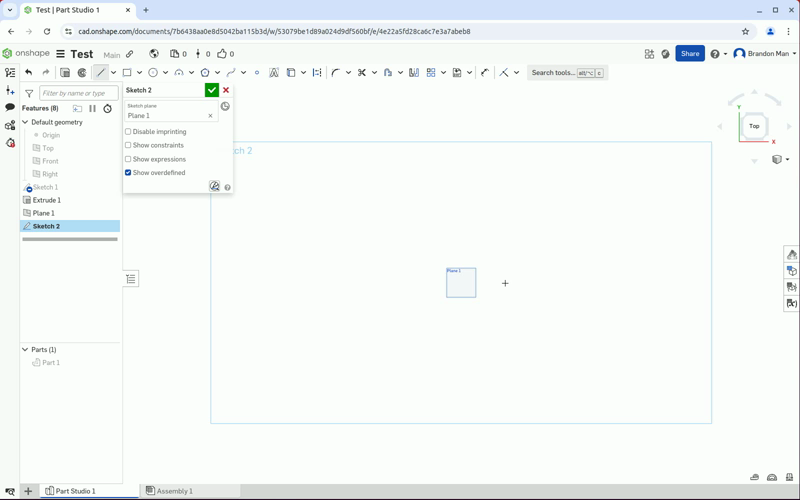
key_up(shift)
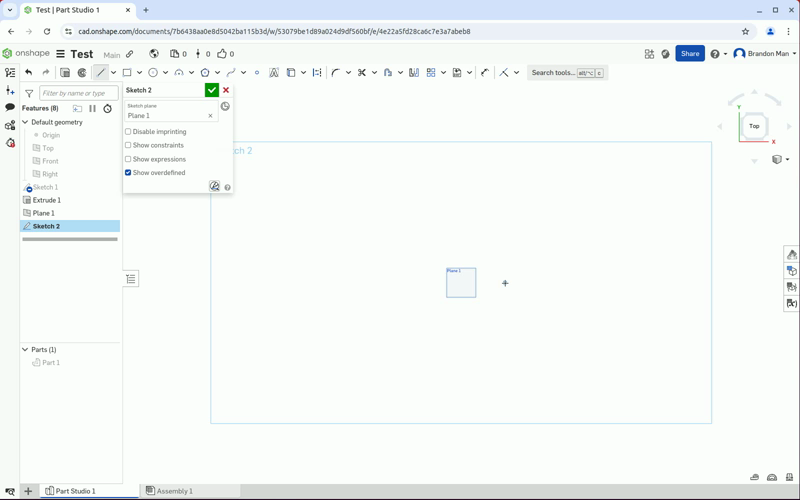
key_down(shift)
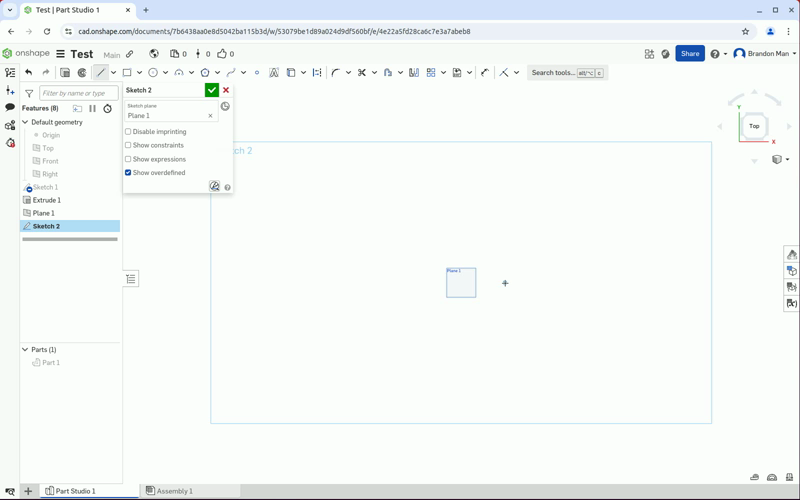
mouse_move(573, 282)
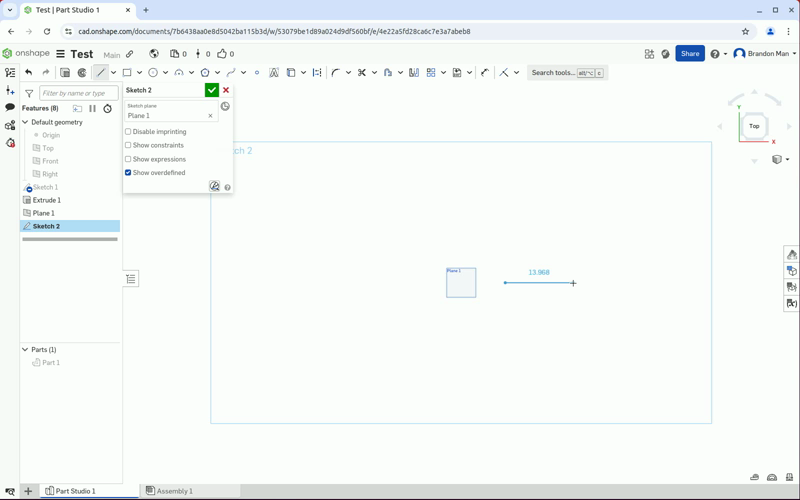
click(573, 282)
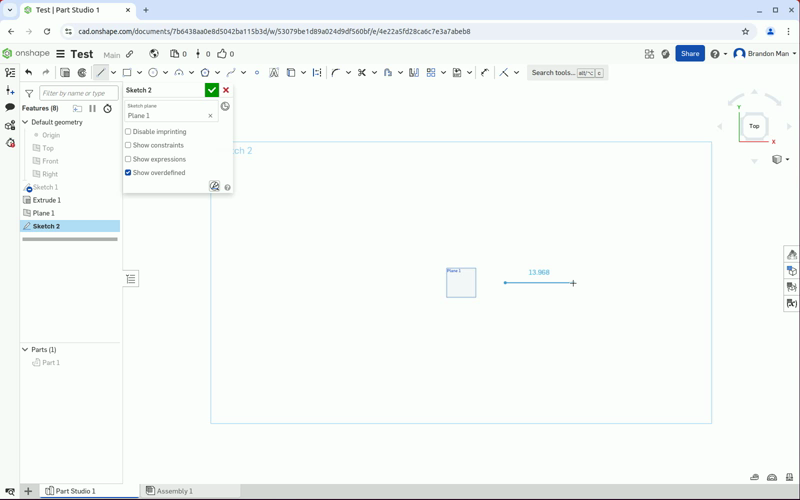
key_up(shift)
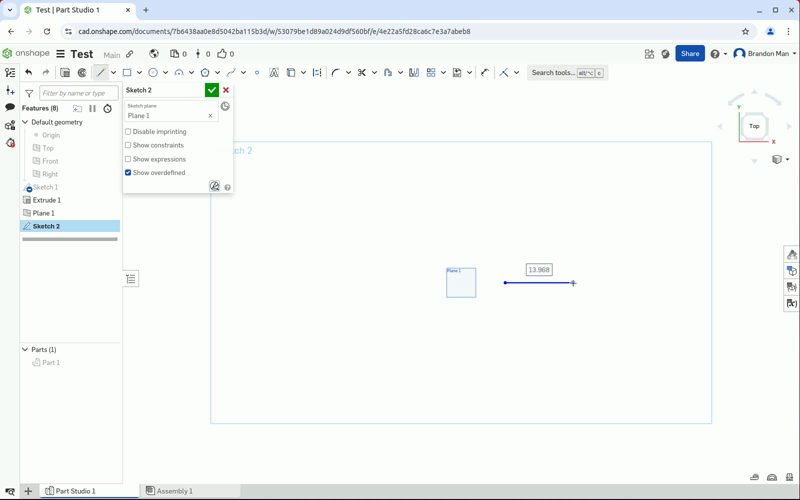
key_down(shift)
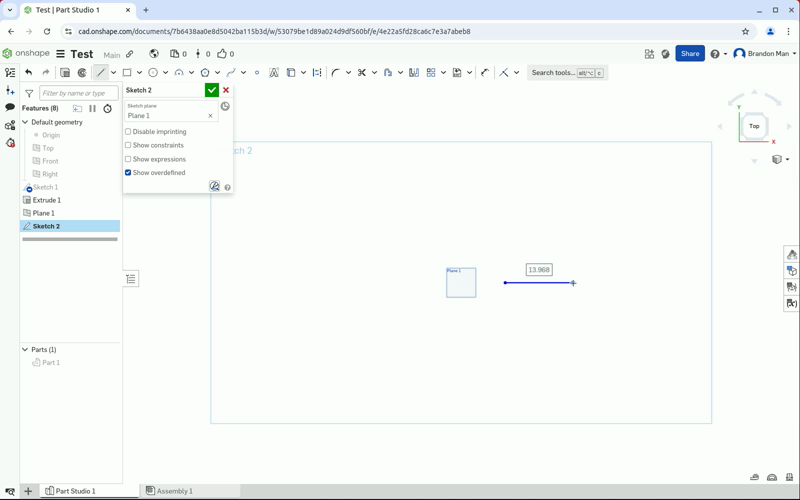
mouse_move(573, 192)
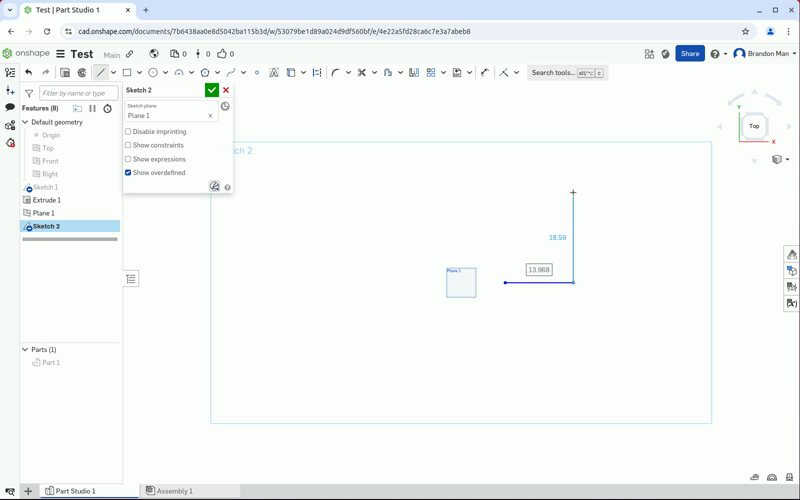
click(573, 192)
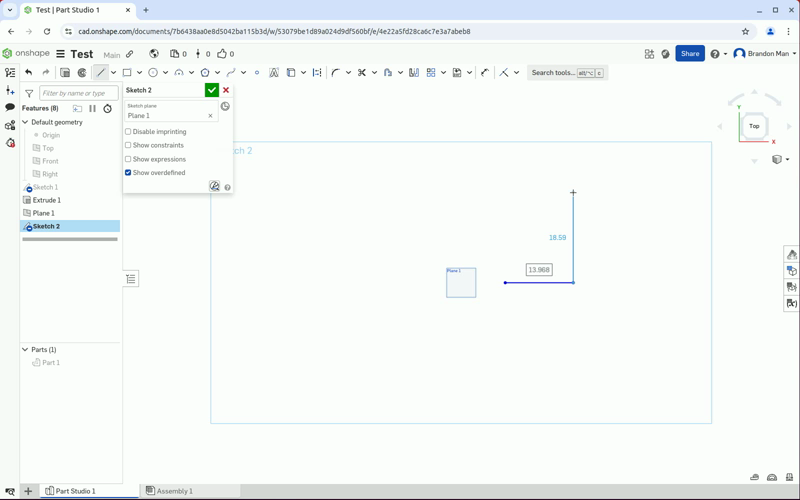
key_up(shift)
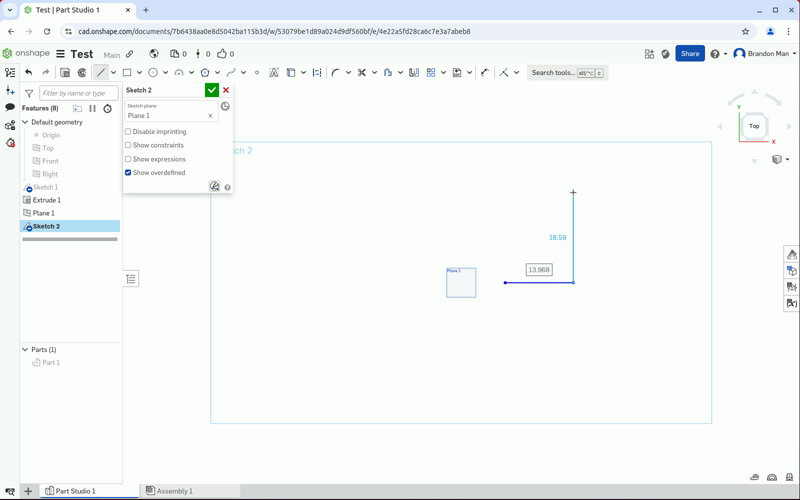
key_down(shift)
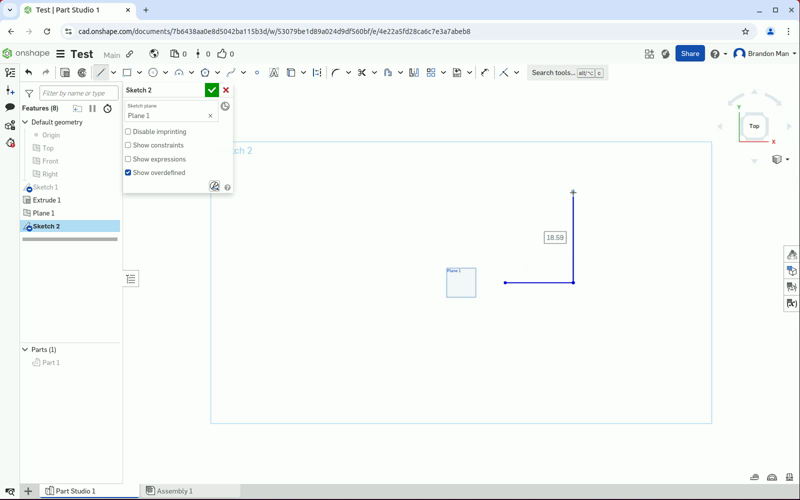
mouse_move(589, 192)
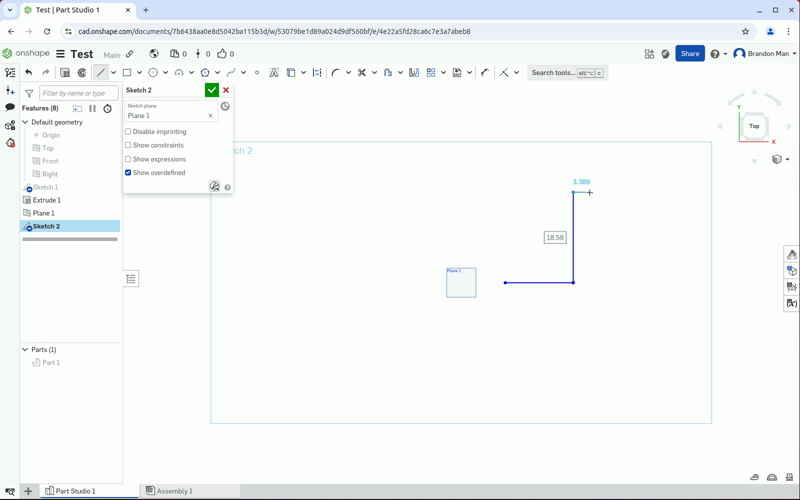
mouse_move(551, 237)
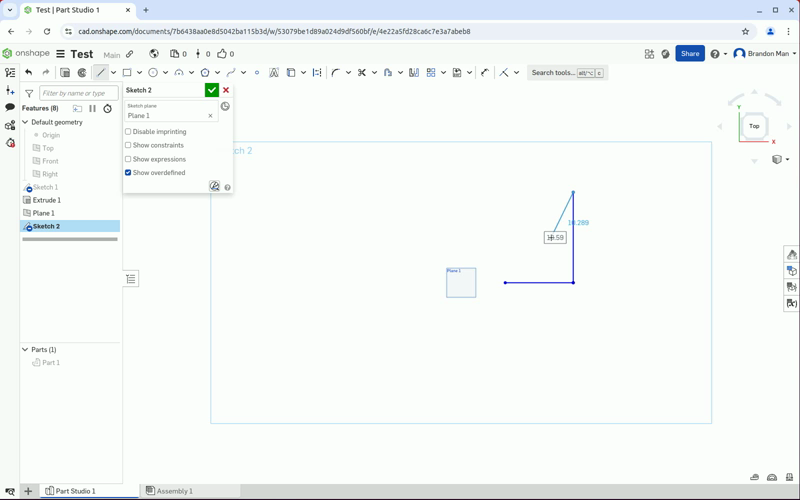
click(551, 237)
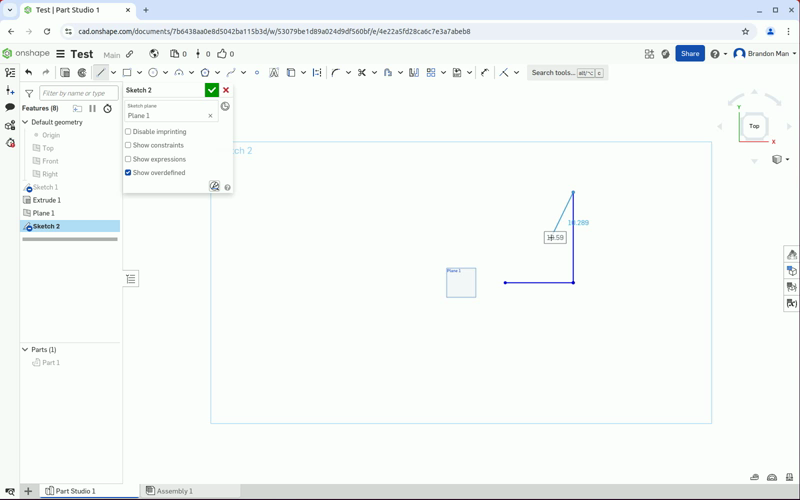
key_up(shift)
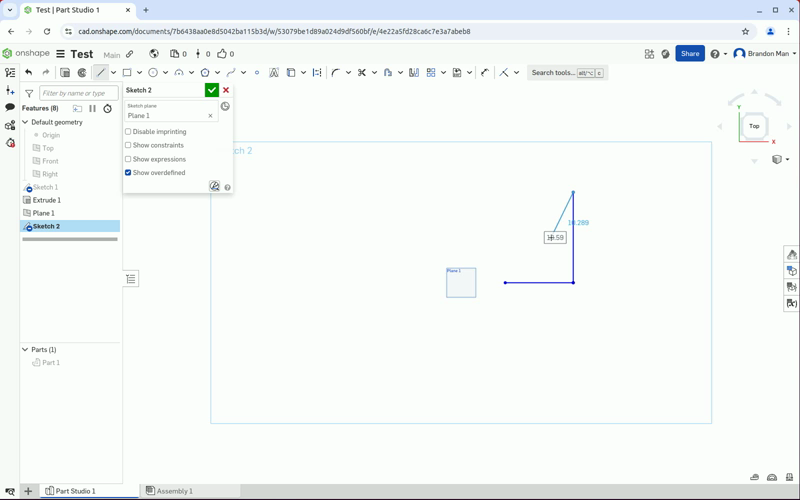
key_down(shift)
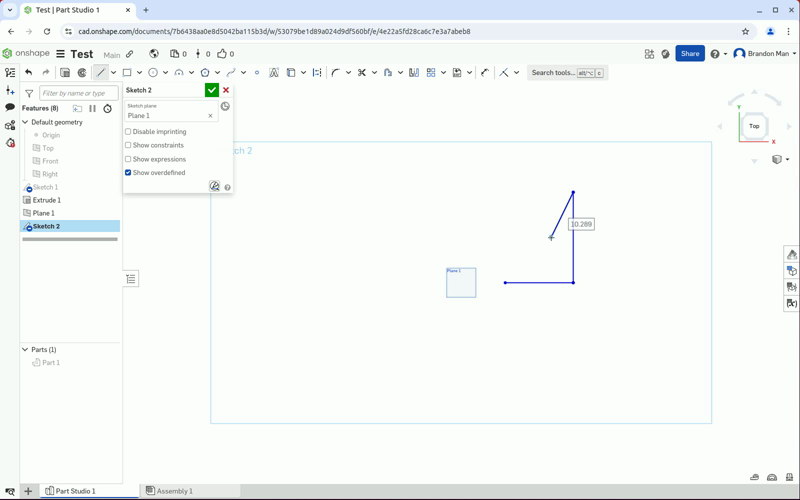
mouse_move(581, 237)
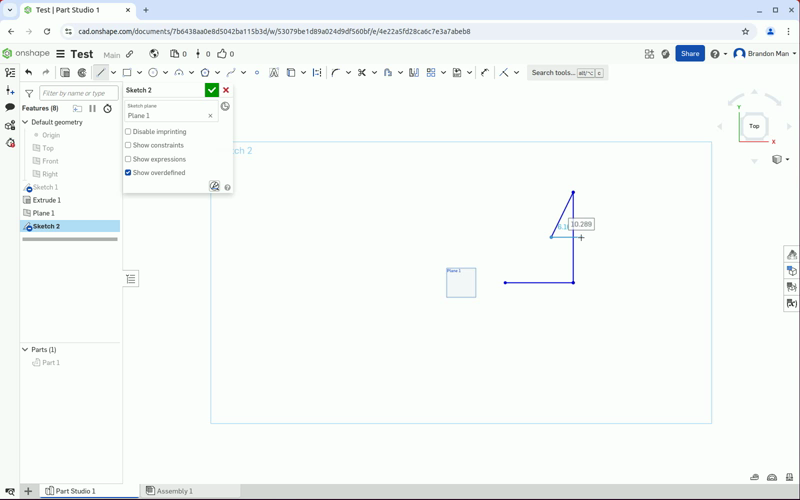
mouse_move(528, 237)
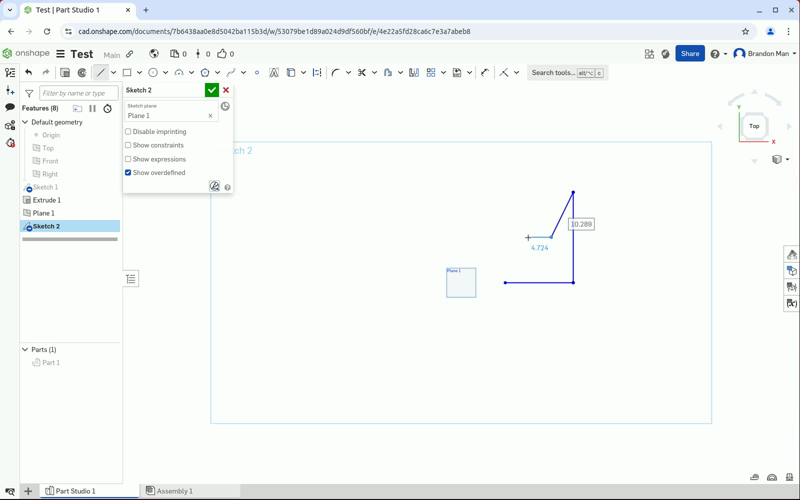
click(528, 237)
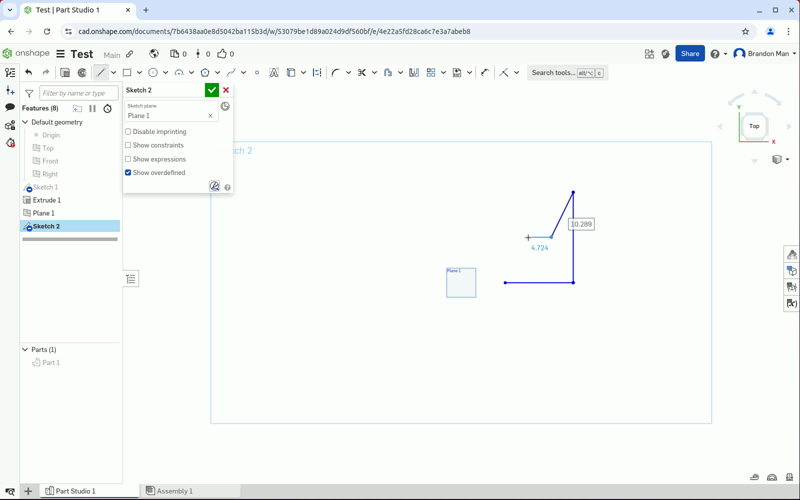
key_up(shift)
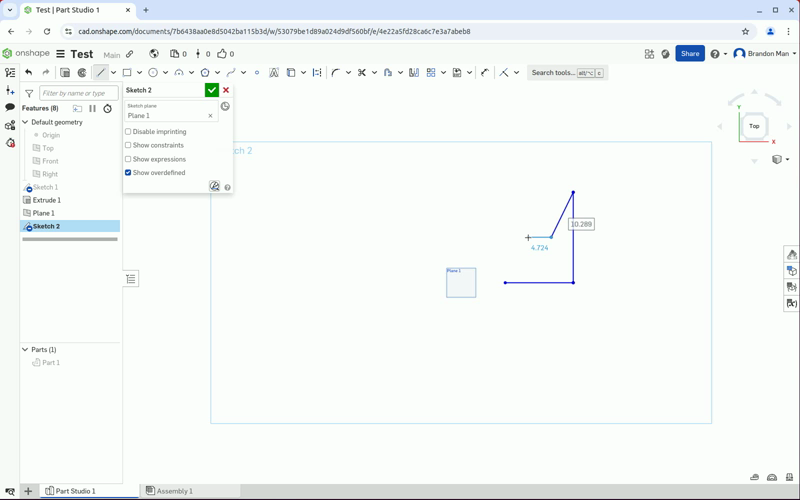
mouse_move(558, 237)
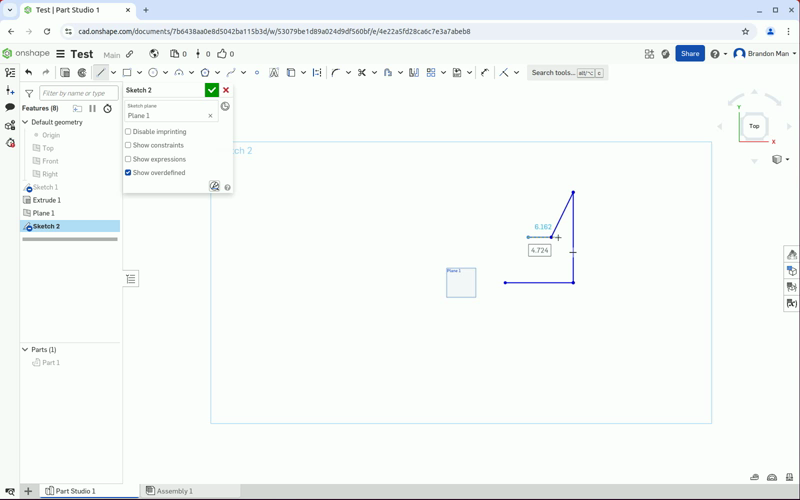
key_down(shift)
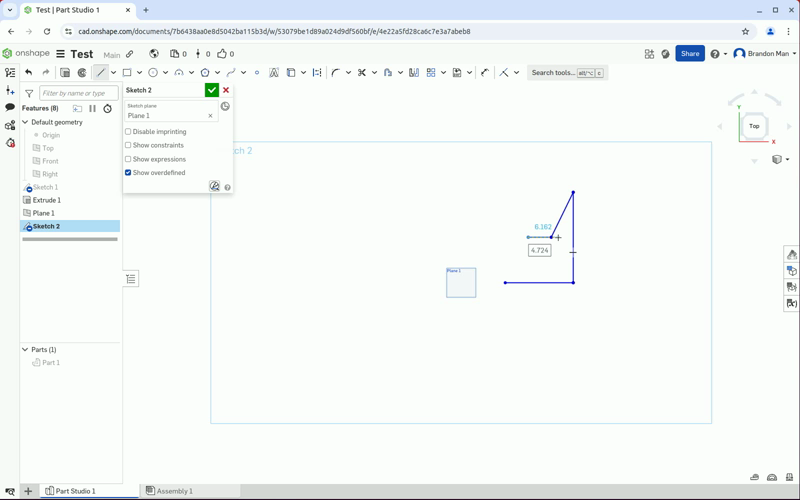
mouse_move(505, 282)
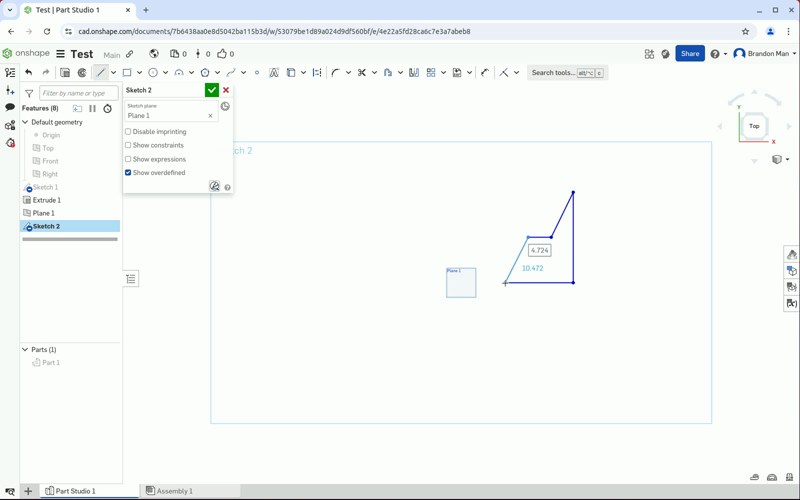
key_up(shift)
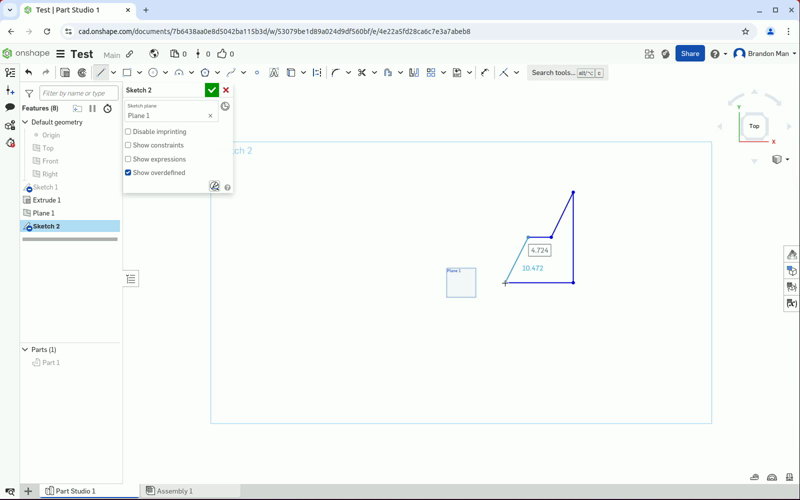
click(505, 282)
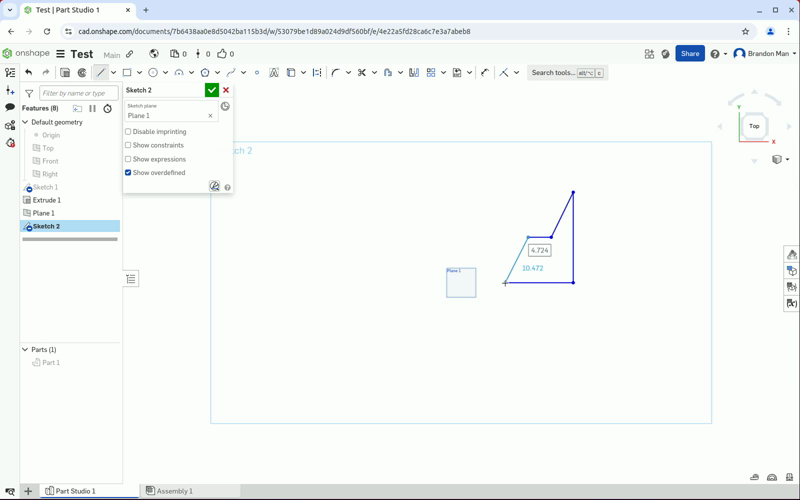
key(esc)
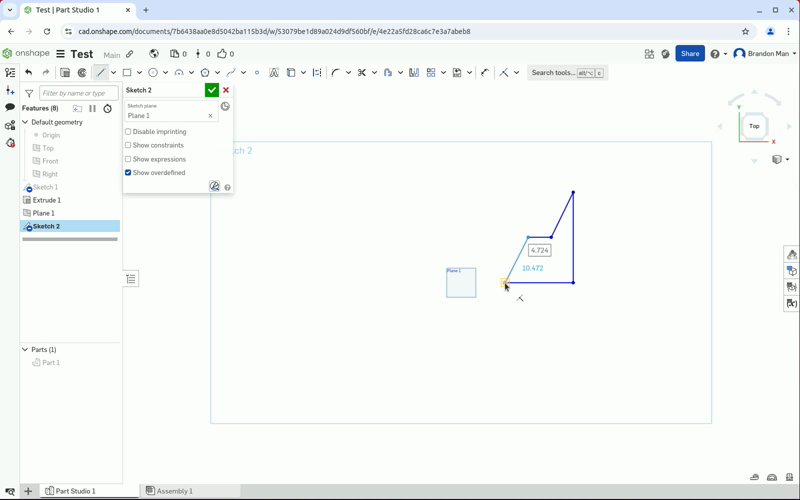
mouse_move(552, 261)
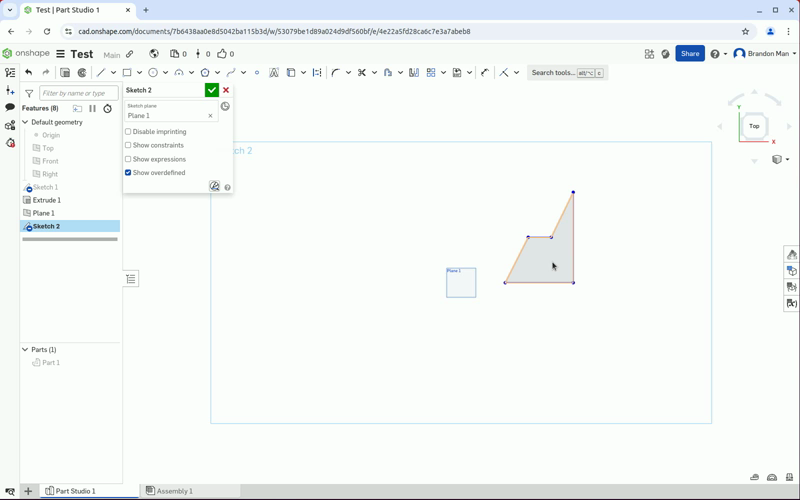
click(552, 261)
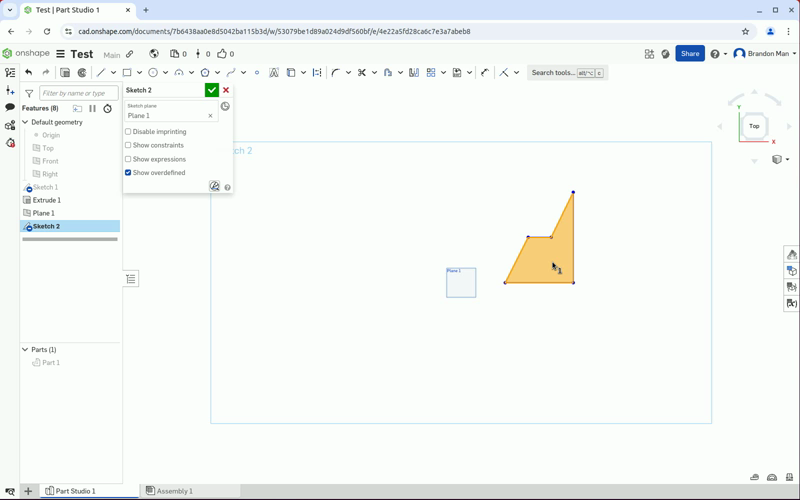
mouse_move(73, 352)
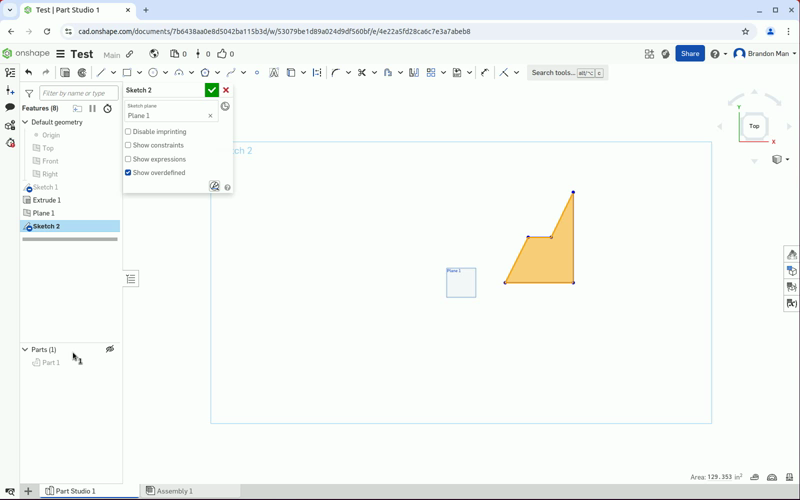
key(shift+y)
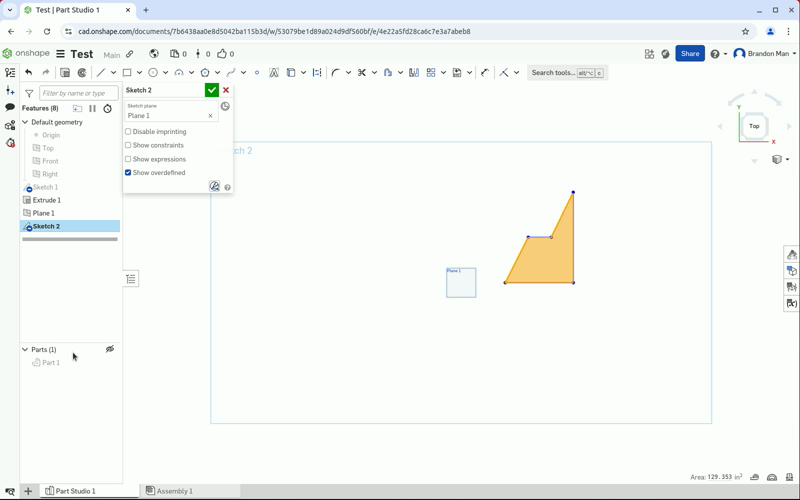
key(shift+e)
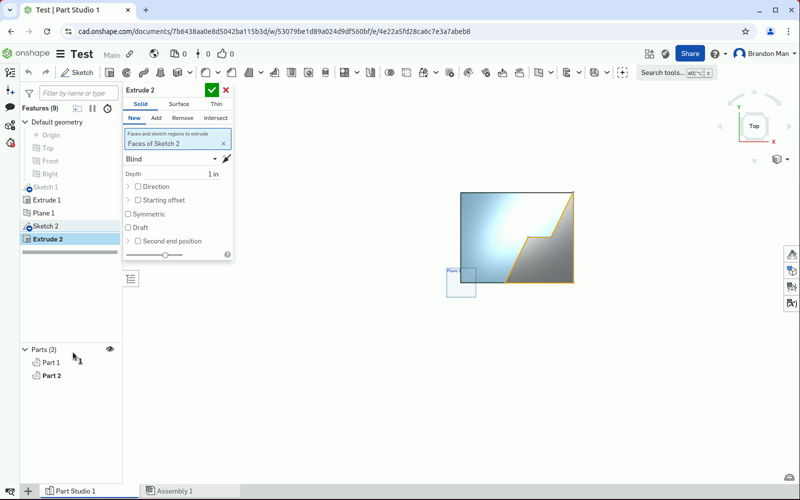
mouse_move(143, 106)
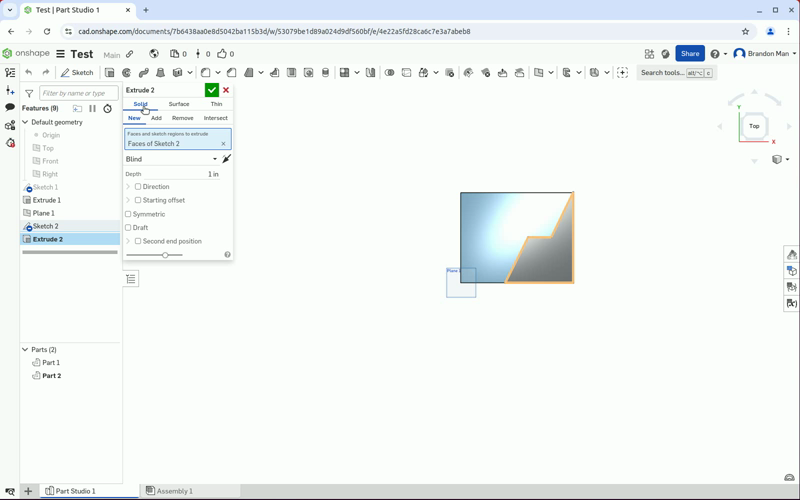
click(143, 106)
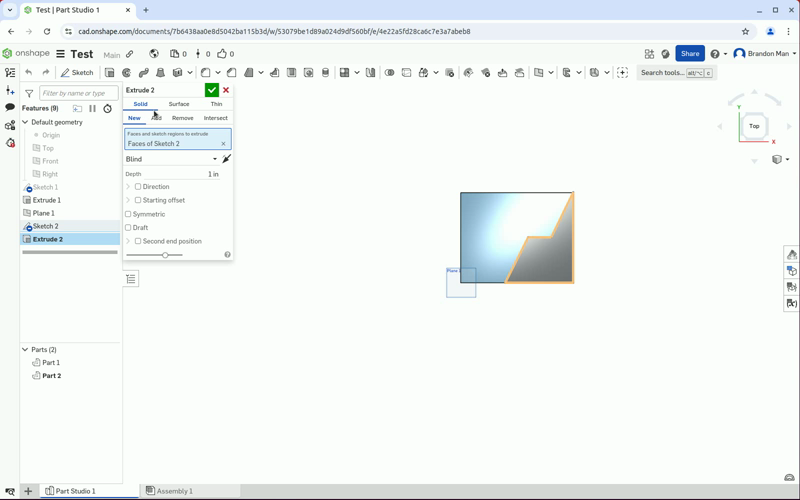
mouse_move(186, 120)
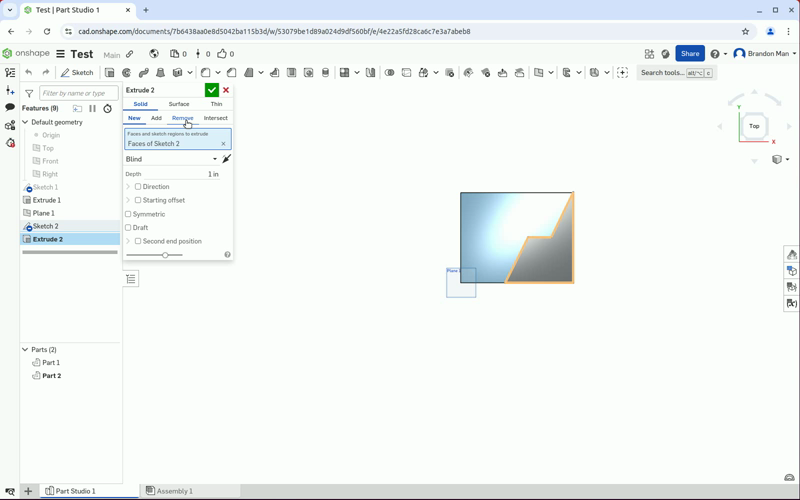
click(186, 120)
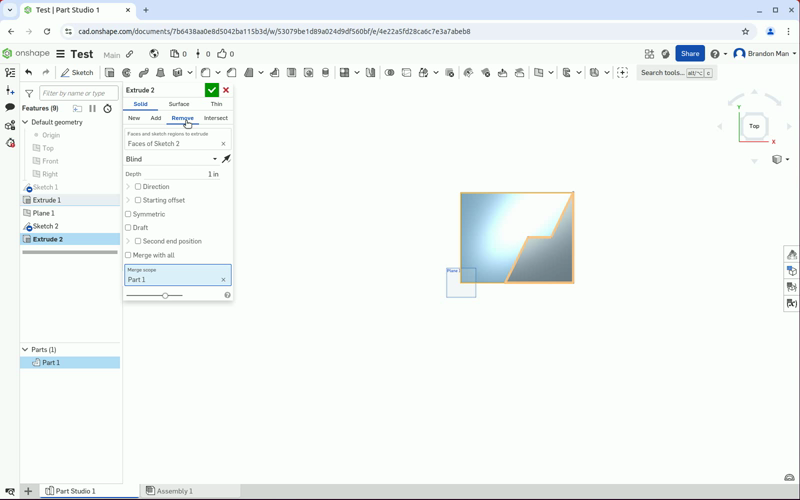
key(tab, 4)
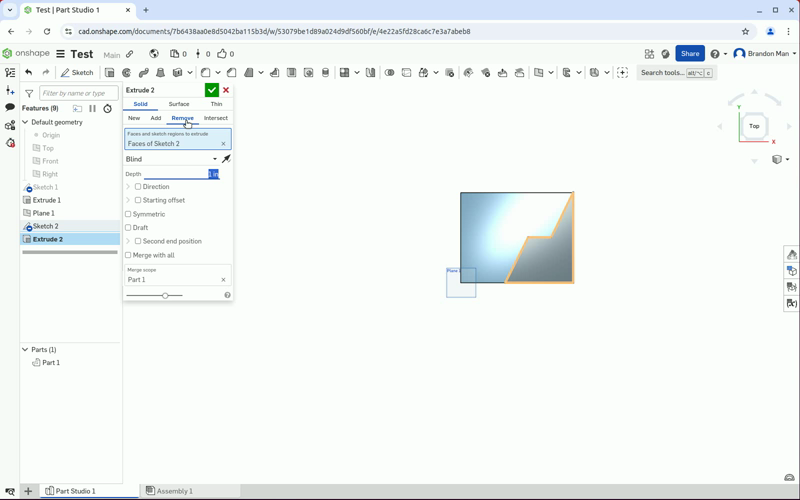
text(4.574)
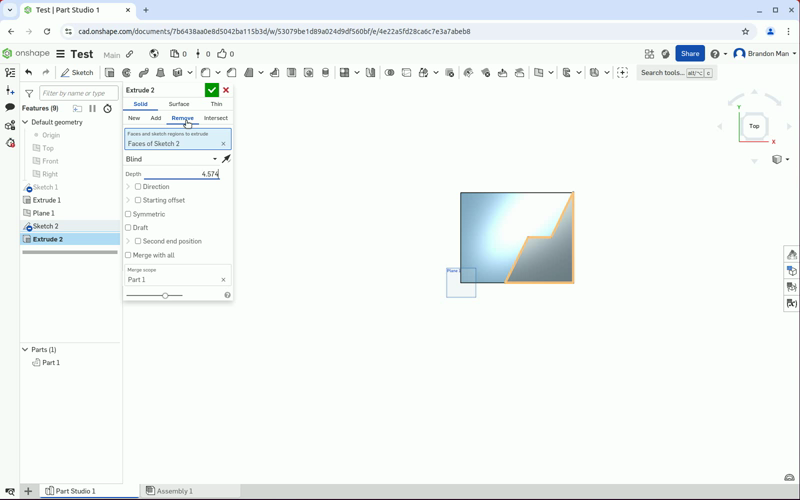
key(tab, 6)
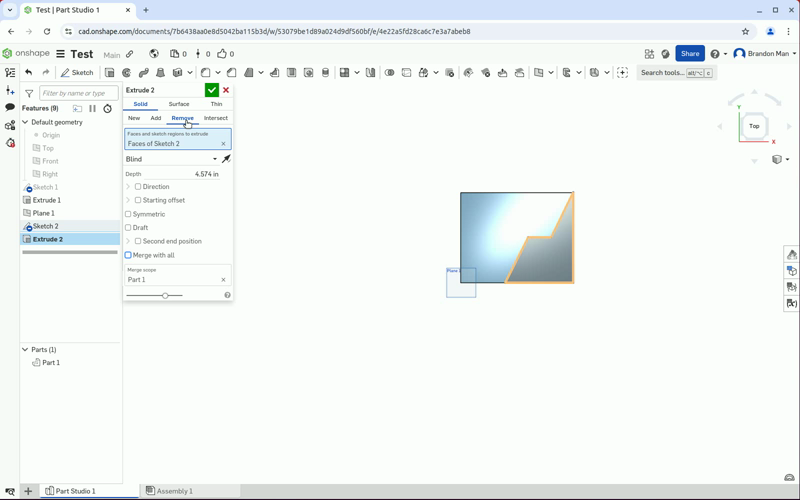
key(space)
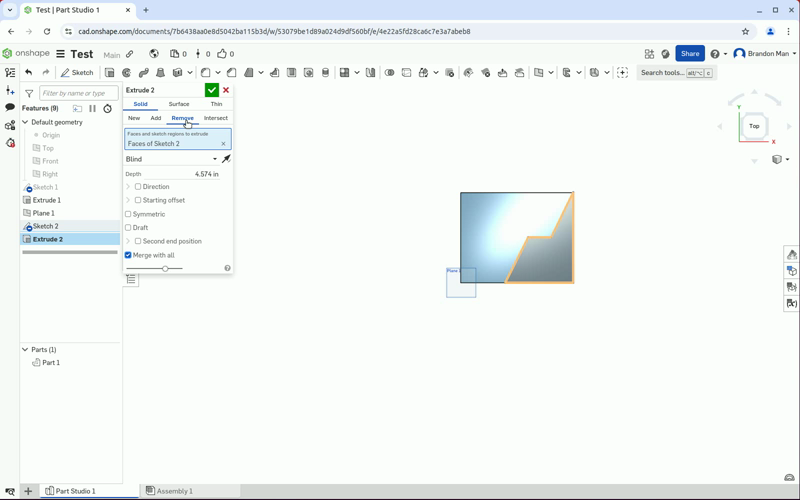
key(enter)
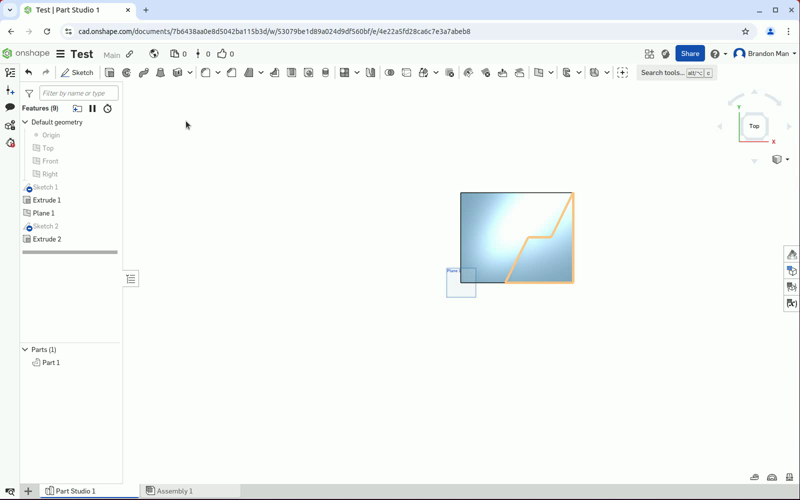
key(shift+h)
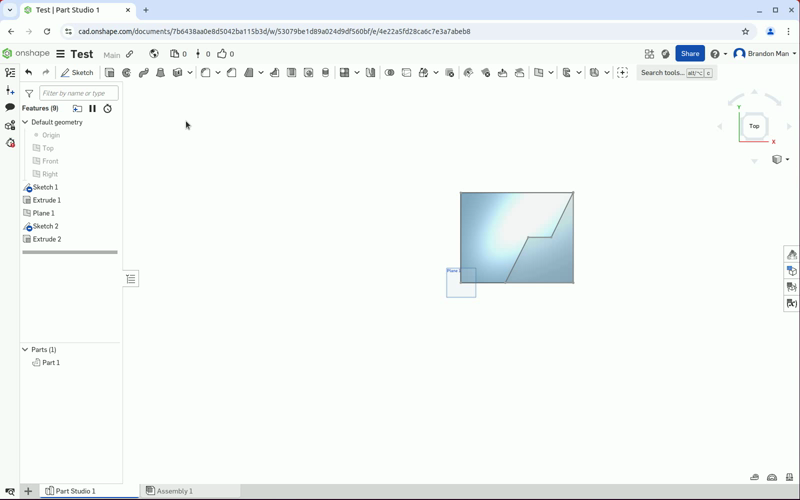
key(shift+h)
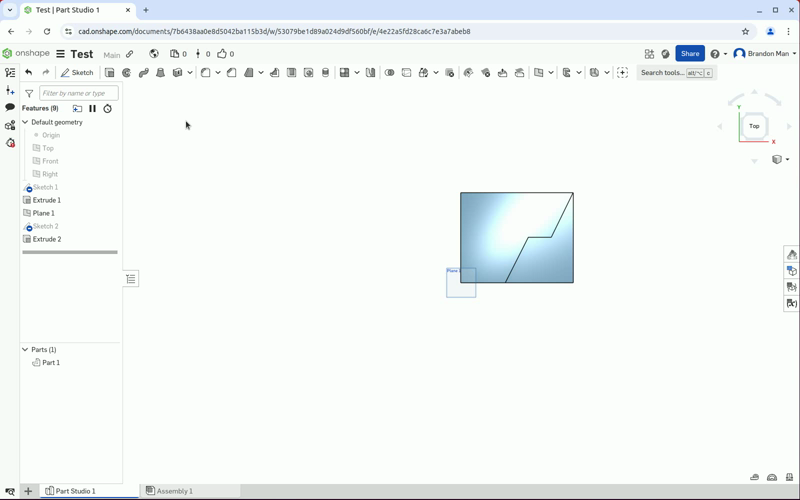
mouse_move(73, 189)
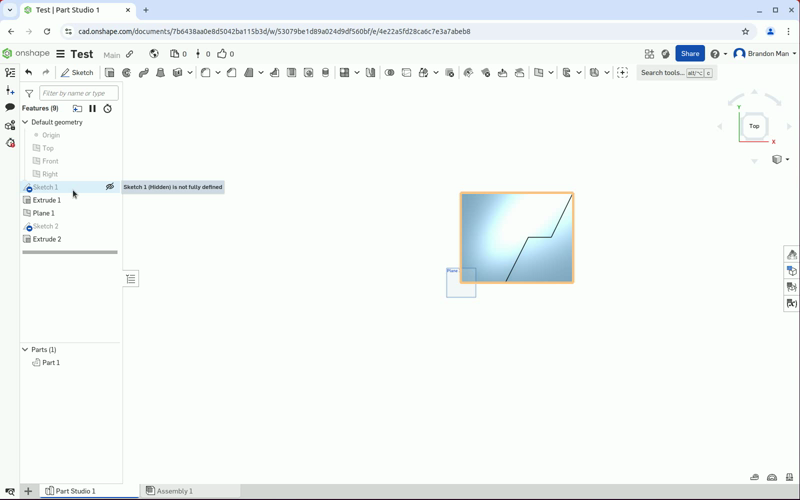
click(73, 189)
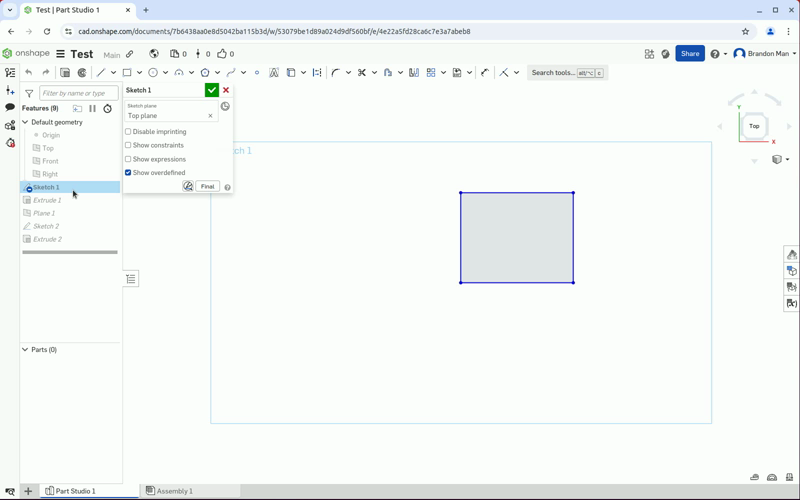
mouse_move(229, 92)
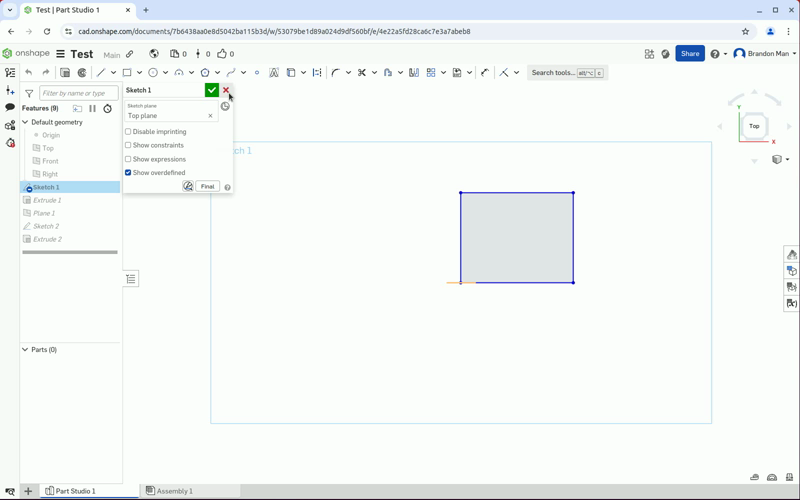
click(229, 92)
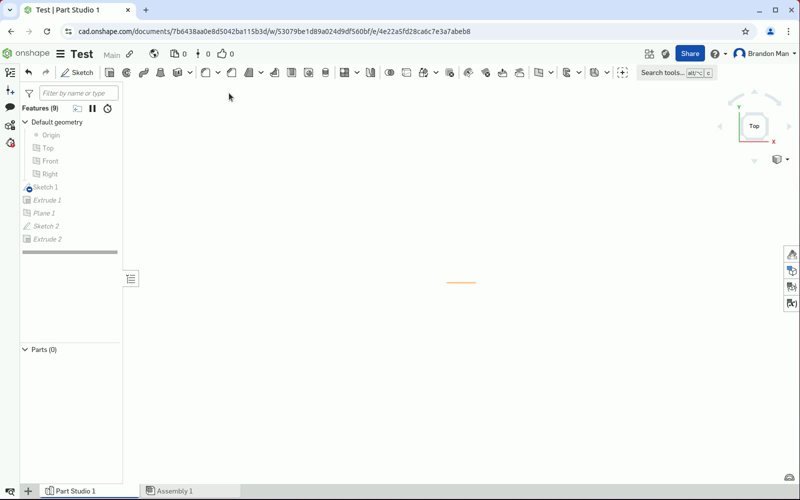
mouse_move(541, 75)
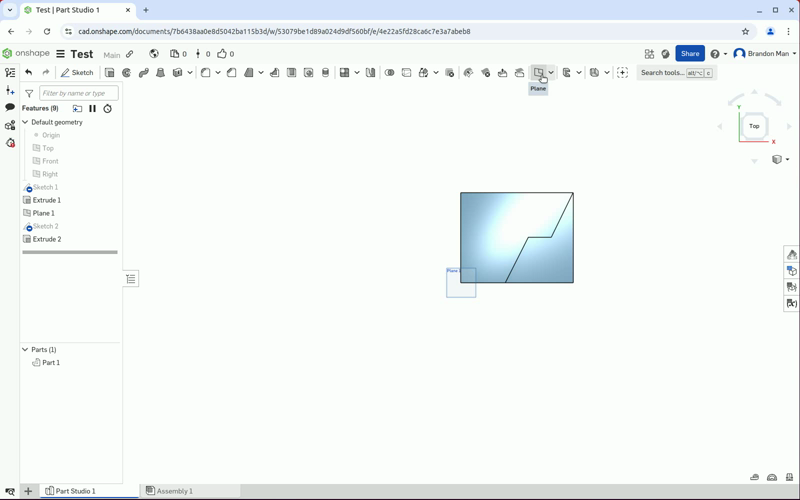
click(541, 75)
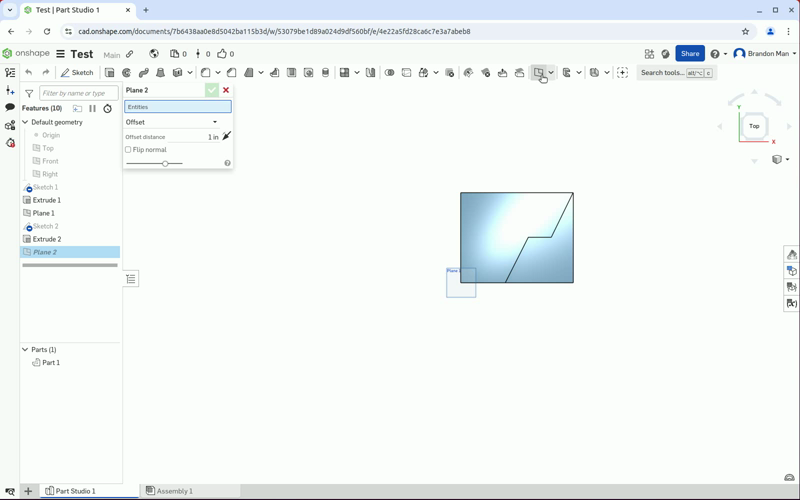
mouse_move(73, 150)
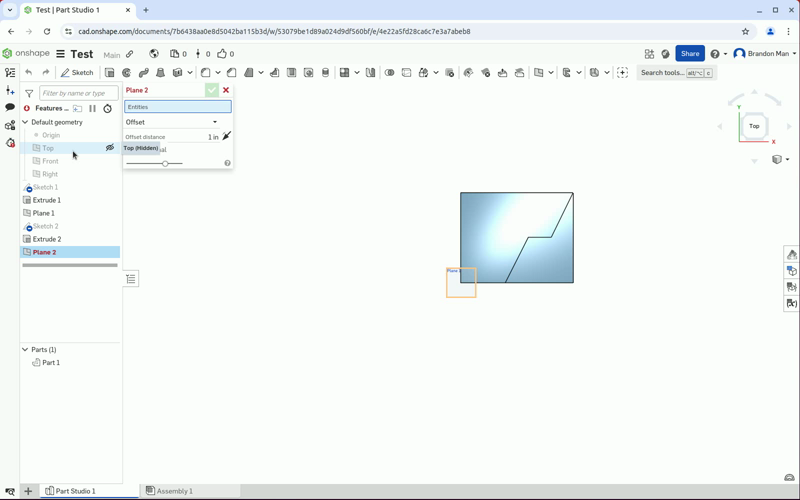
click(73, 150)
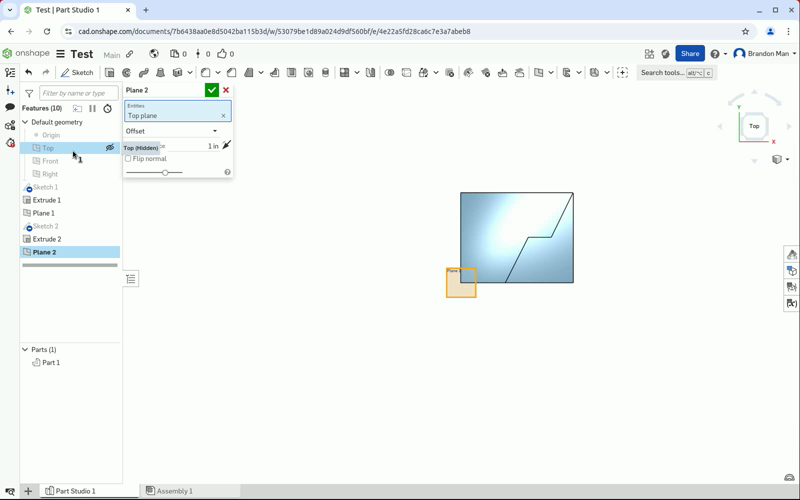
key(tab, 2)
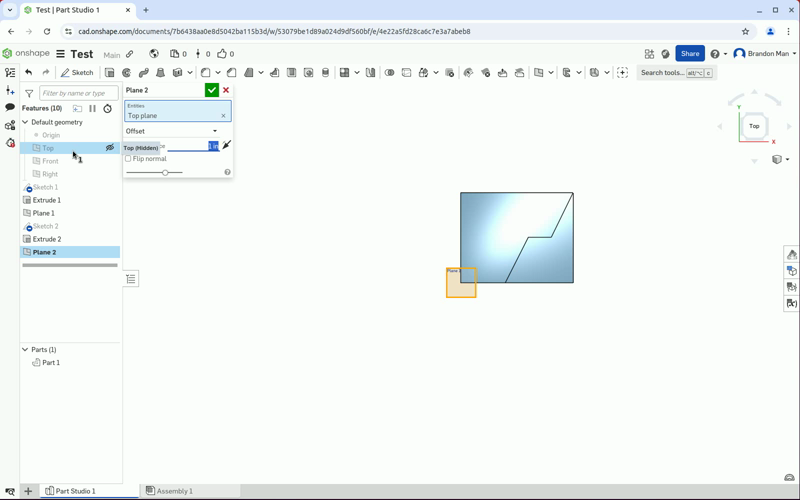
text(13.957)
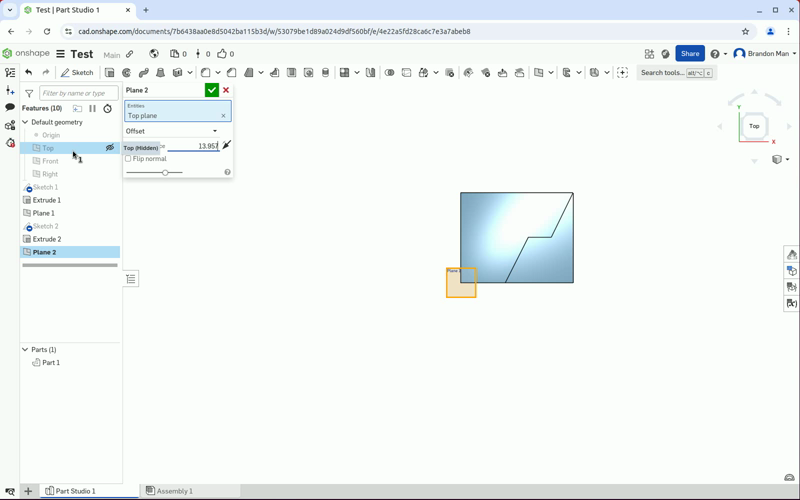
key(enter, 2)
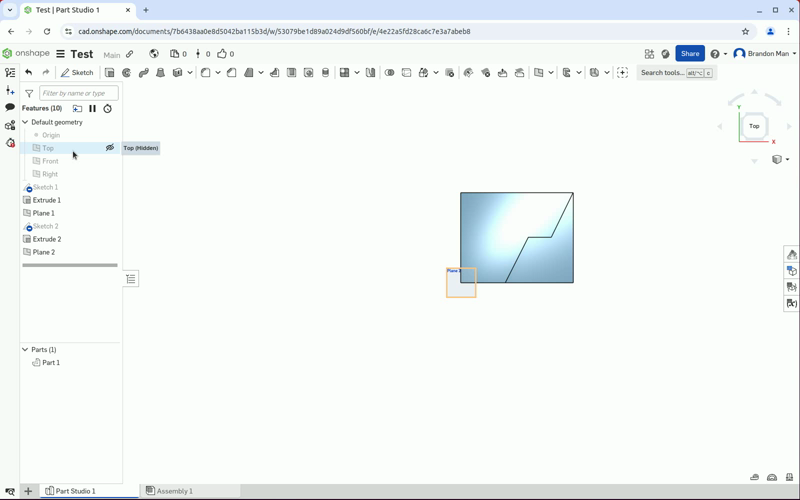
key(shift+s)
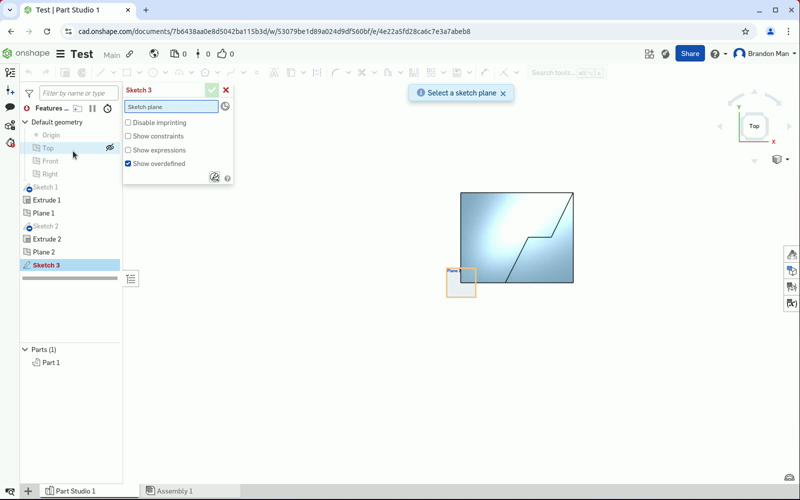
mouse_move(73, 254)
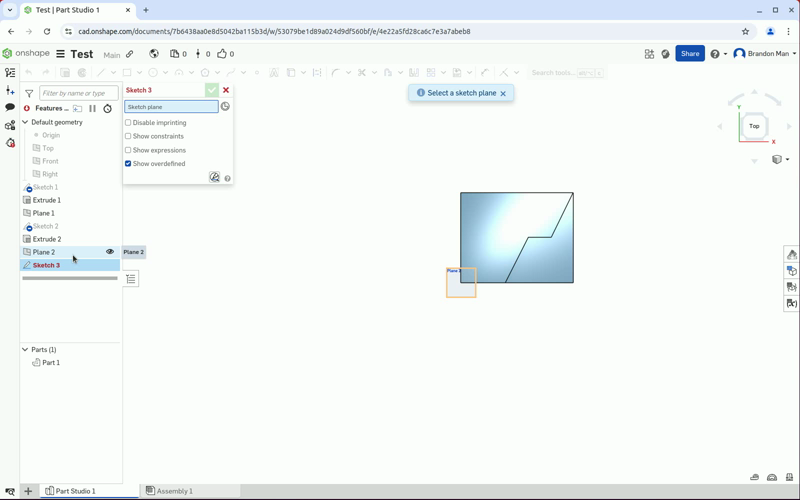
click(73, 254)
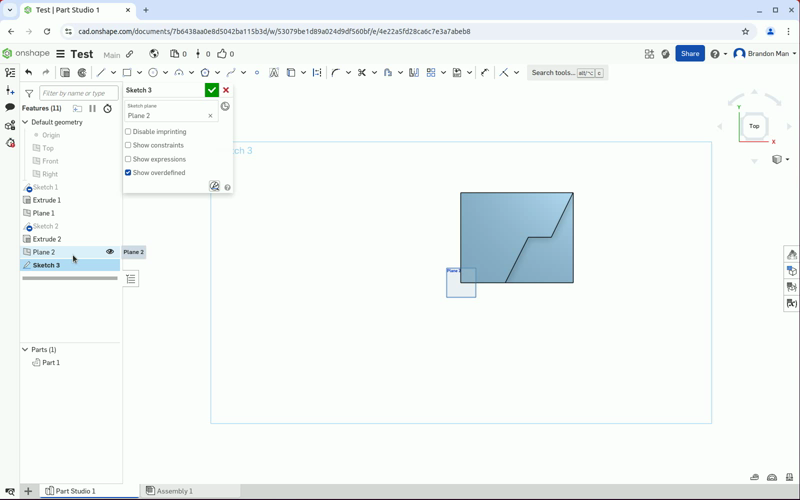
mouse_move(73, 352)
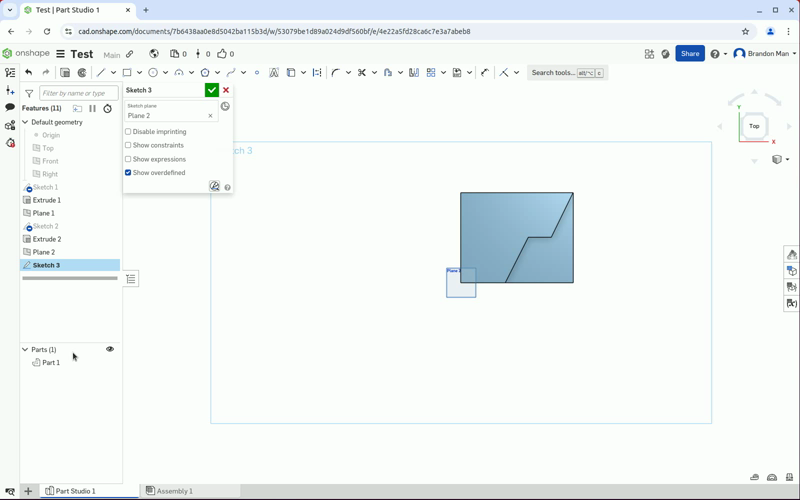
key(y)
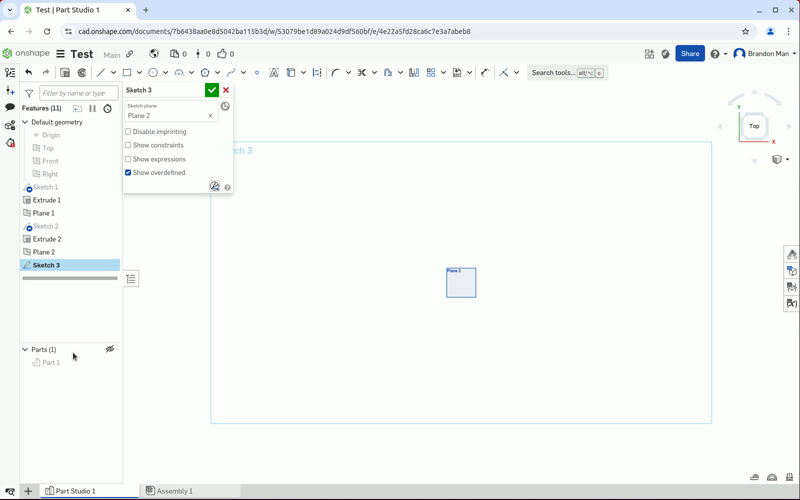
key(l)
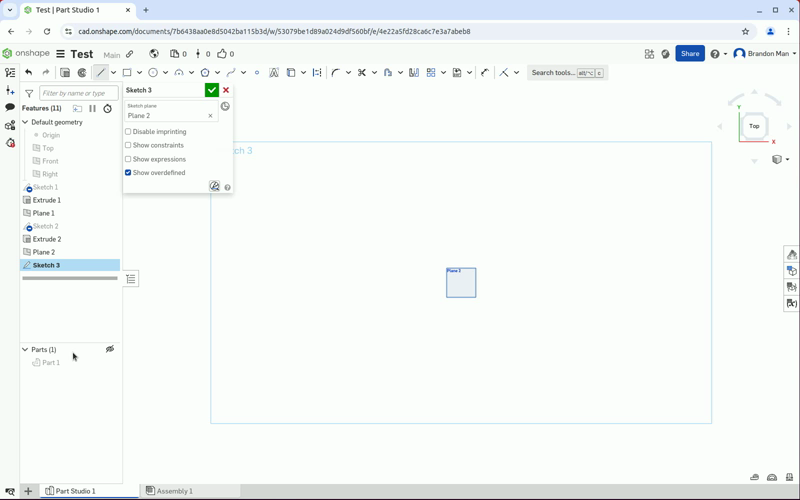
key_down(shift)
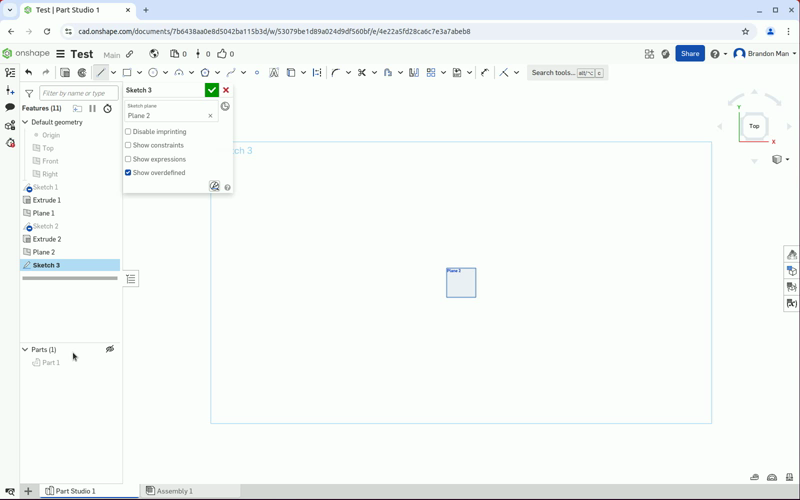
mouse_move(528, 282)
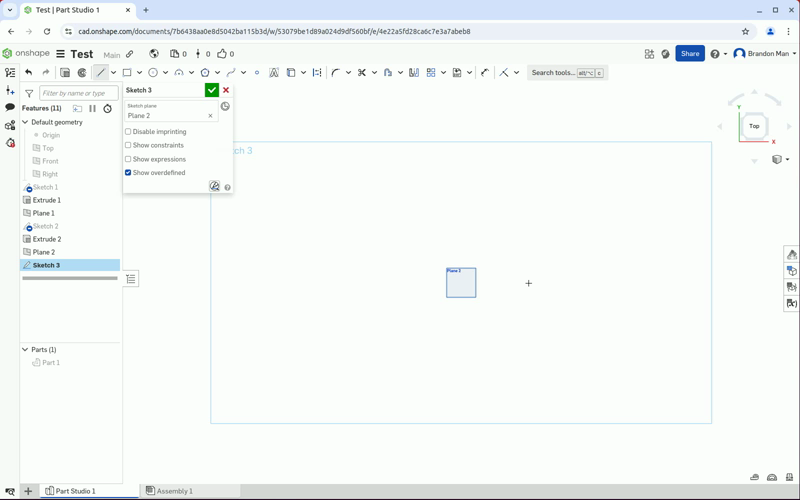
click(528, 282)
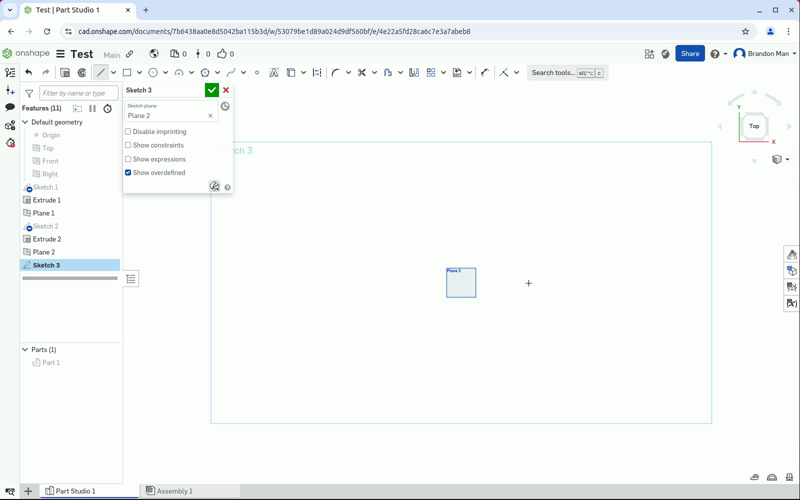
key_up(shift)
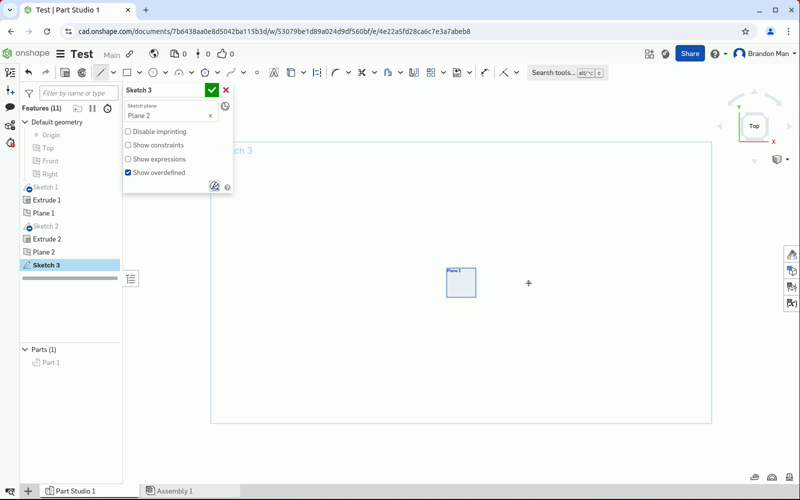
key_down(shift)
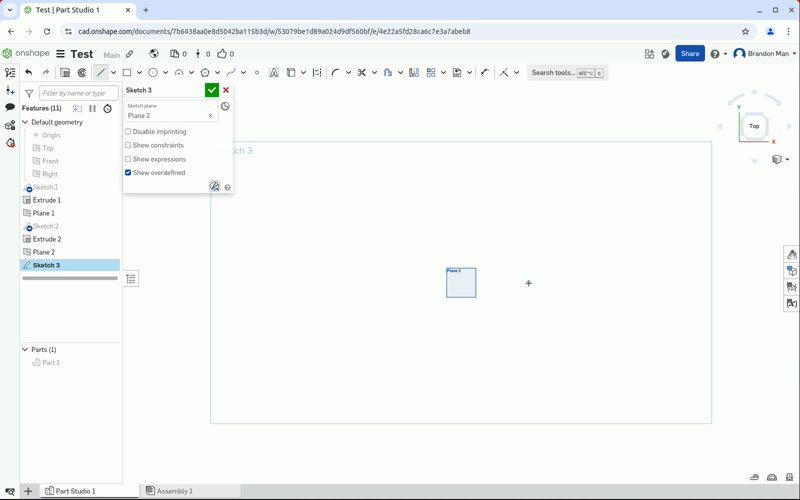
mouse_move(558, 282)
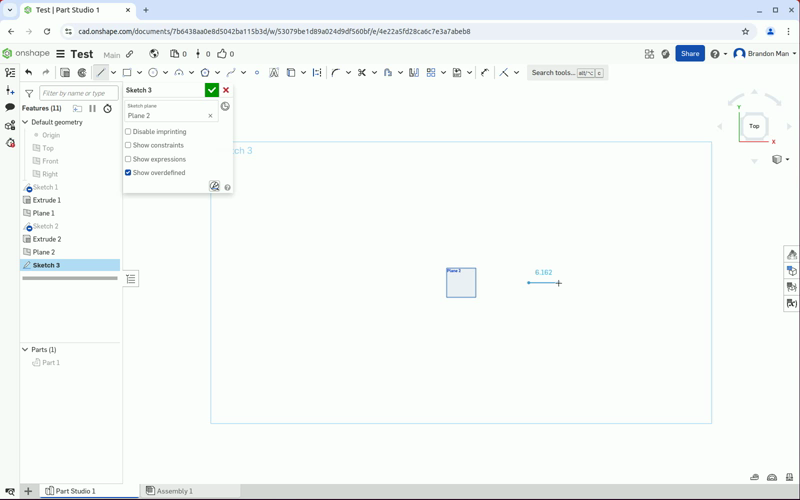
mouse_move(573, 282)
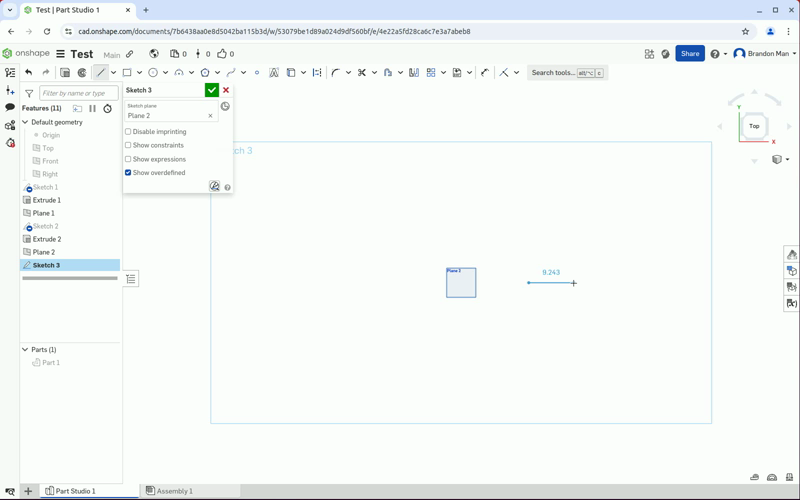
click(573, 282)
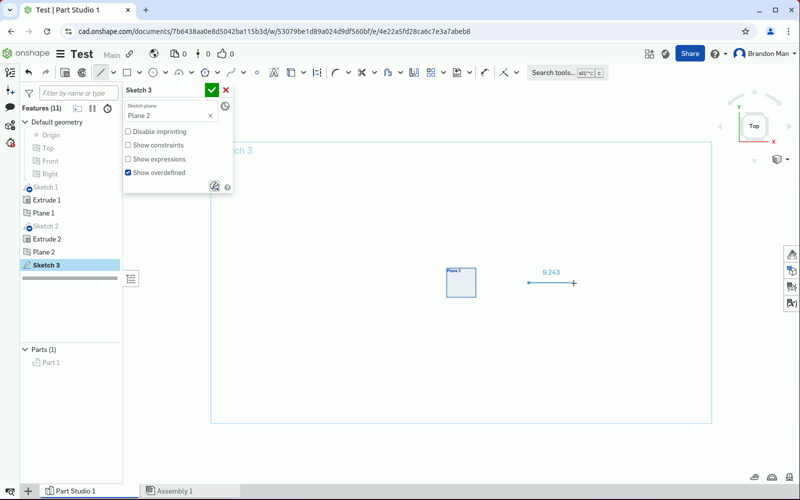
key_up(shift)
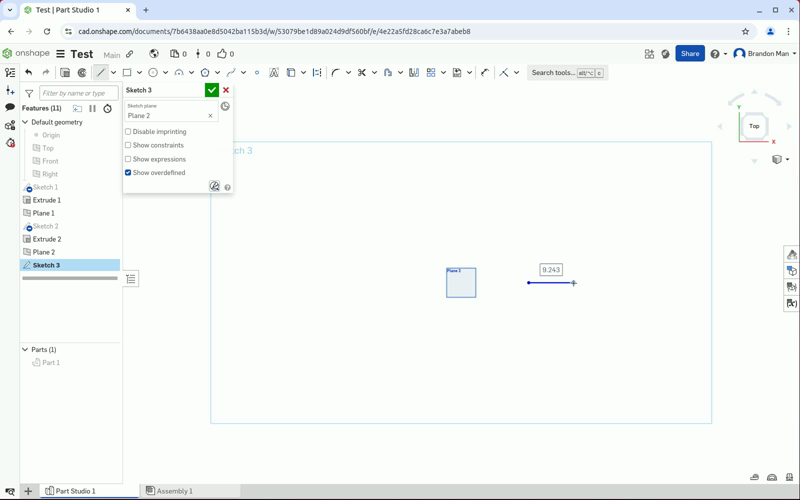
key_down(shift)
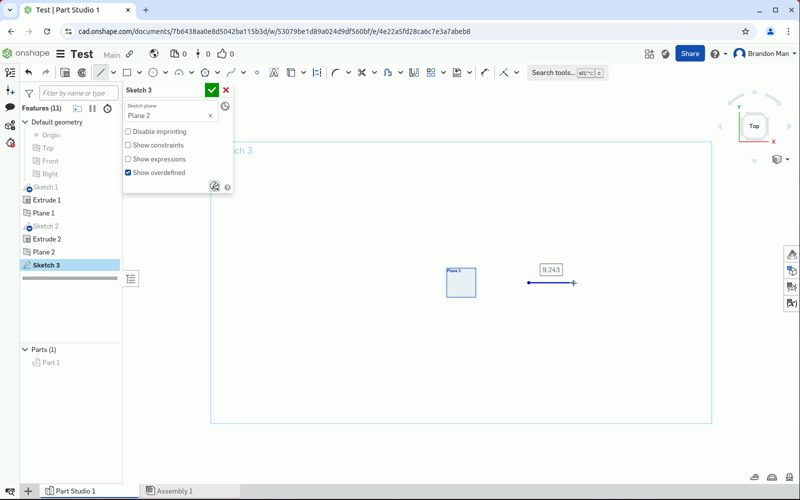
mouse_move(589, 282)
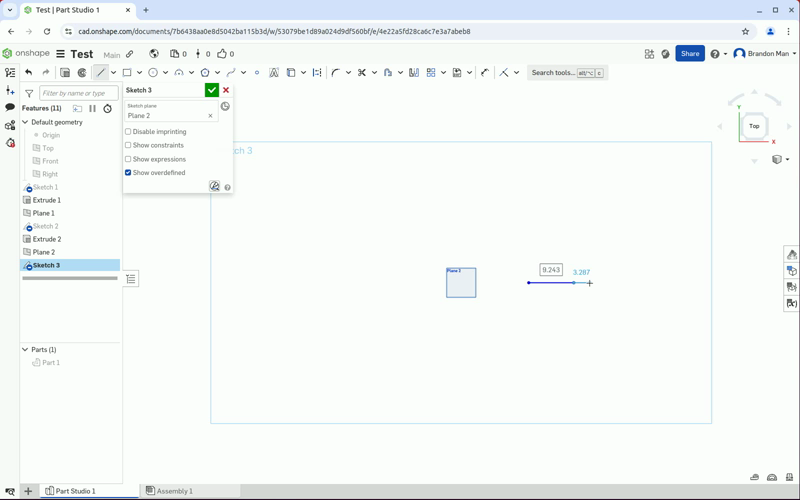
mouse_move(573, 237)
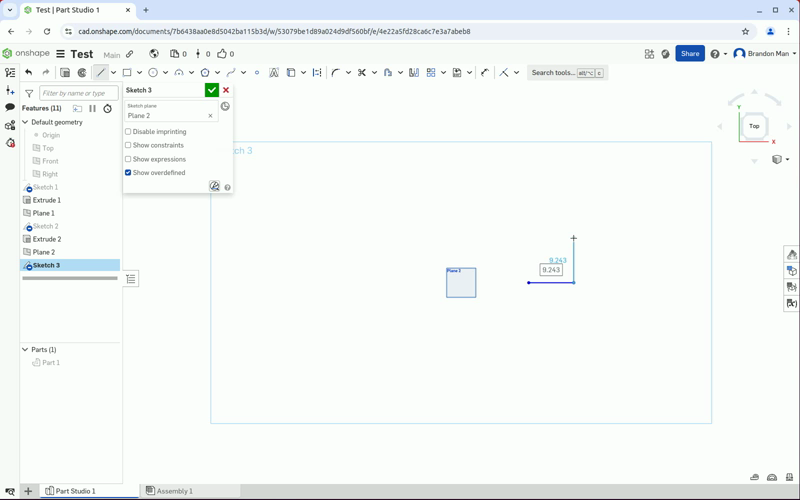
click(573, 237)
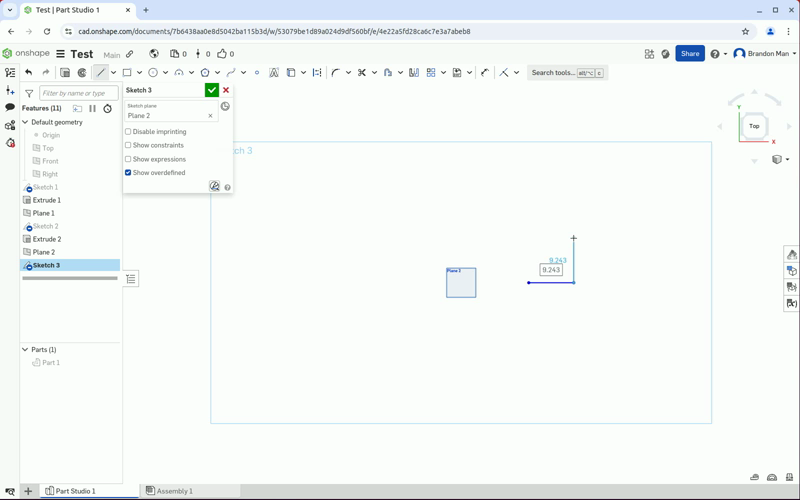
key_up(shift)
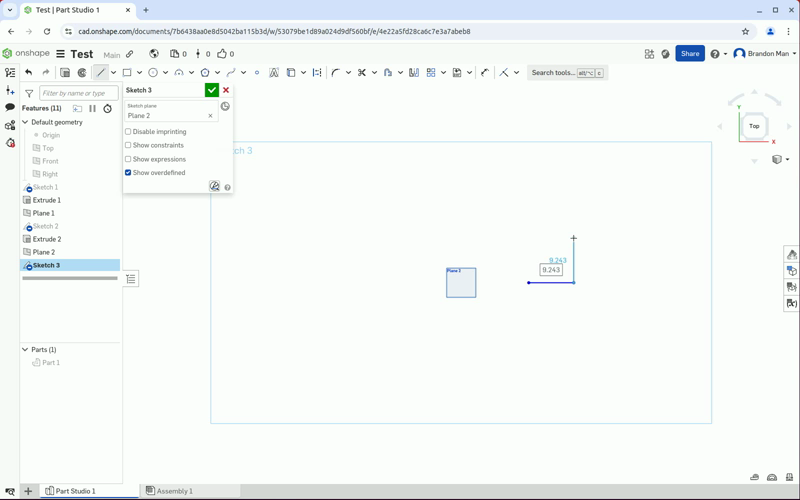
key_down(shift)
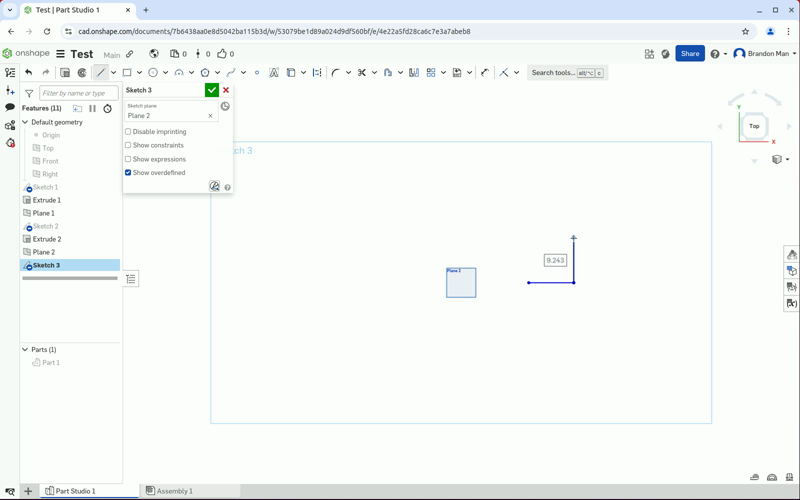
mouse_move(589, 237)
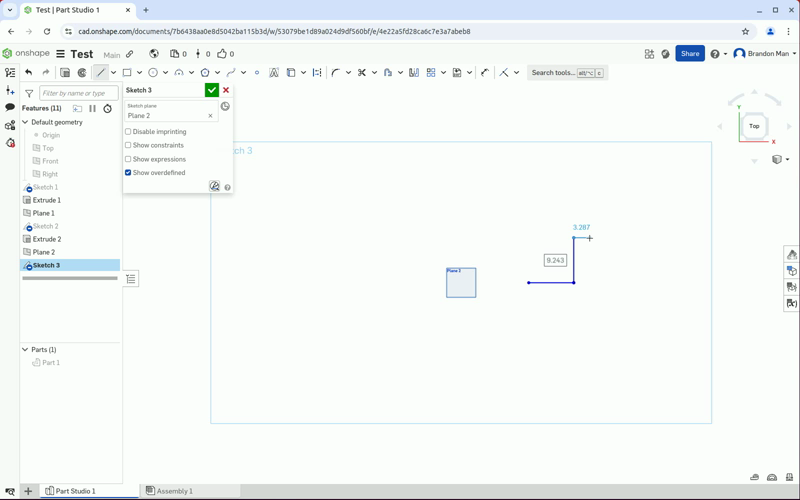
mouse_move(551, 237)
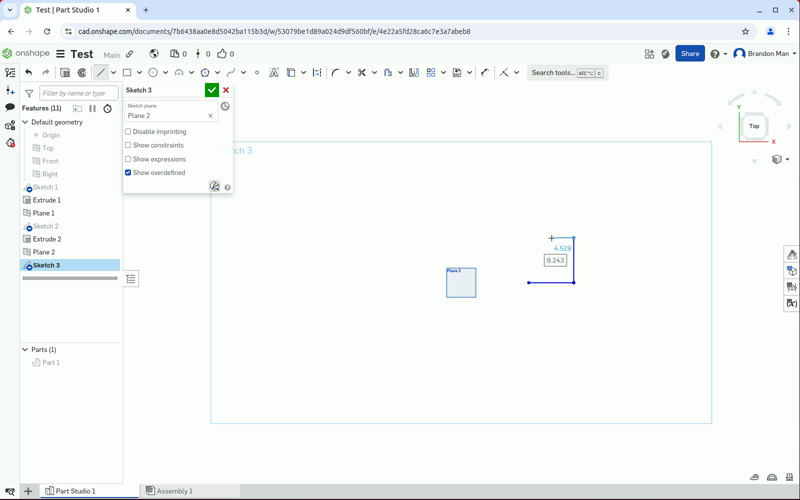
click(551, 237)
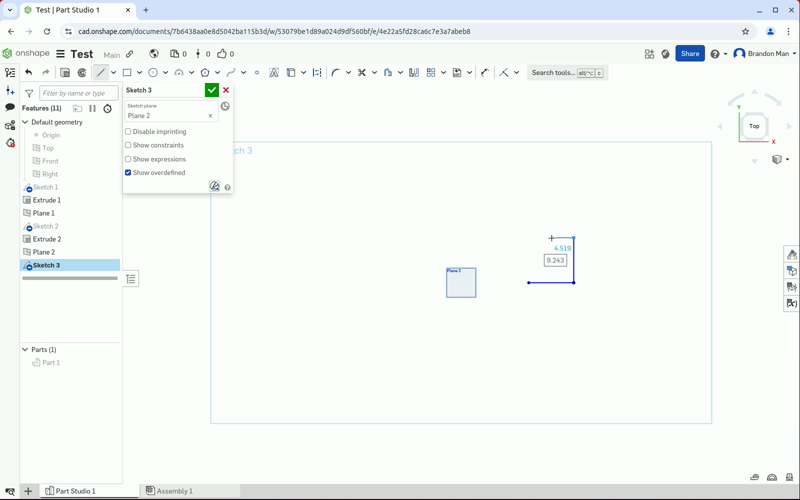
key_up(shift)
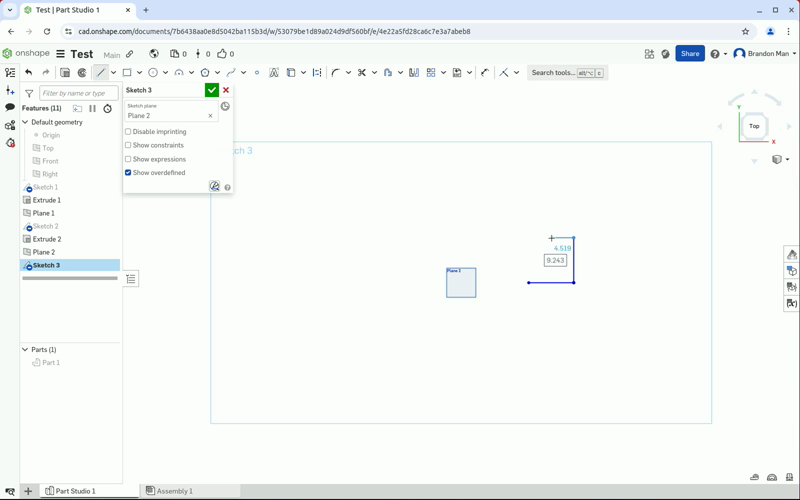
mouse_move(581, 237)
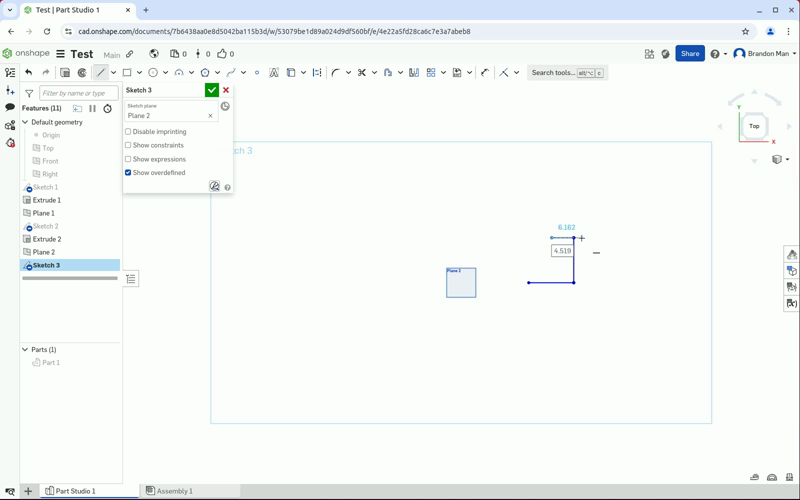
key_down(shift)
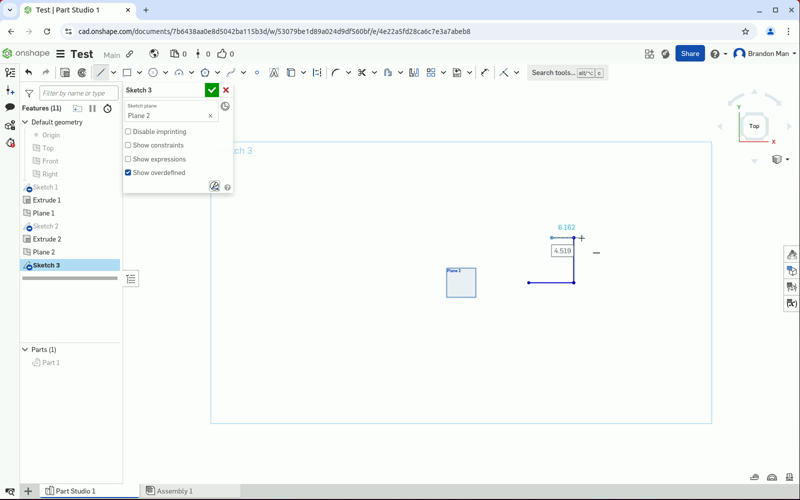
mouse_move(528, 282)
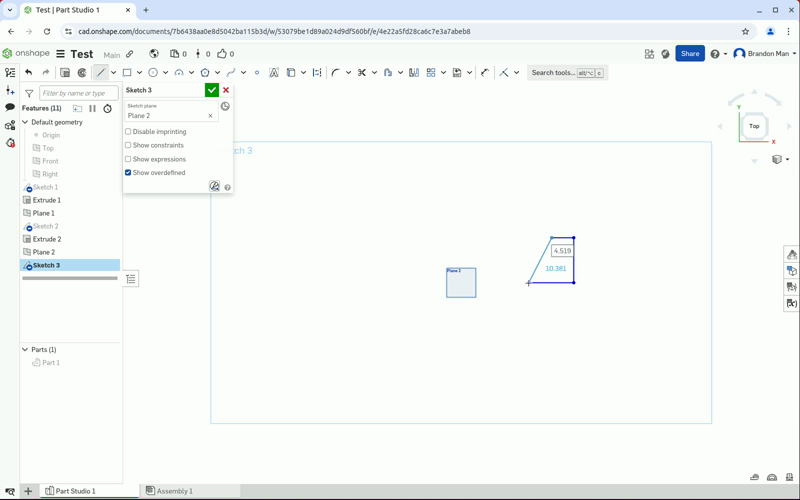
key_up(shift)
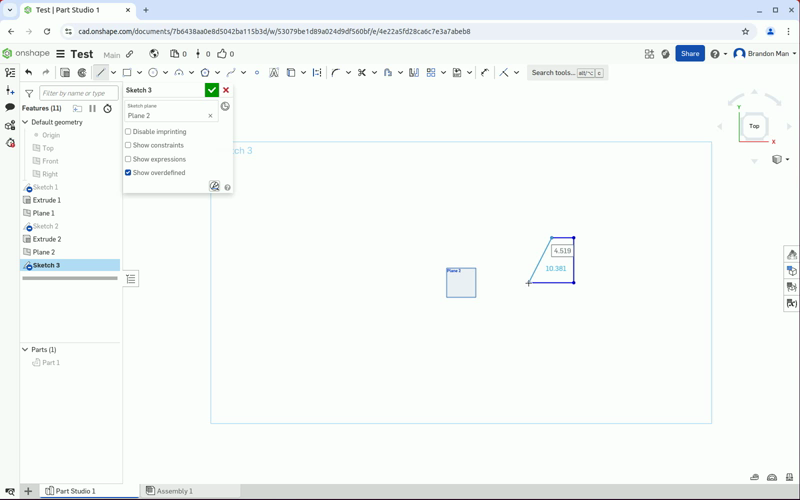
click(528, 282)
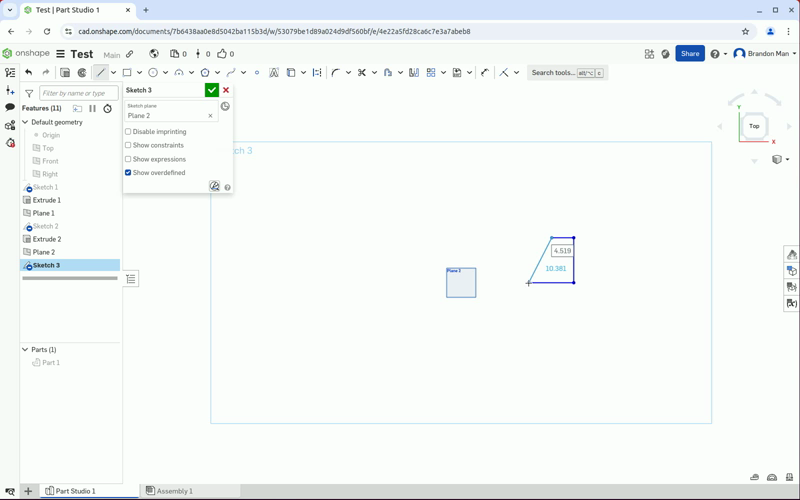
key(esc)
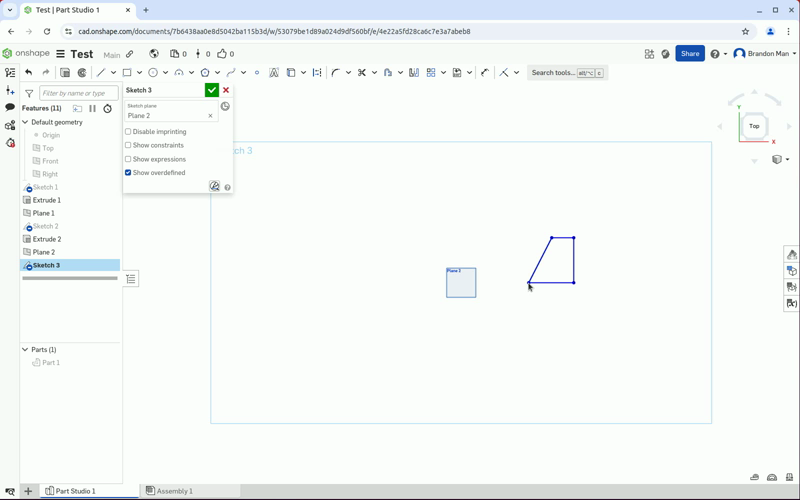
mouse_move(560, 272)
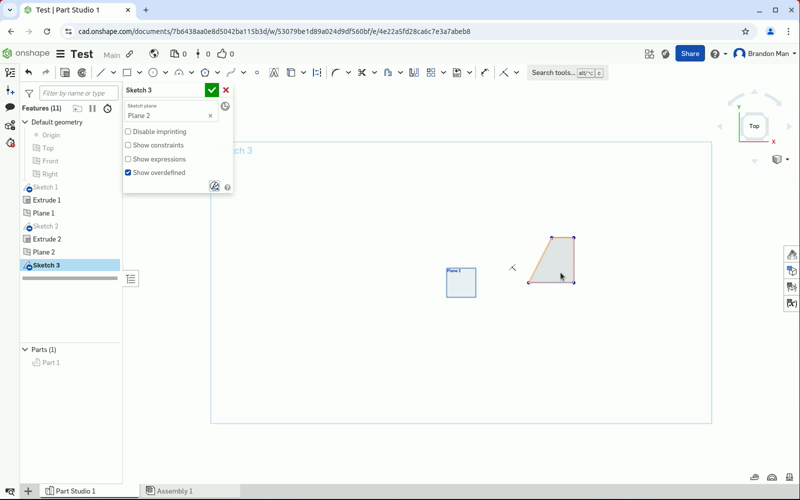
scroll(6)
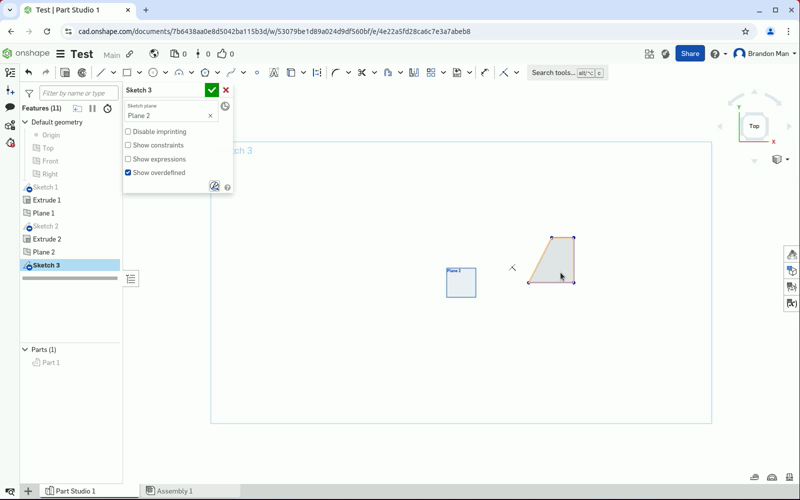
scroll(6)
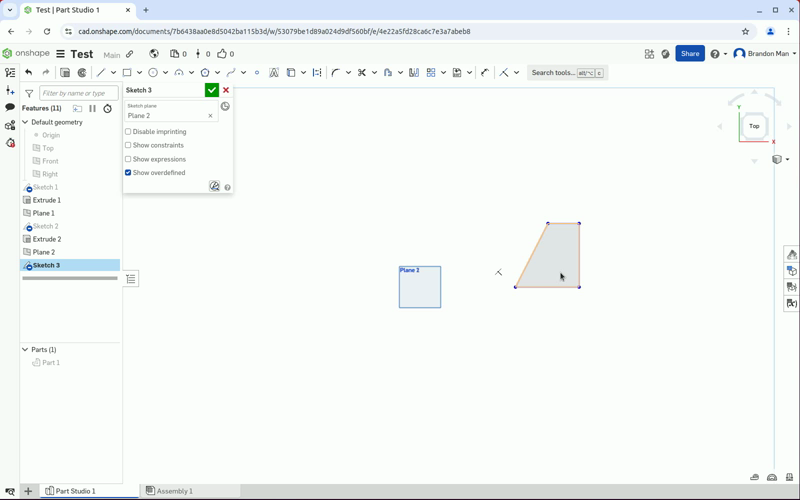
scroll(6)
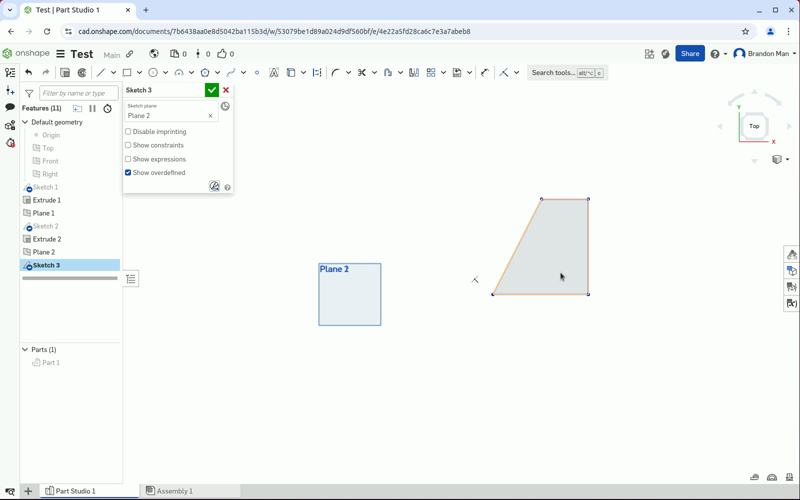
scroll(6)
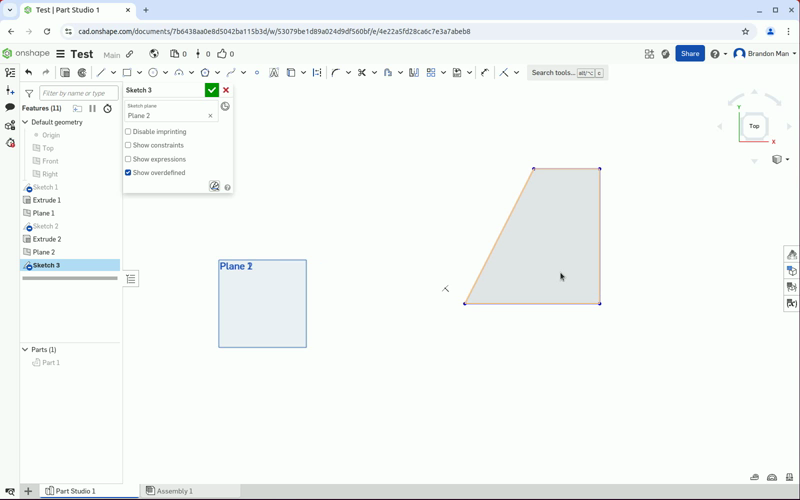
scroll(6)
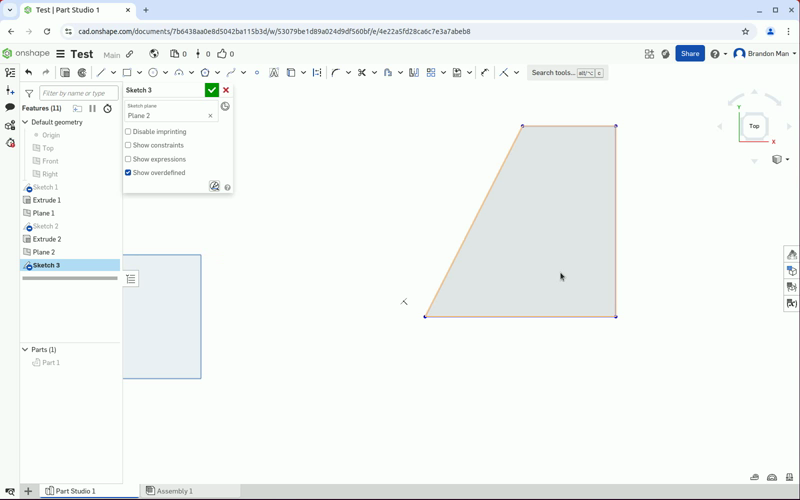
scroll(6)
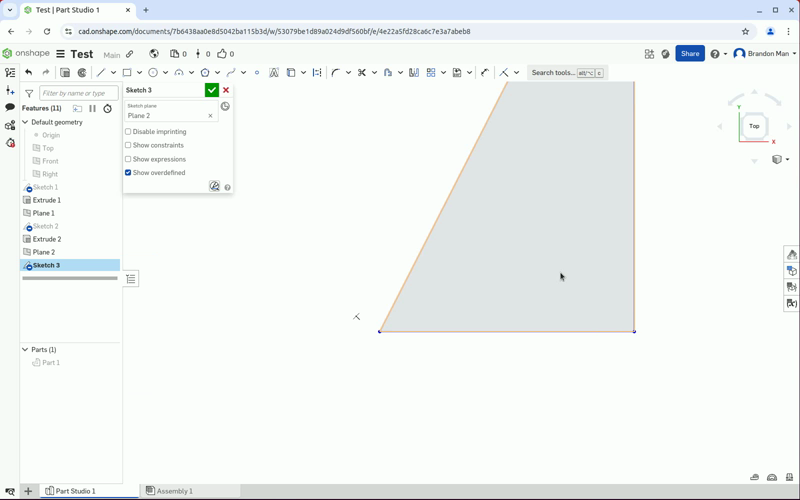
scroll(6)
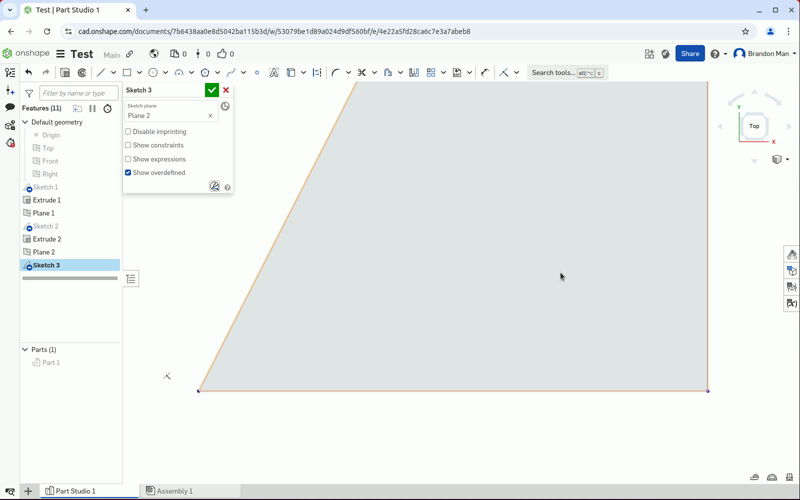
click(560, 272)
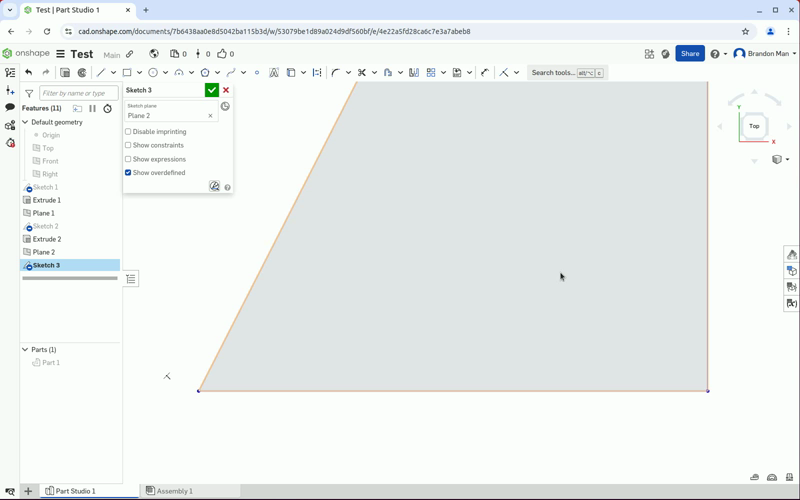
scroll(-6)
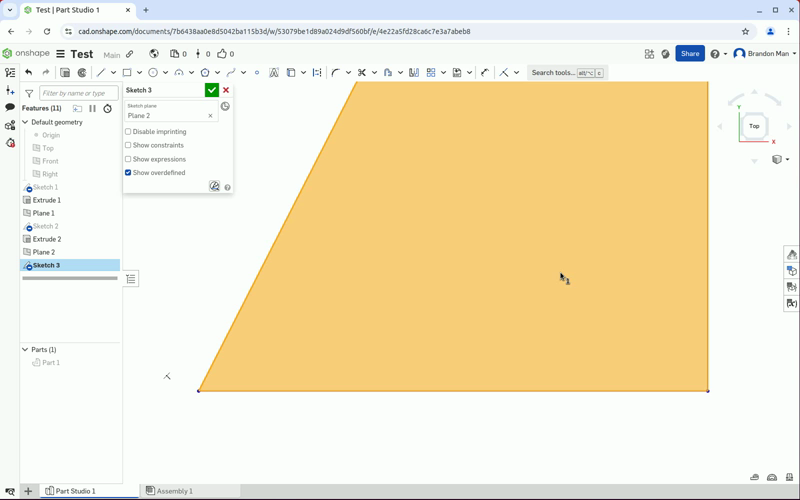
scroll(-6)
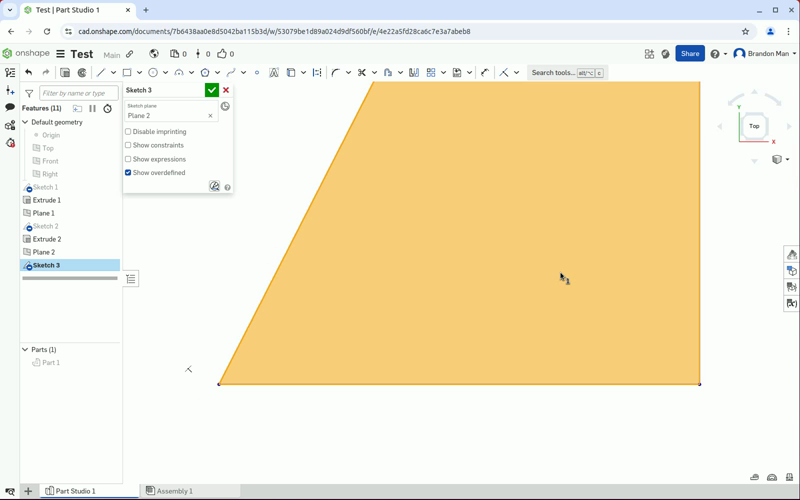
scroll(-6)
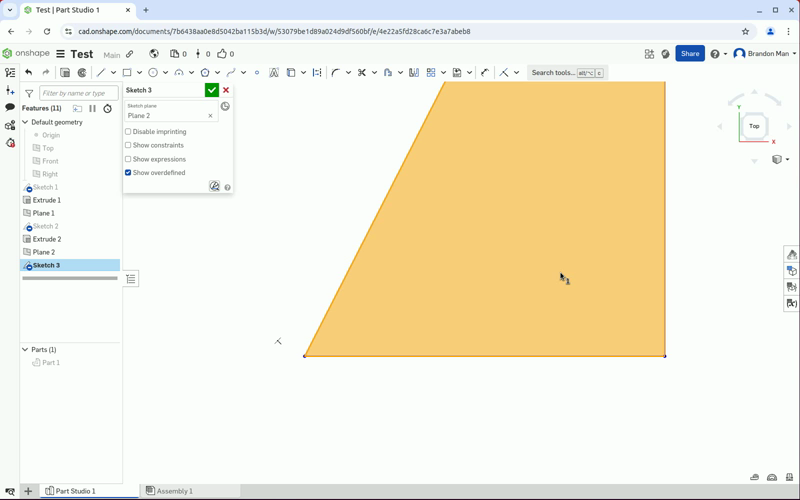
scroll(-6)
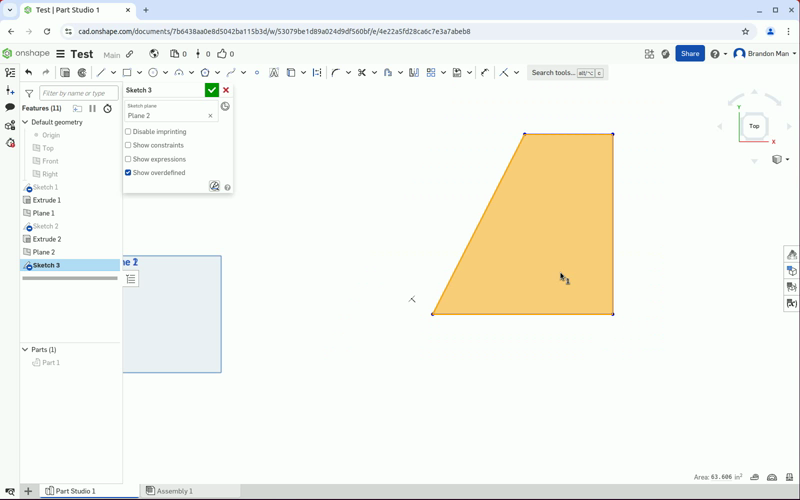
scroll(-6)
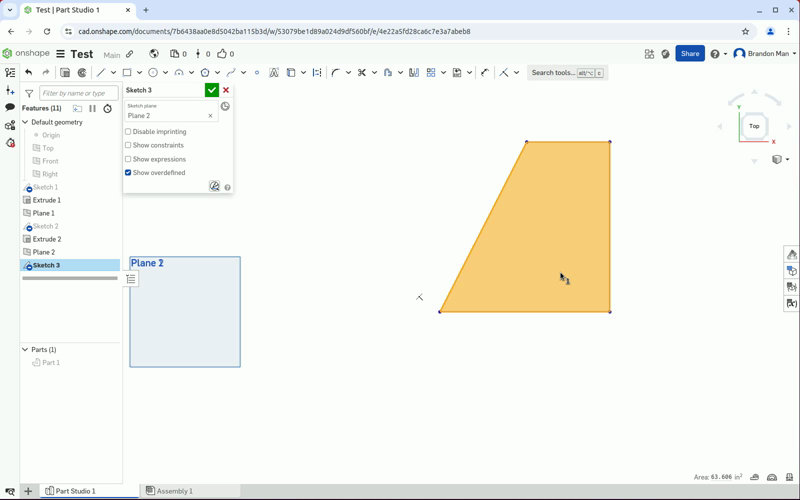
scroll(-6)
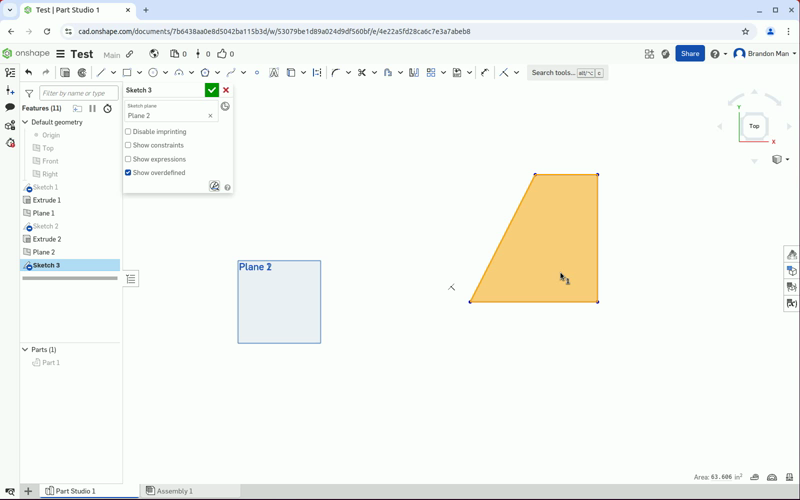
scroll(-6)
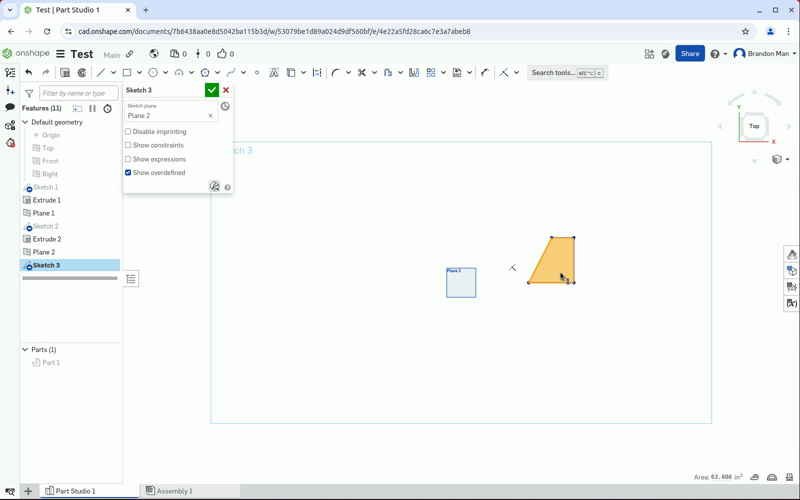
mouse_move(73, 352)
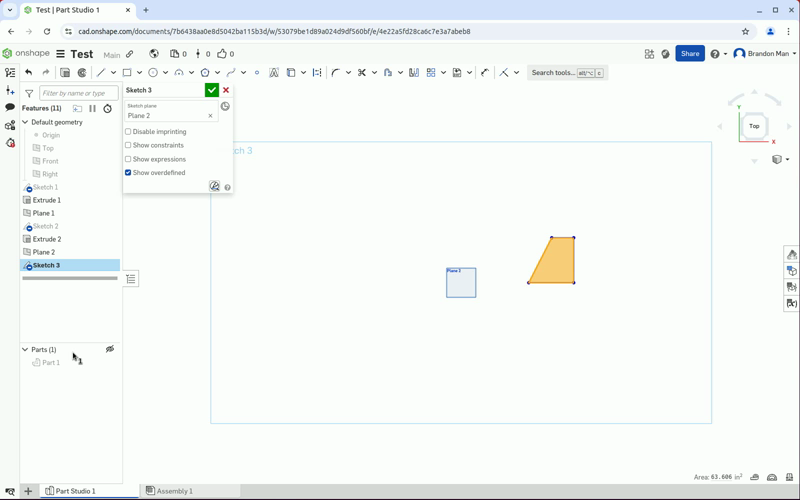
key(shift+y)
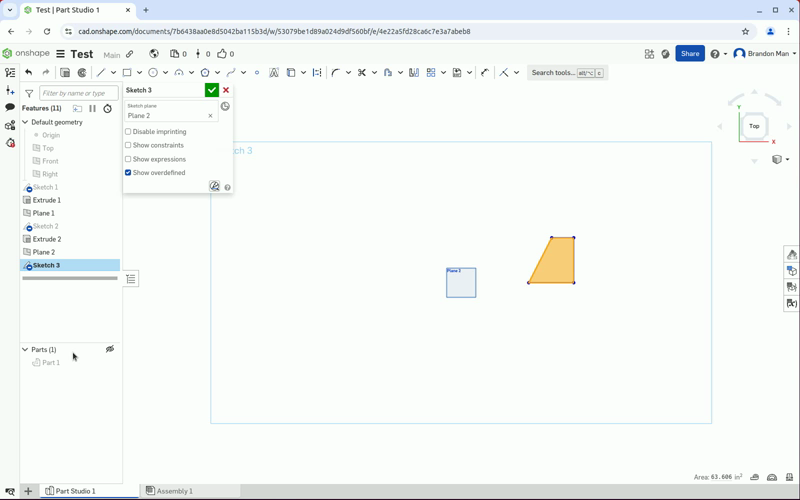
key(shift+e)
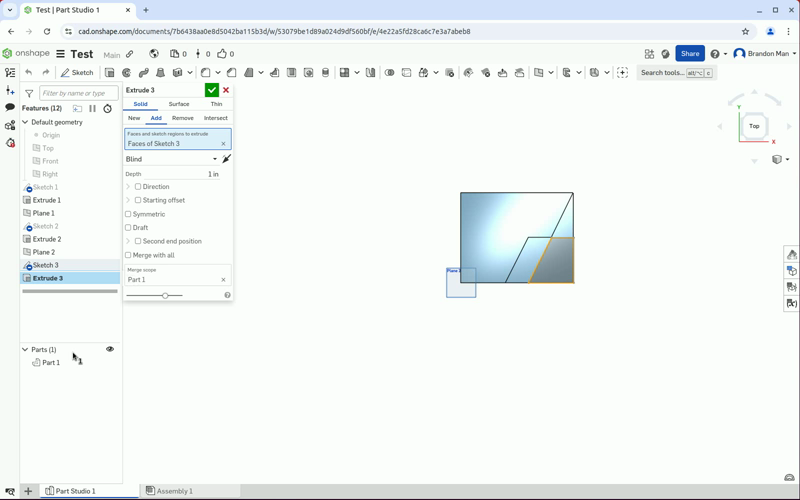
mouse_move(143, 106)
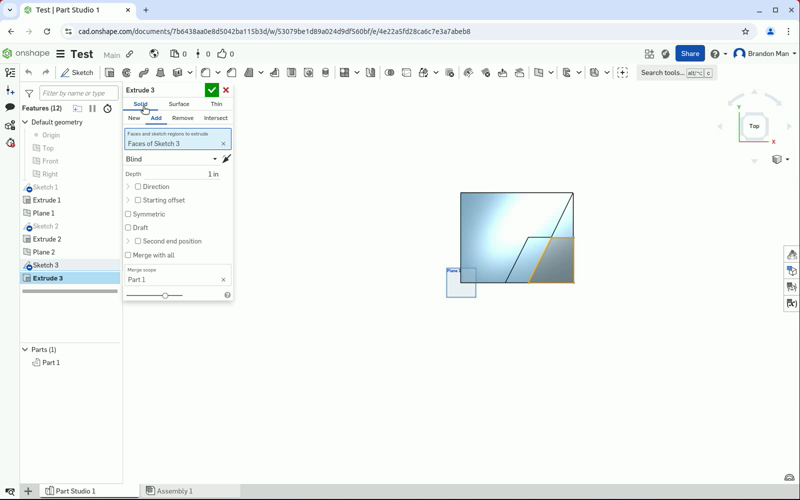
click(143, 106)
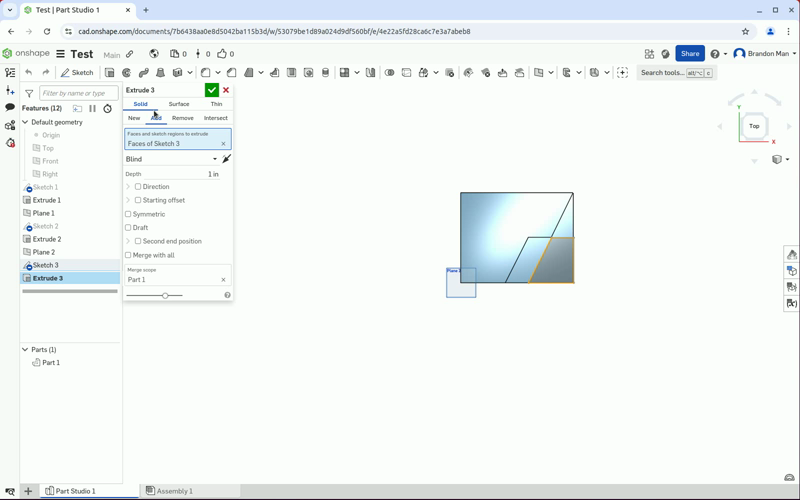
mouse_move(186, 120)
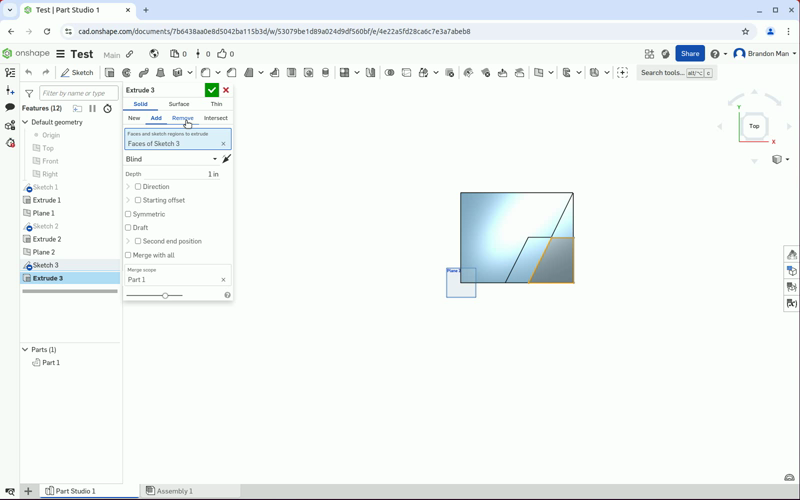
click(186, 120)
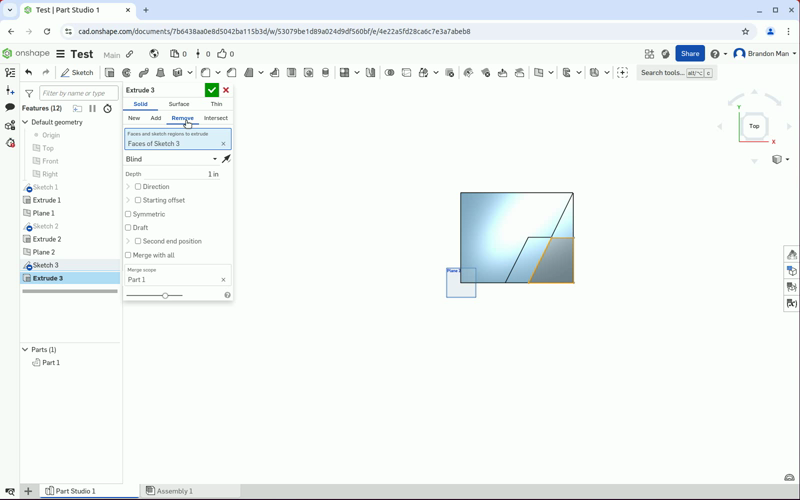
key(tab, 4)
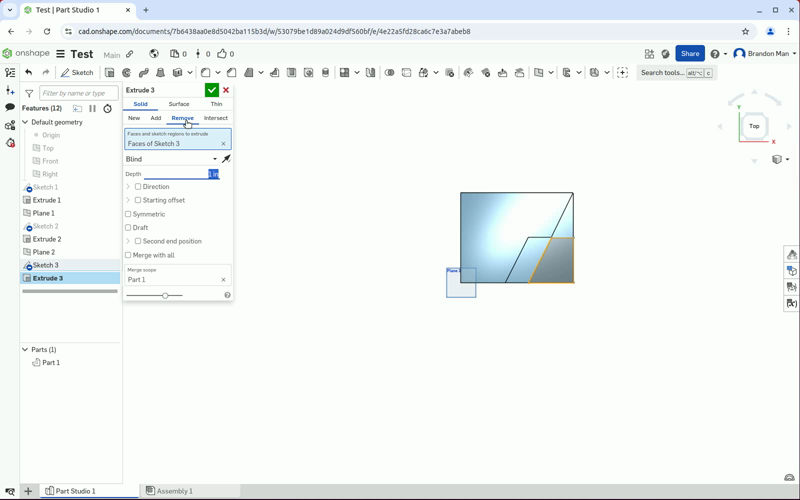
text(4.574)
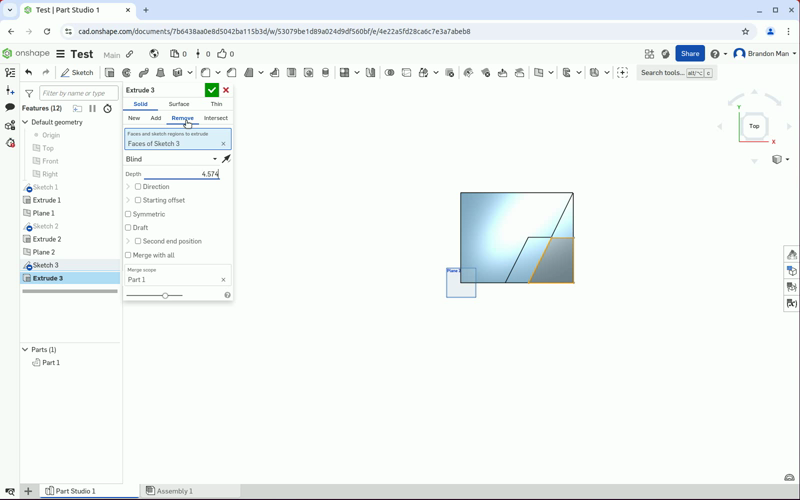
key(tab, 6)
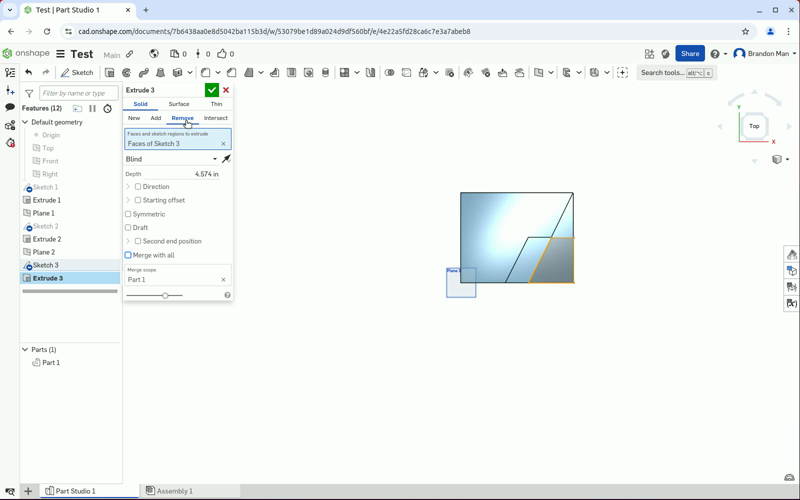
key(space)
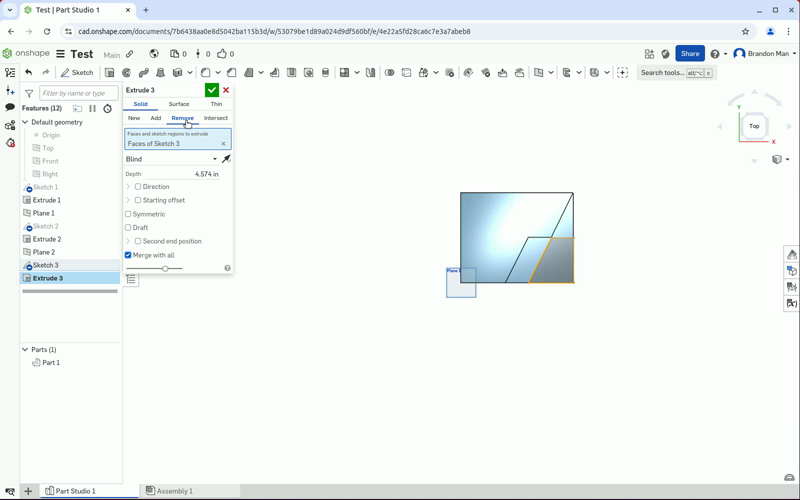
key(enter)
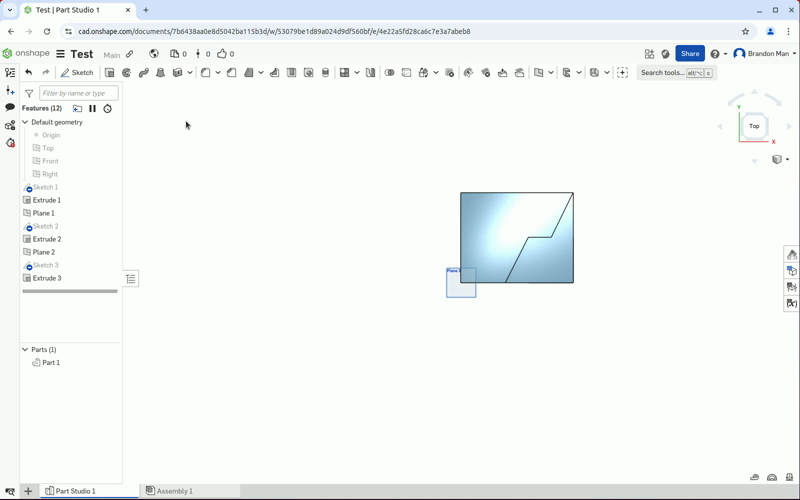
key(shift+h)
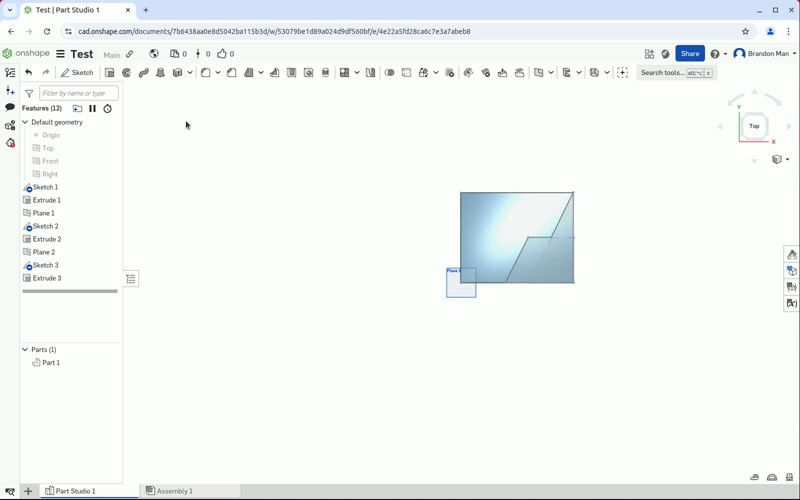
key(shift+h)
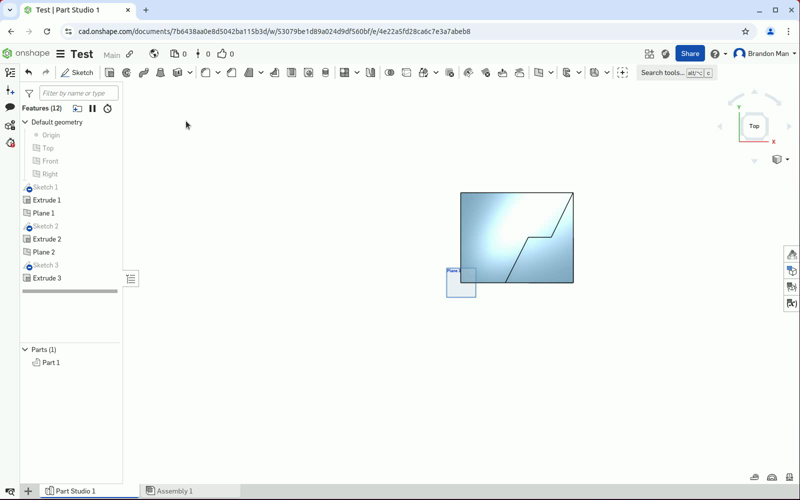
mouse_move(73, 189)
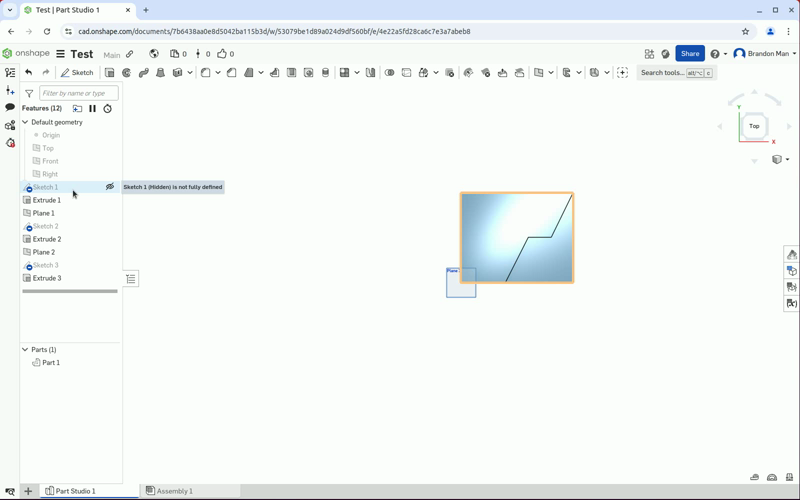
click(73, 189)
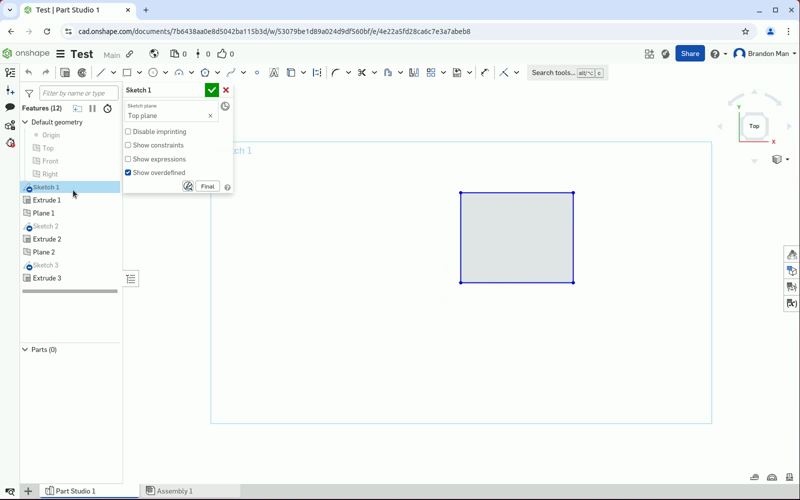
mouse_move(229, 92)
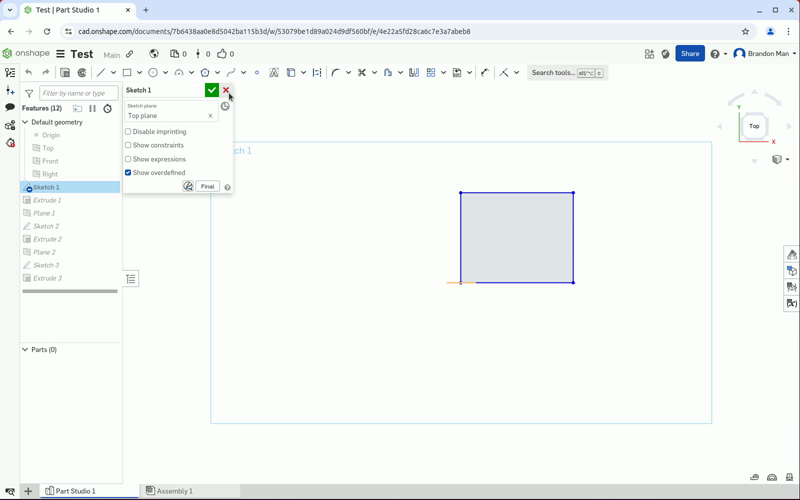
click(229, 92)
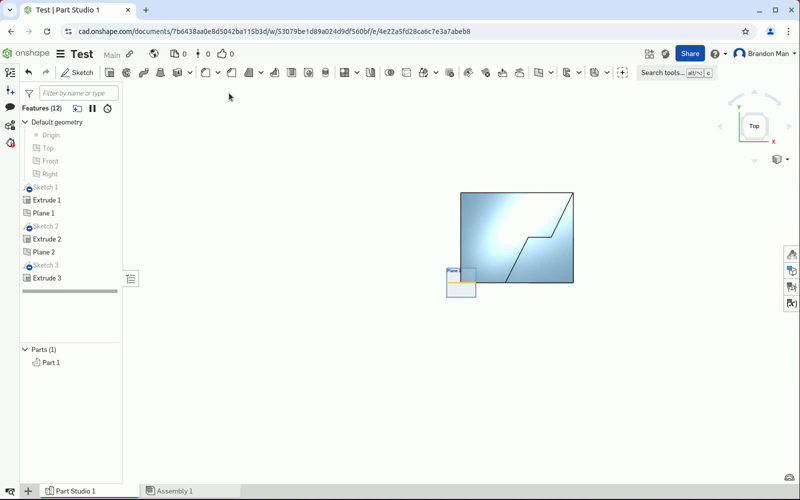
mouse_move(541, 75)
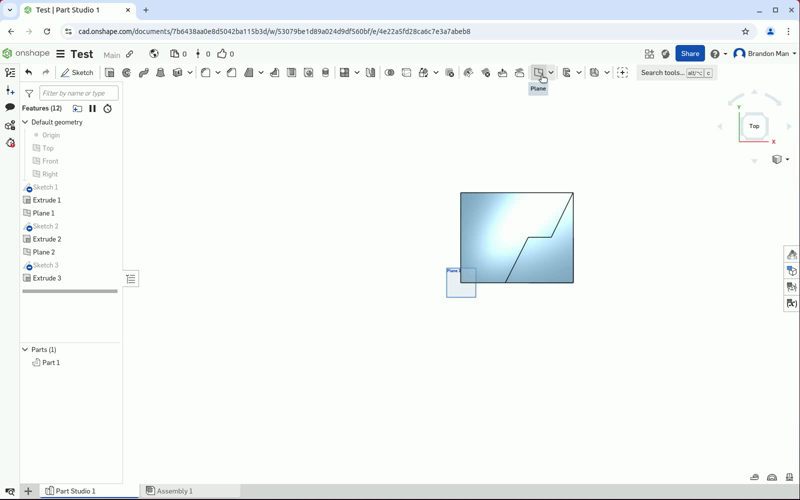
click(541, 75)
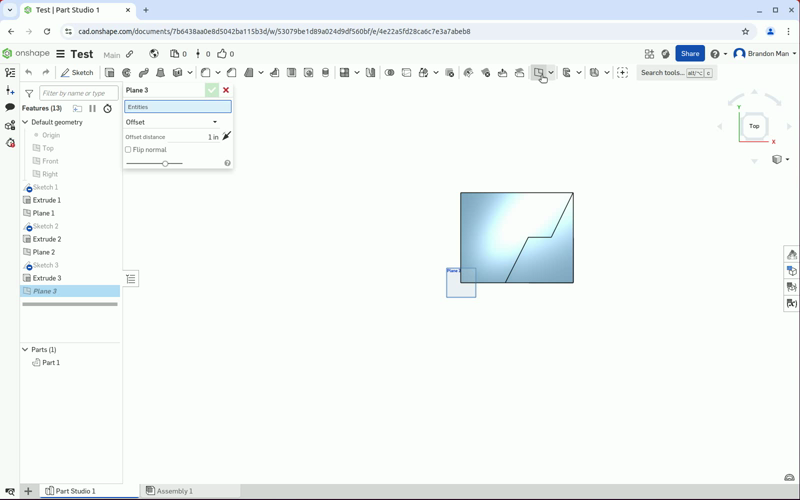
mouse_move(73, 150)
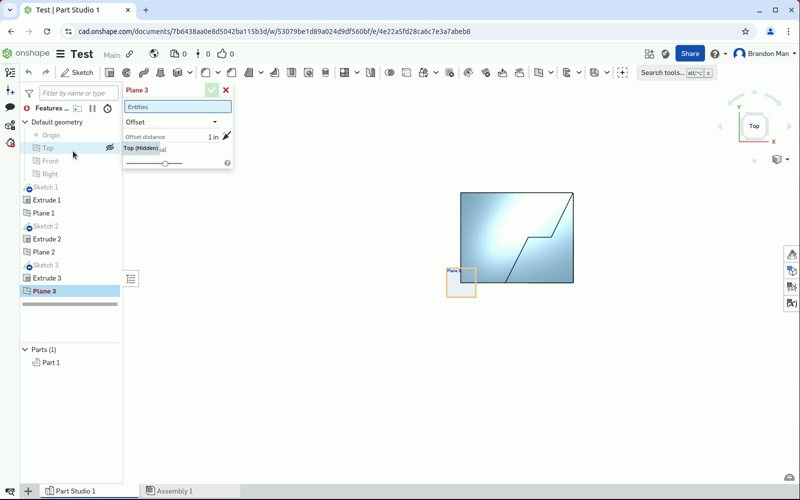
click(73, 150)
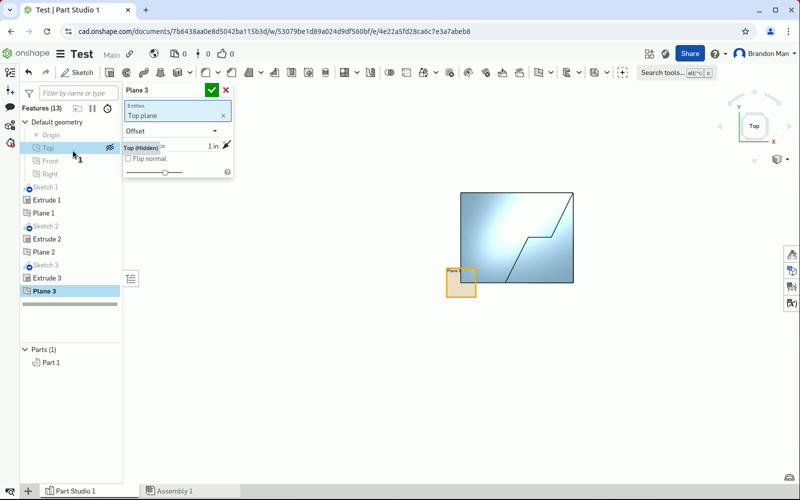
key(tab, 2)
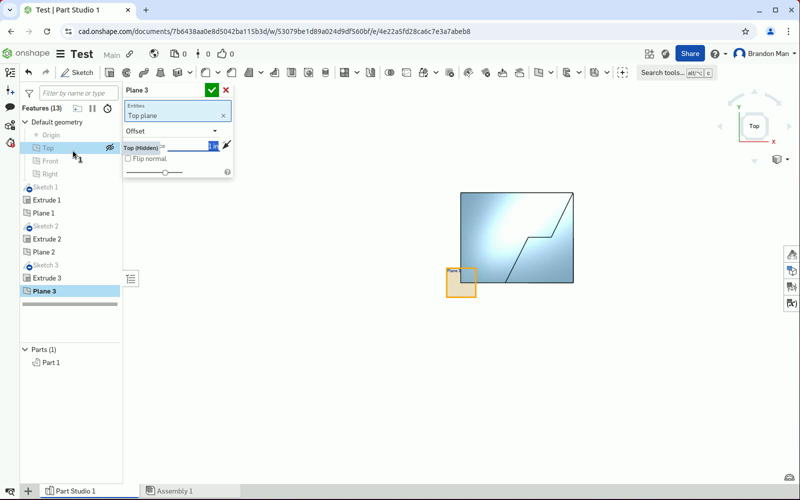
text(9.151)
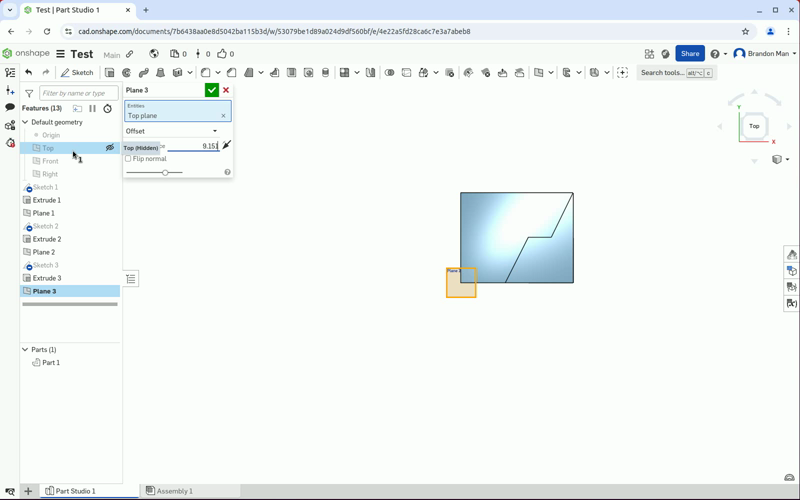
key(enter, 2)
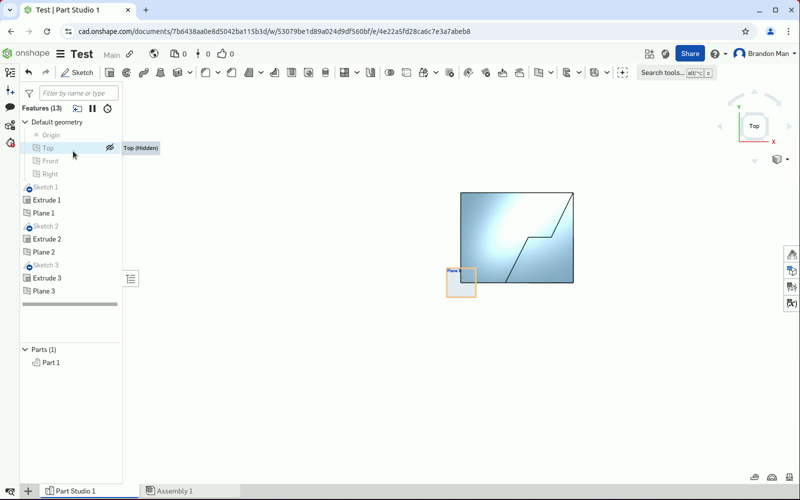
key(shift+s)
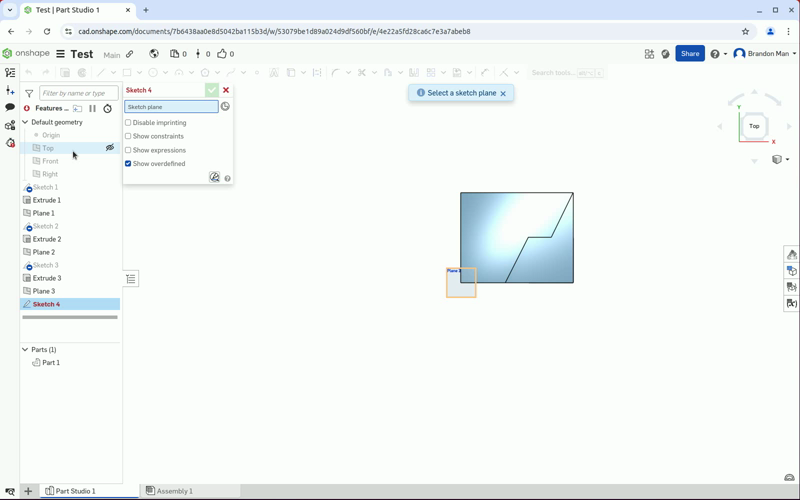
mouse_move(73, 293)
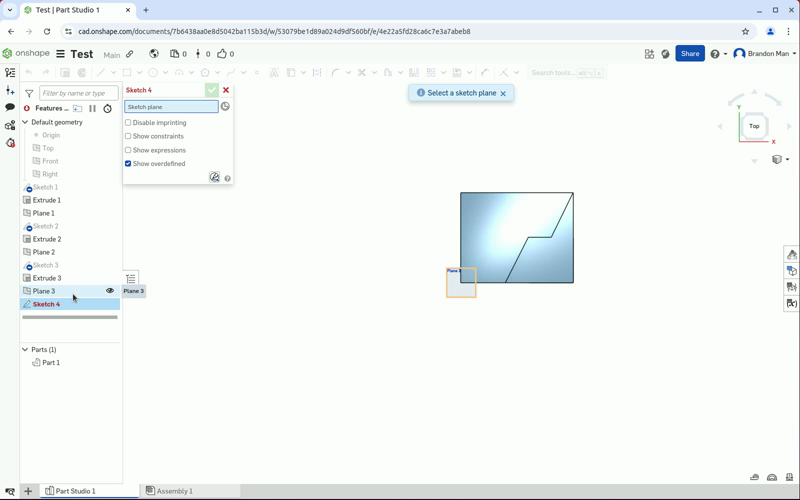
click(73, 293)
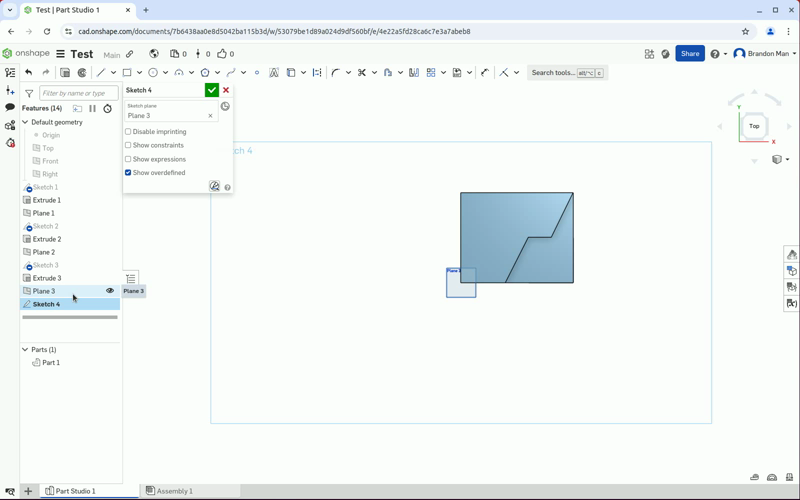
mouse_move(73, 352)
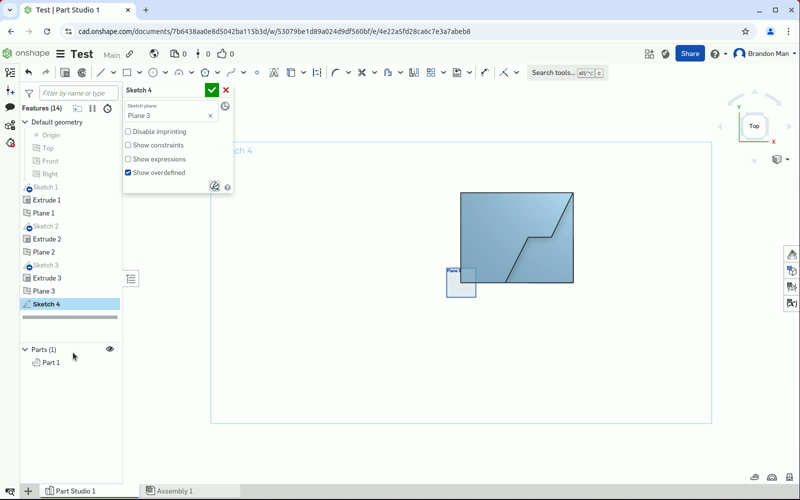
key(y)
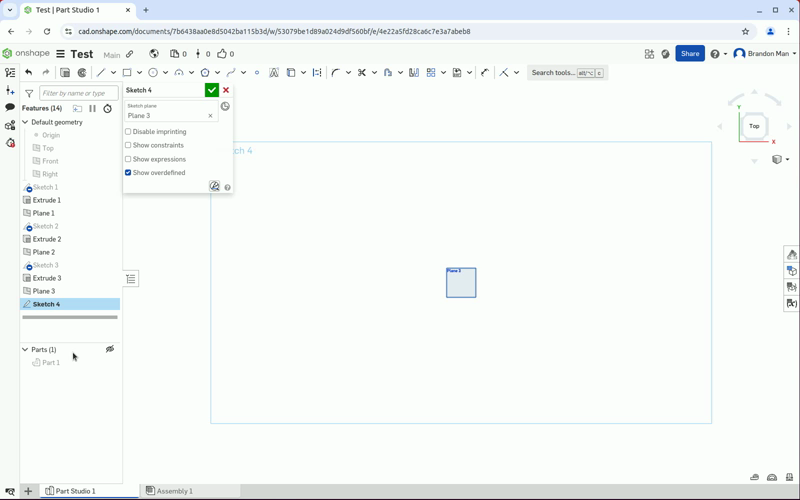
key(l)
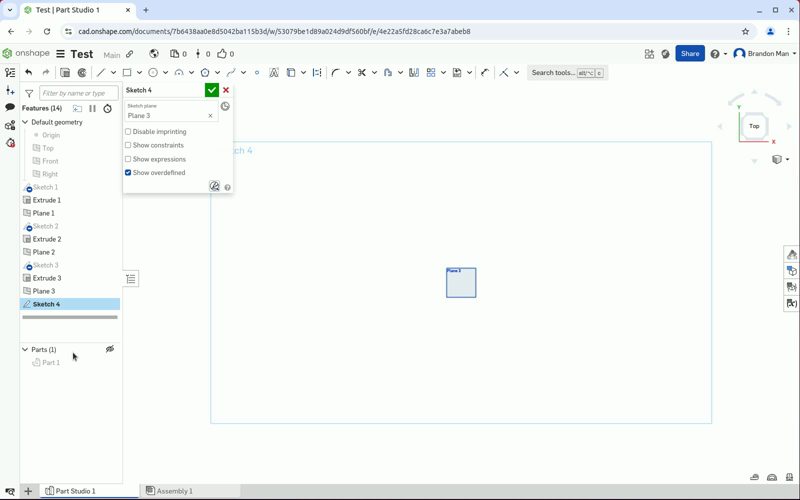
key_down(shift)
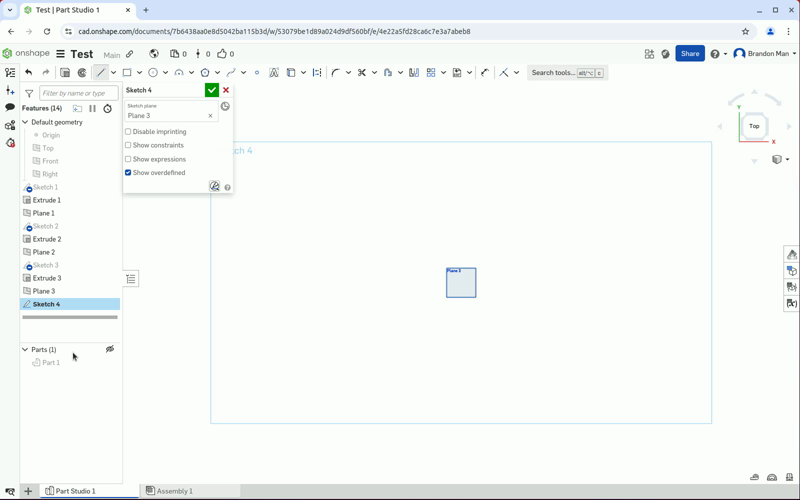
mouse_move(551, 282)
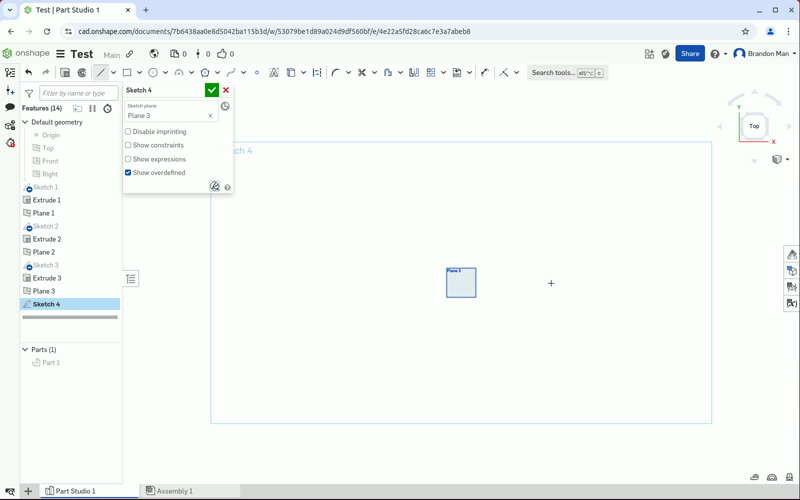
click(551, 282)
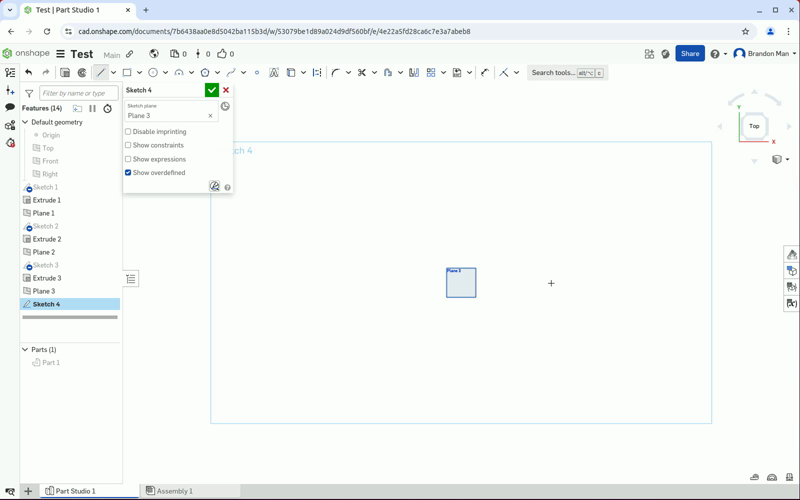
key_up(shift)
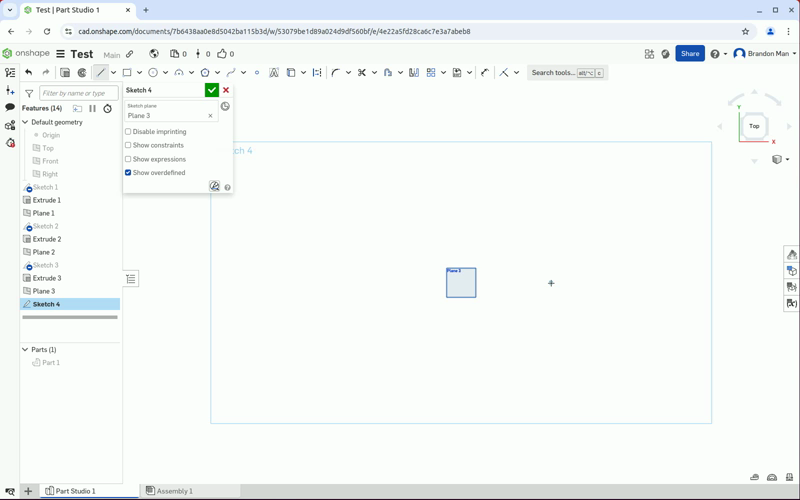
key_down(shift)
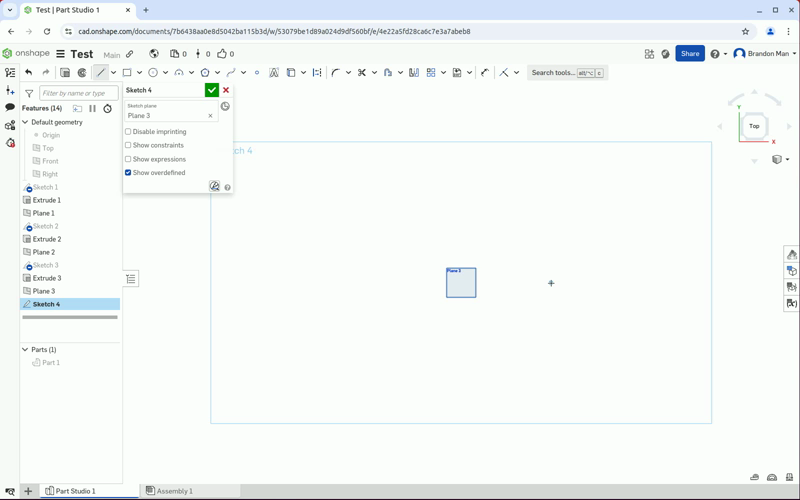
mouse_move(581, 282)
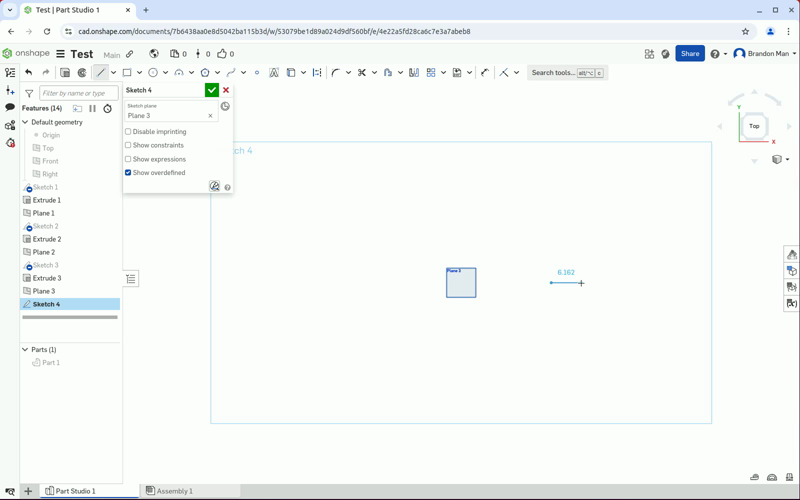
mouse_move(573, 282)
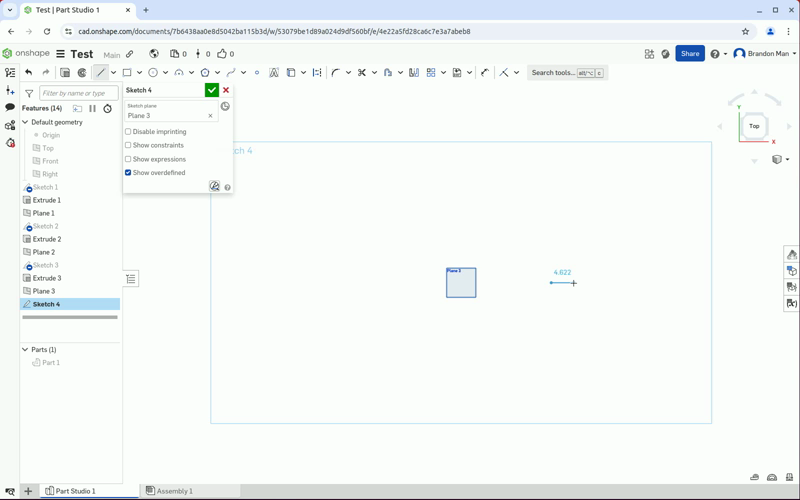
click(573, 282)
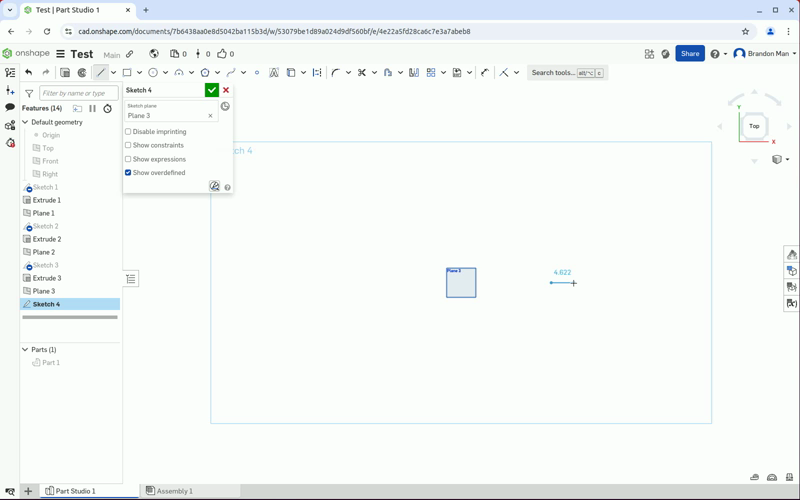
key_up(shift)
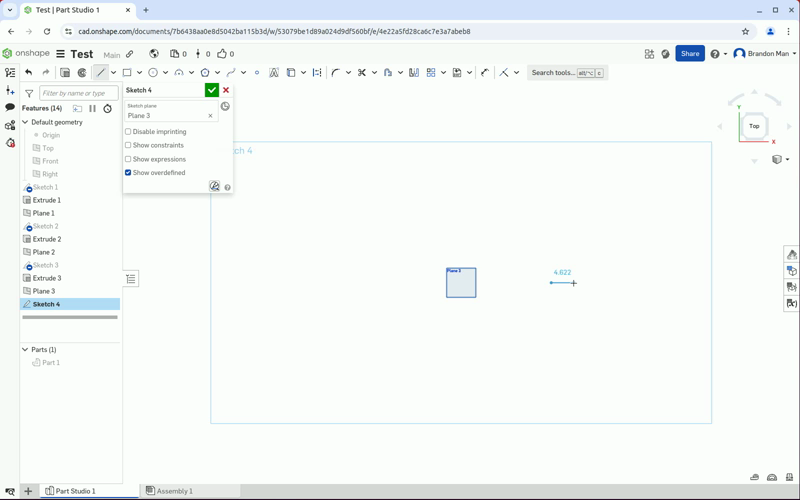
key_down(shift)
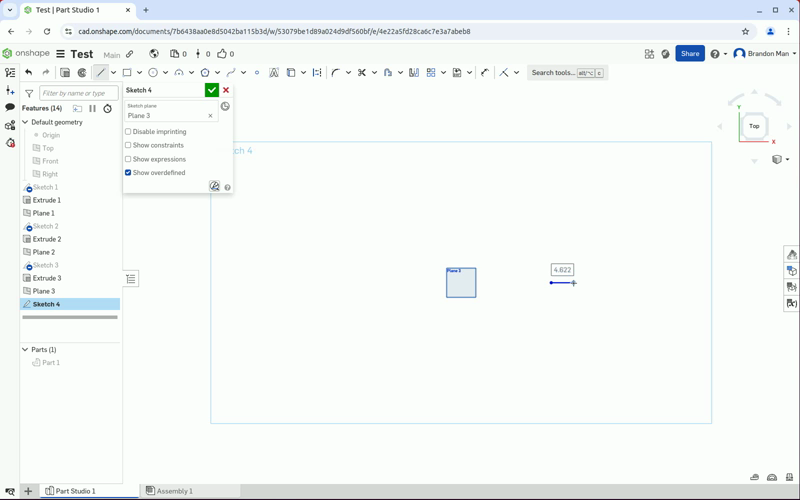
mouse_move(589, 282)
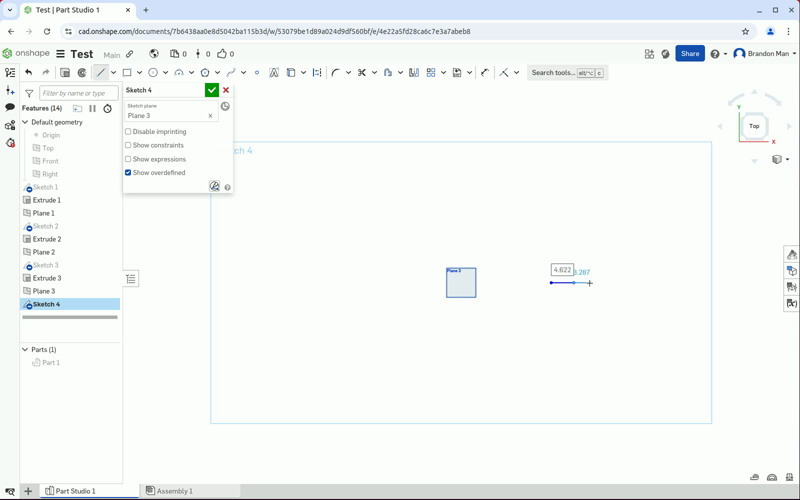
mouse_move(573, 237)
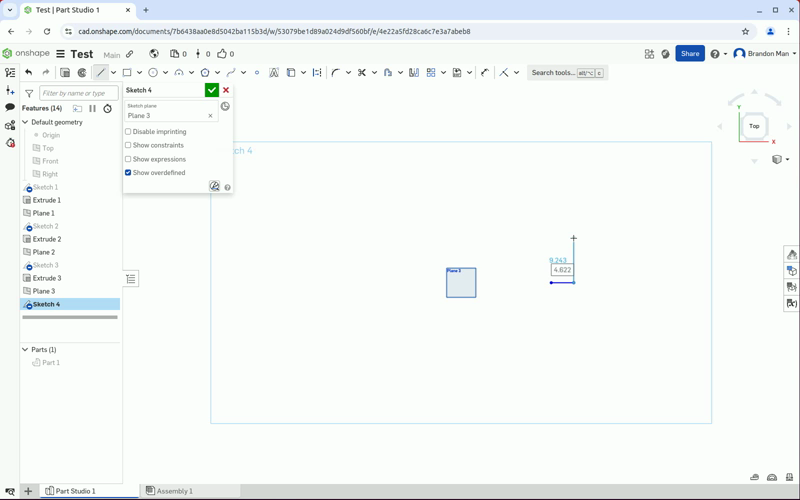
click(573, 237)
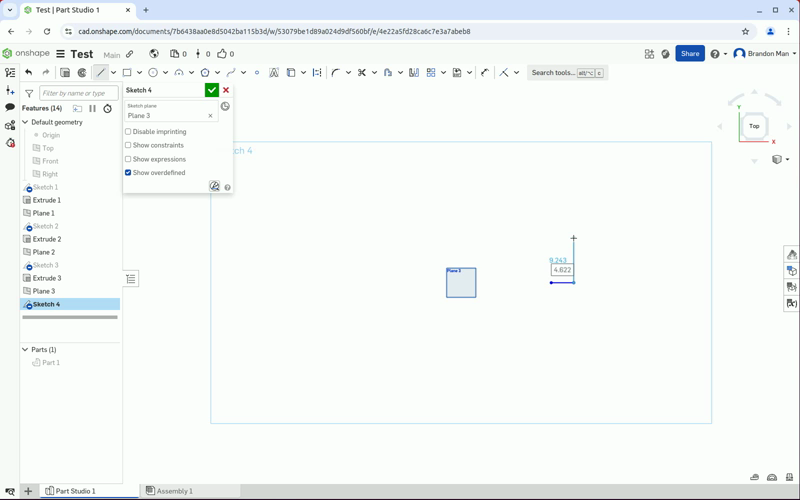
key_up(shift)
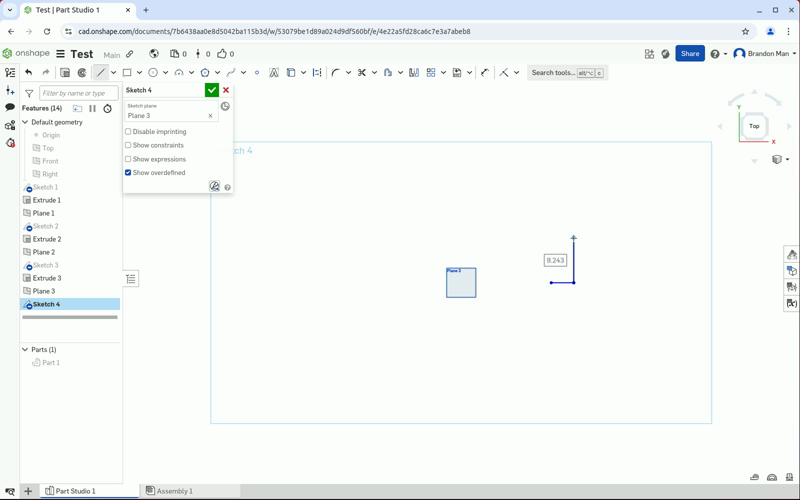
mouse_move(589, 237)
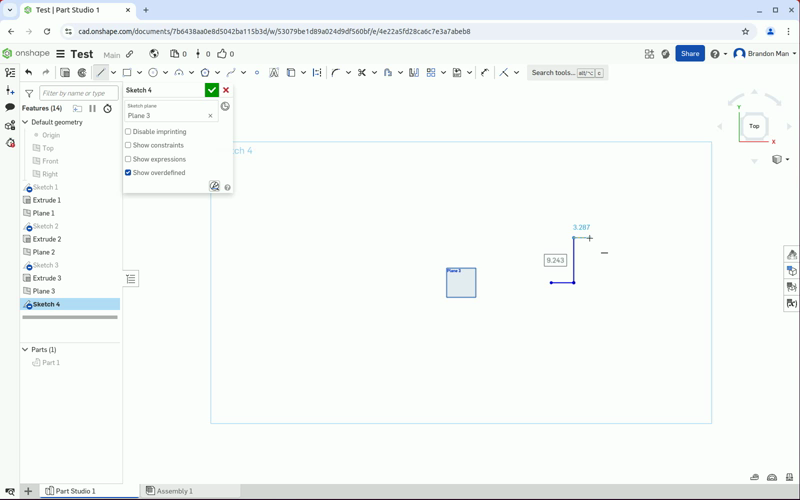
key_down(shift)
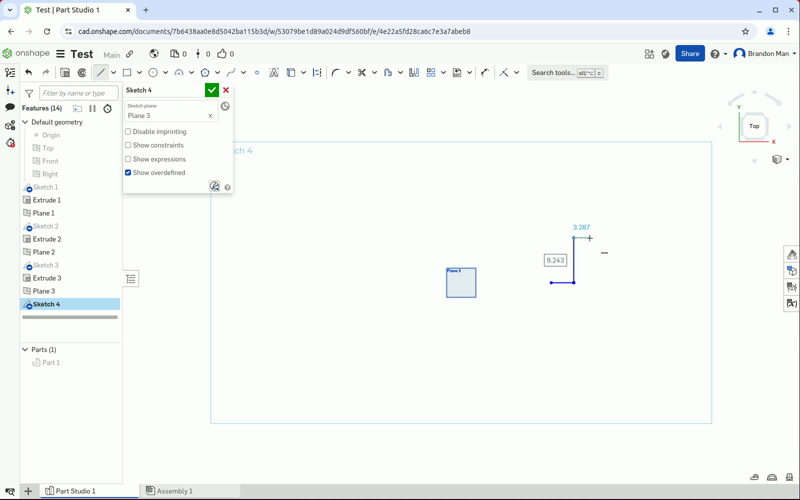
mouse_move(551, 282)
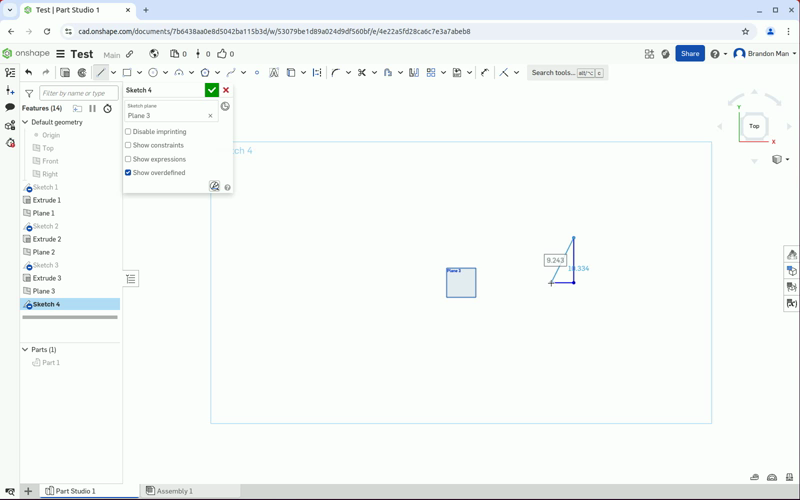
key_up(shift)
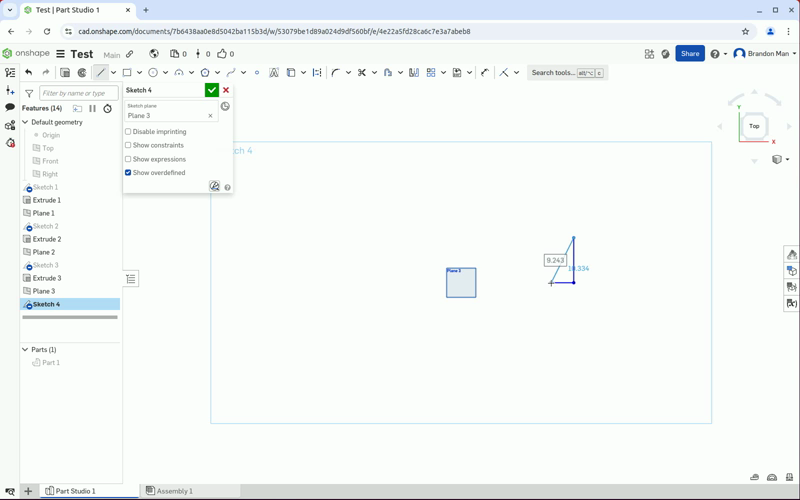
click(551, 282)
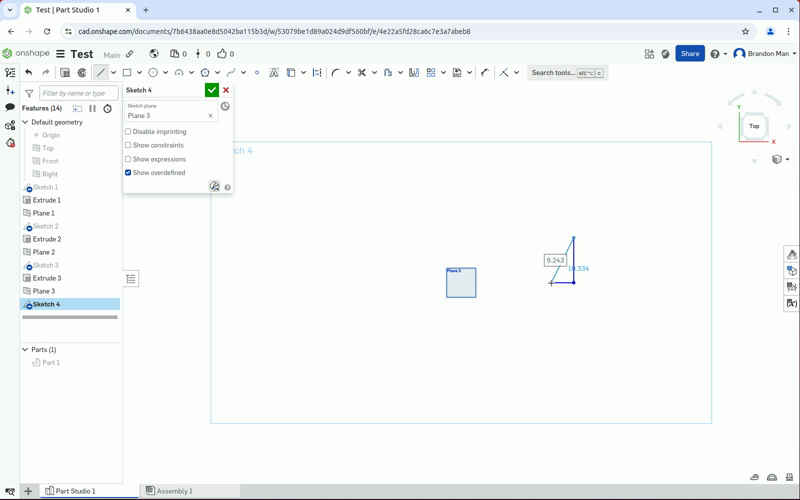
key(esc)
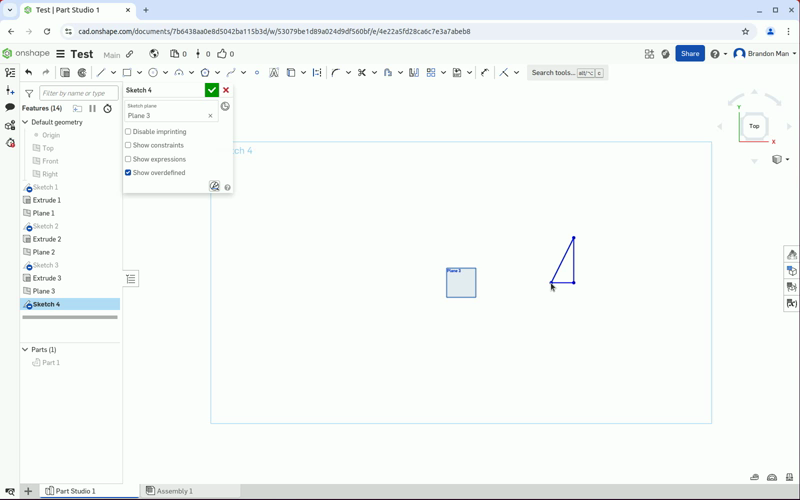
mouse_move(572, 252)
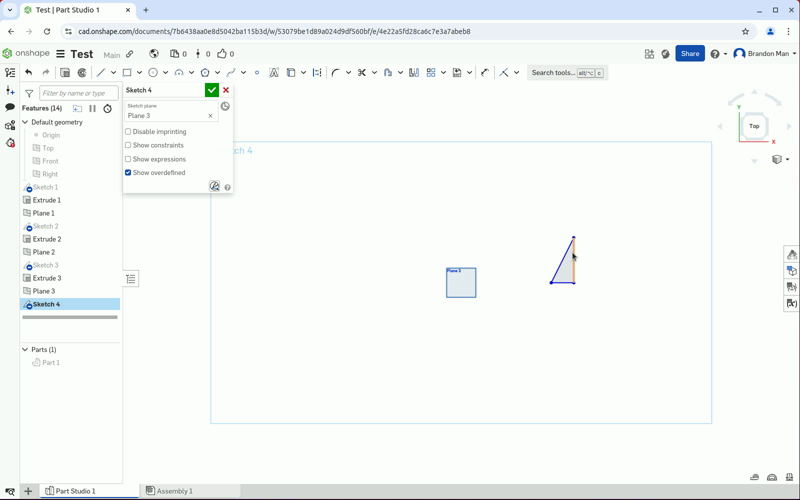
scroll(6)
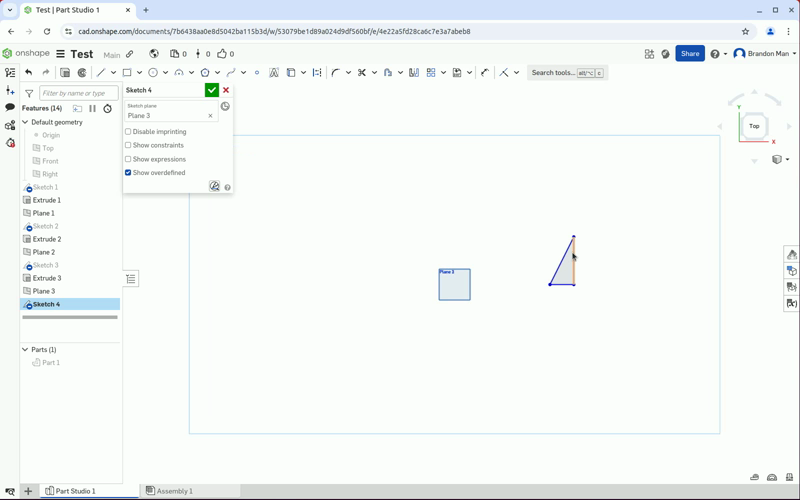
scroll(6)
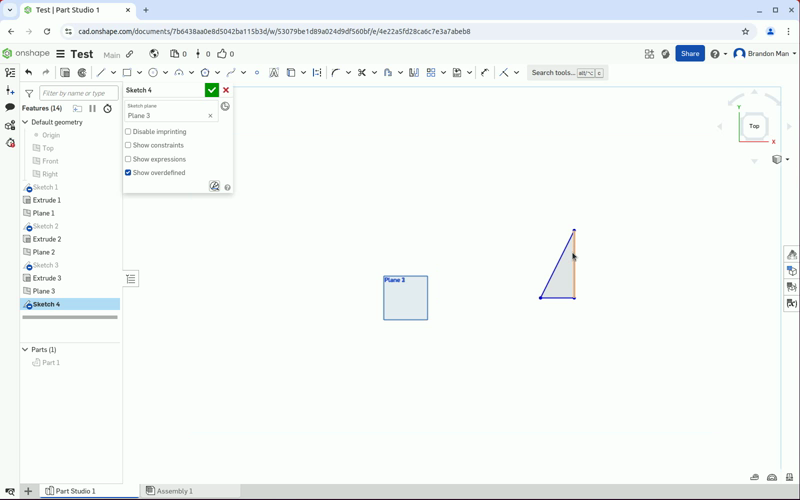
scroll(6)
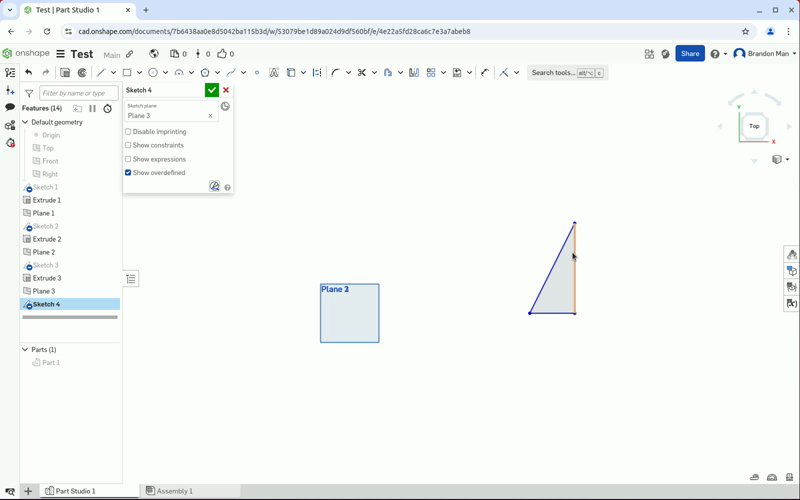
scroll(6)
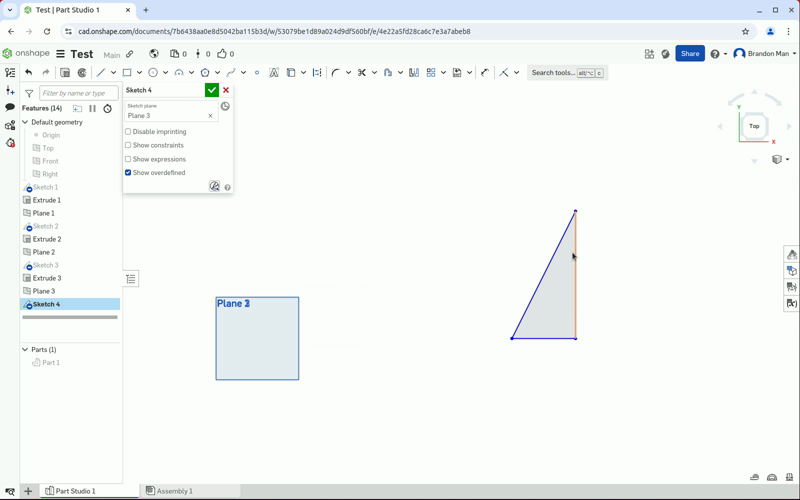
scroll(6)
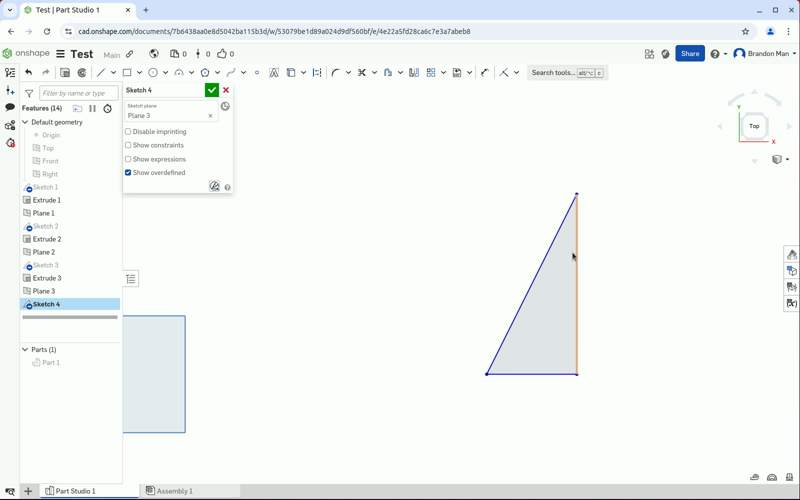
scroll(6)
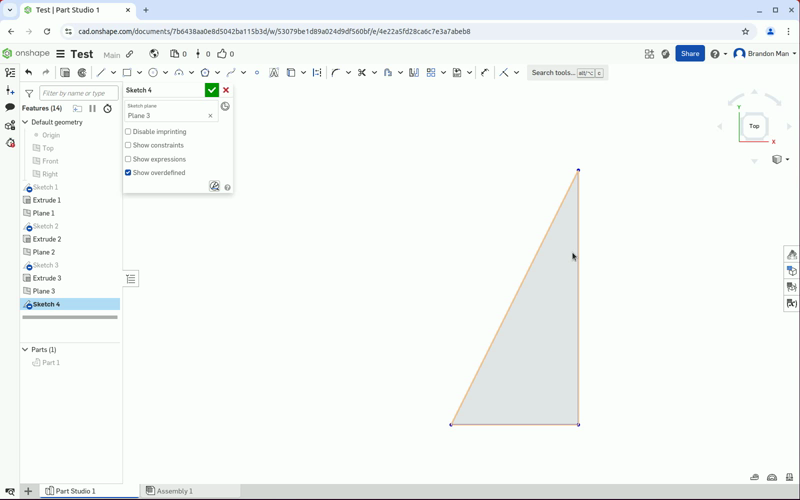
scroll(6)
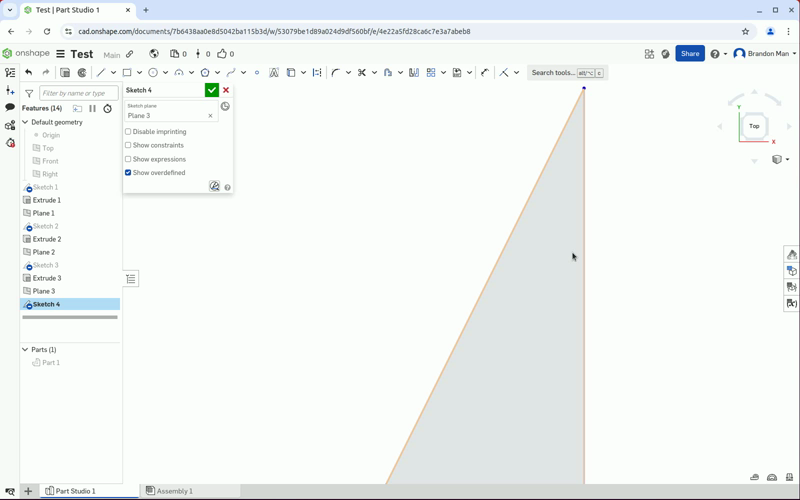
click(572, 252)
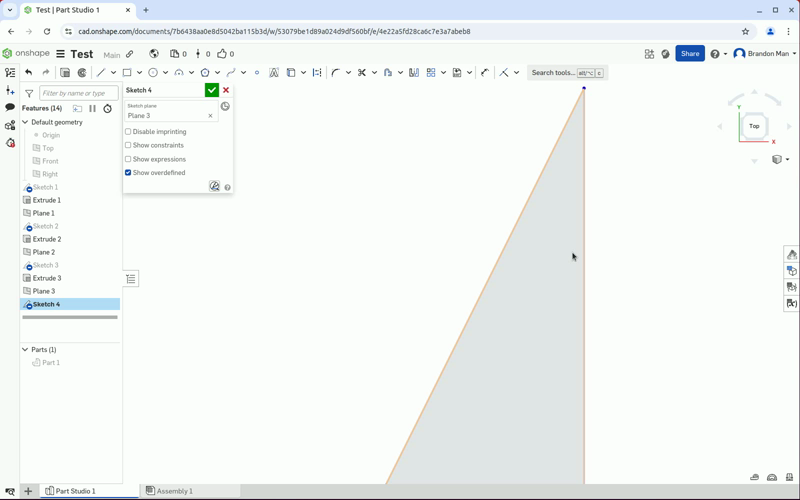
scroll(-6)
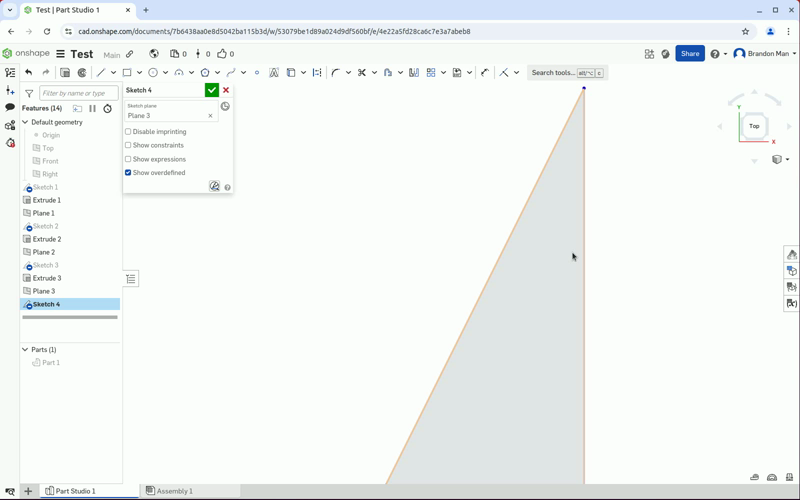
scroll(-6)
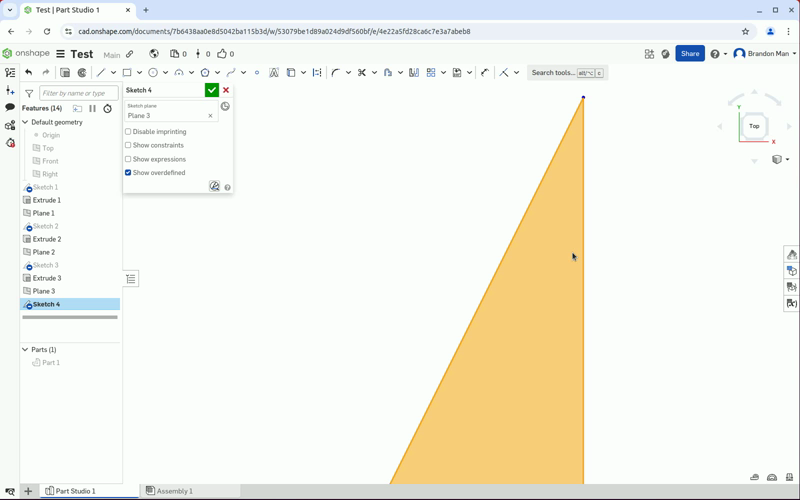
scroll(-6)
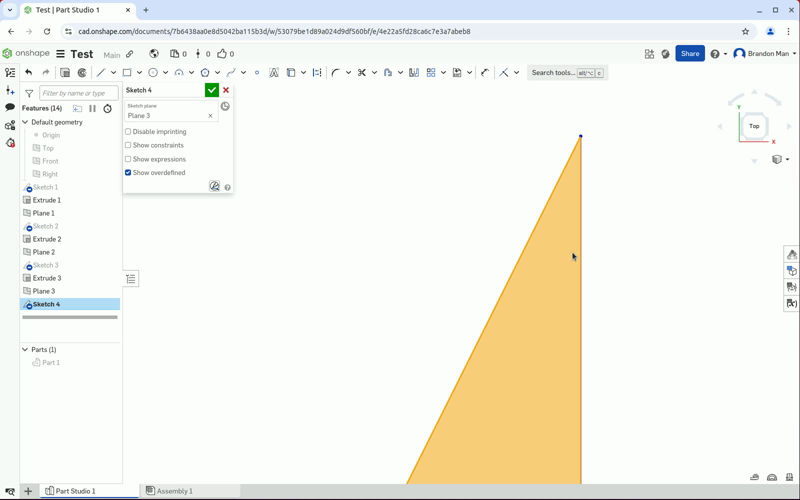
scroll(-6)
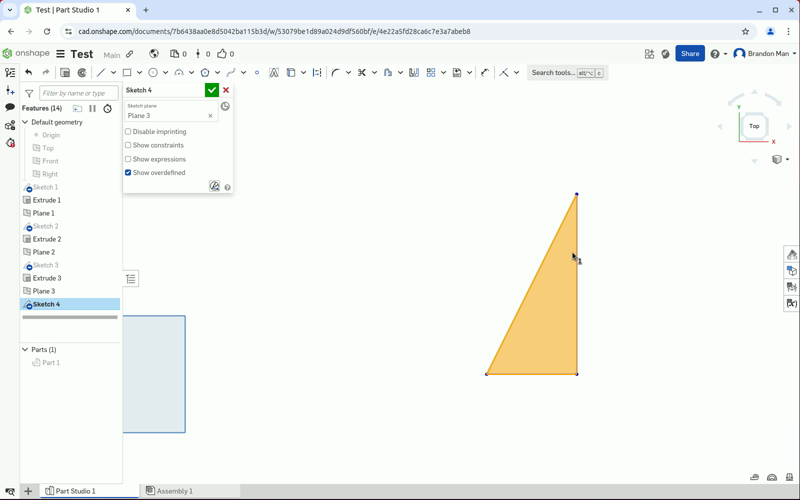
scroll(-6)
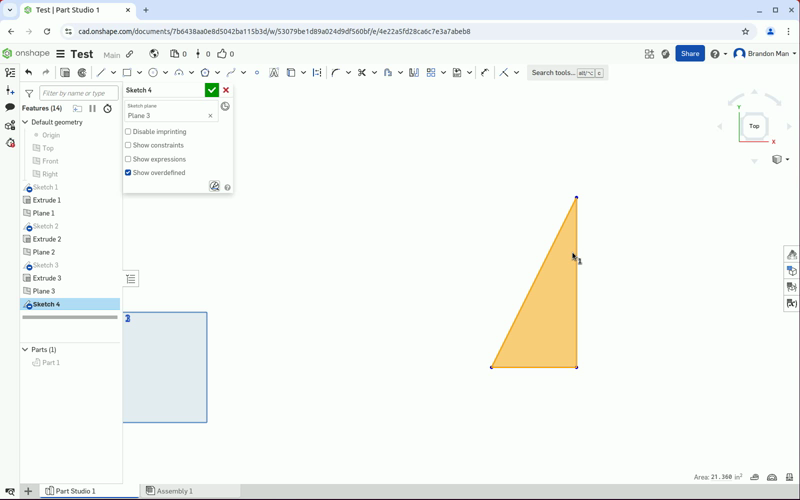
scroll(-6)
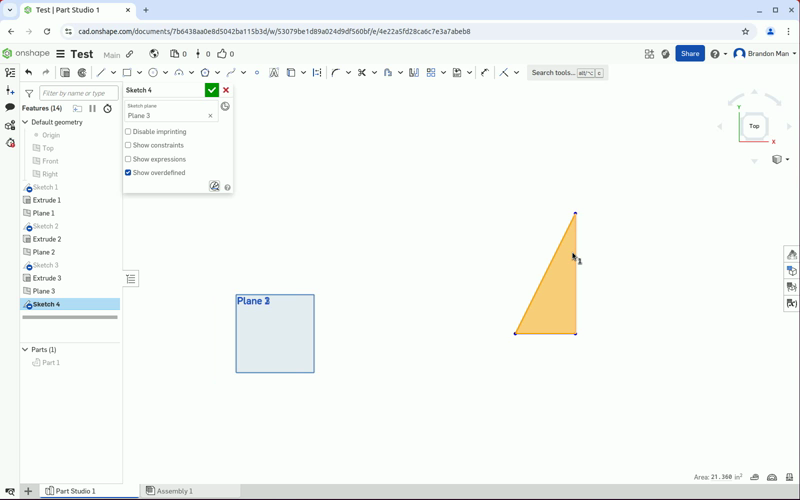
scroll(-6)
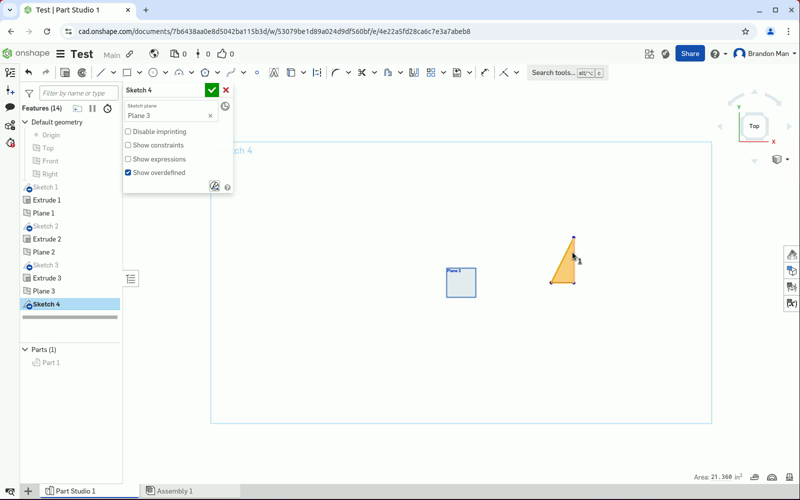
mouse_move(73, 352)
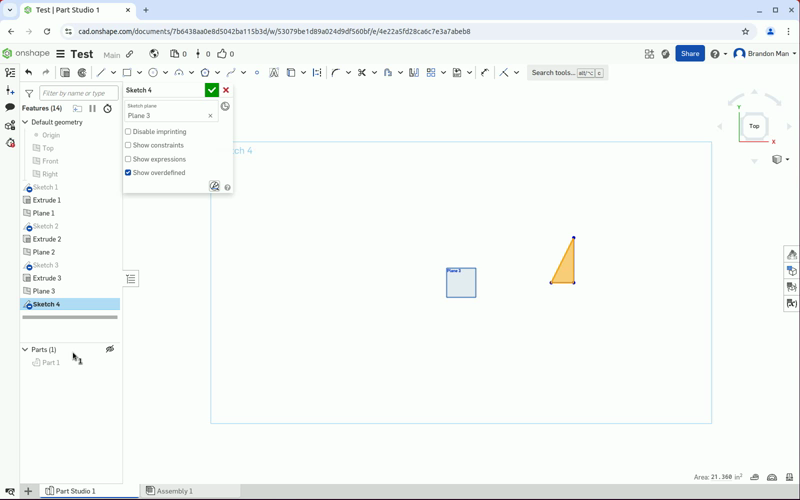
key(shift+y)
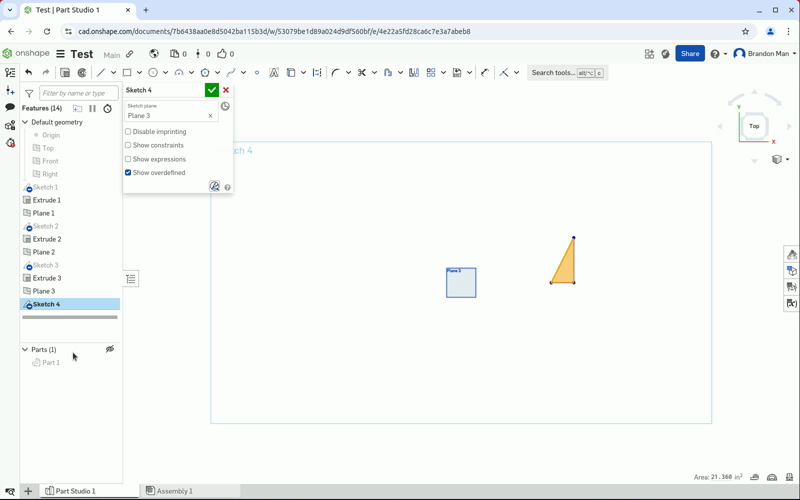
key(shift+e)
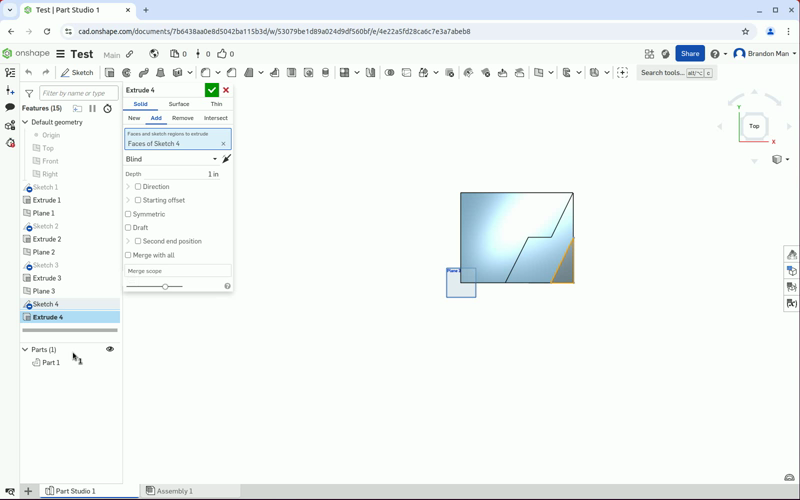
mouse_move(143, 106)
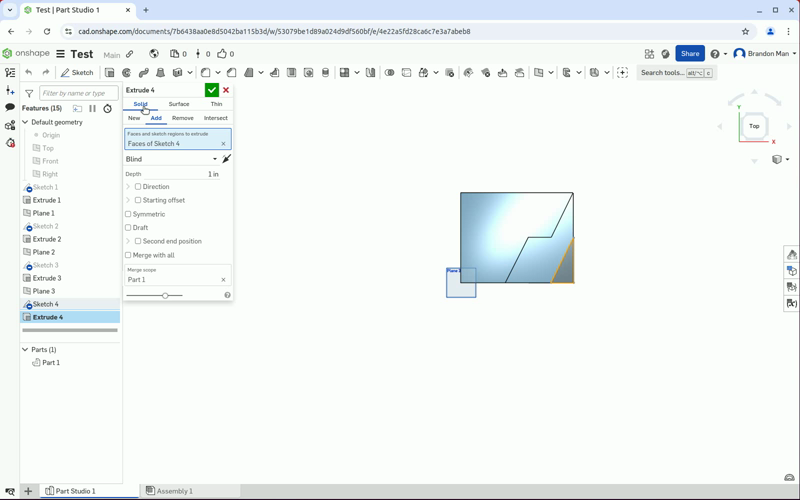
click(143, 106)
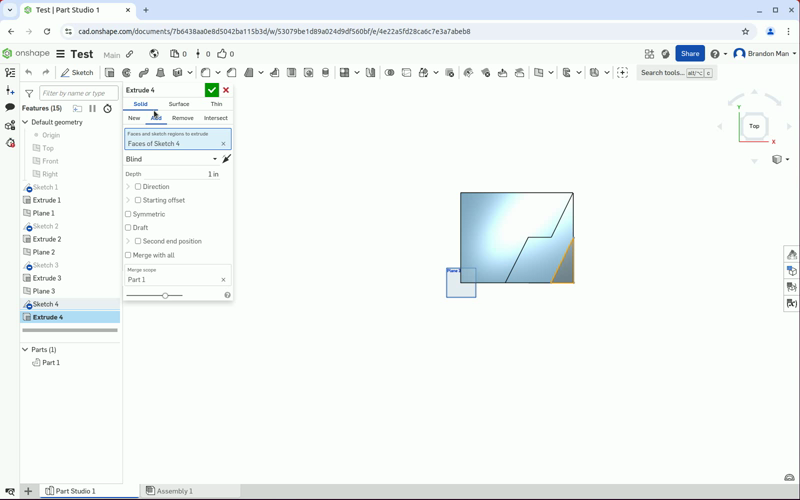
mouse_move(186, 120)
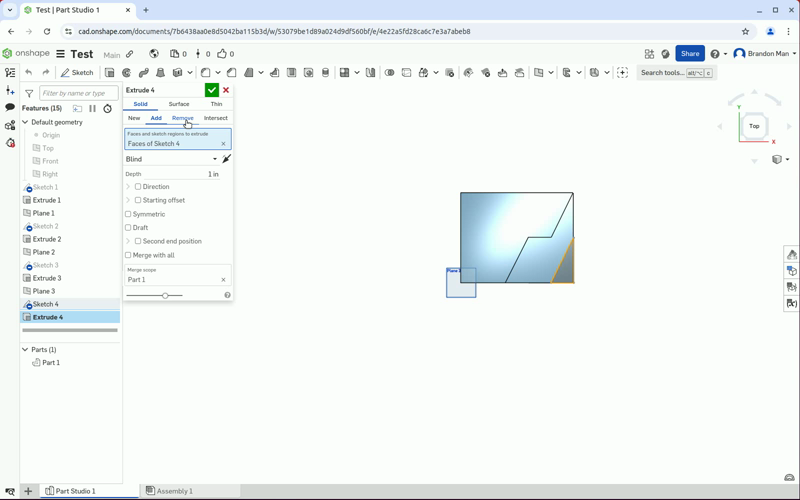
click(186, 120)
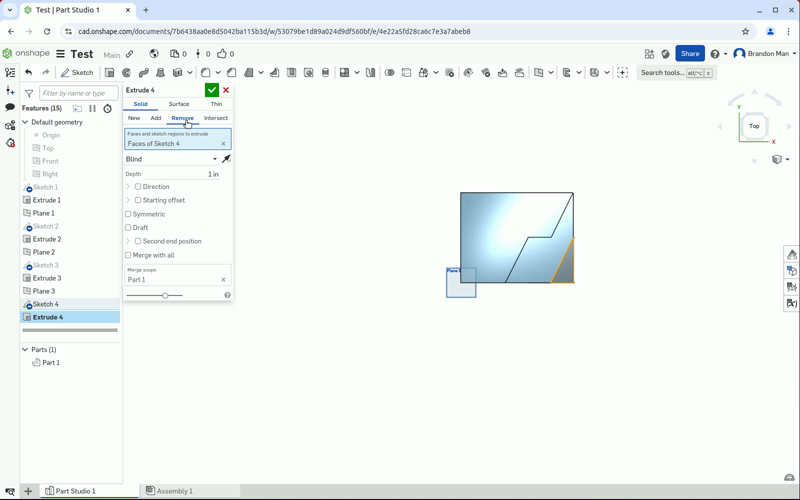
key(tab, 4)
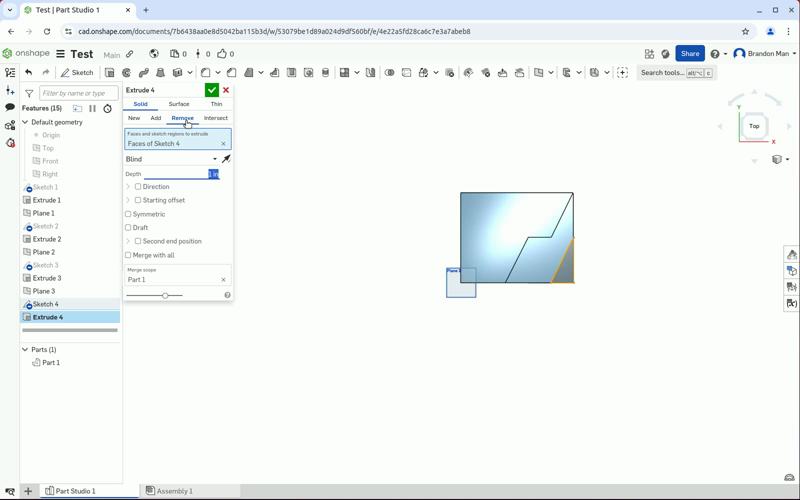
text(4.574)
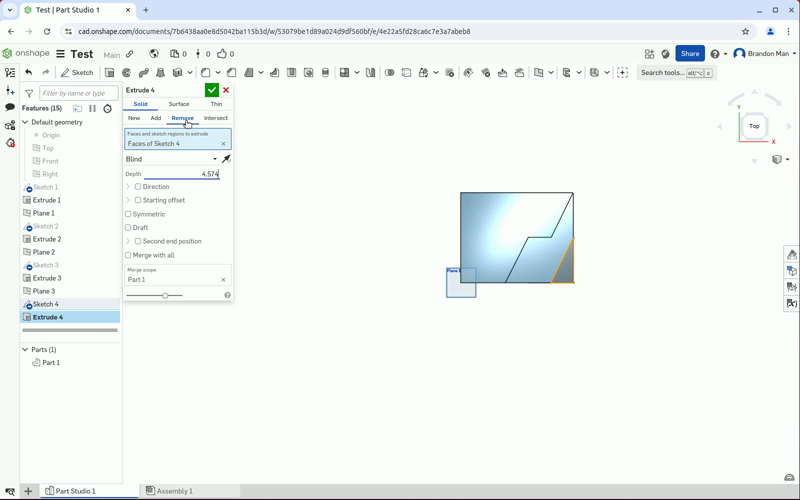
key(tab, 6)
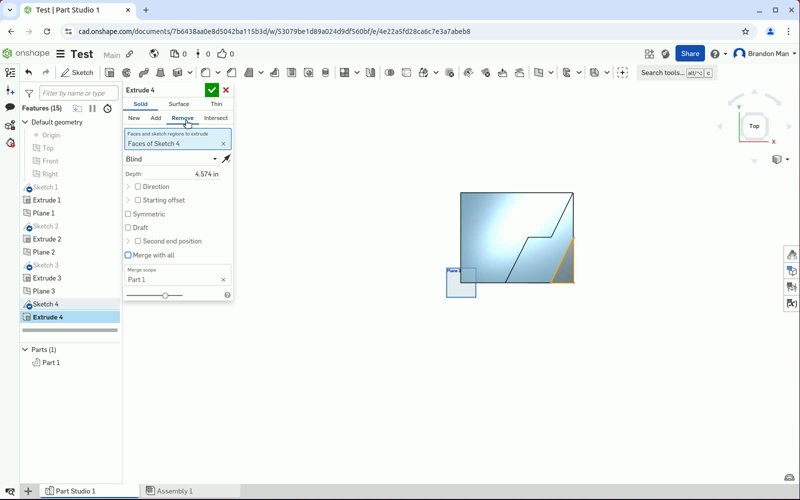
key(space)
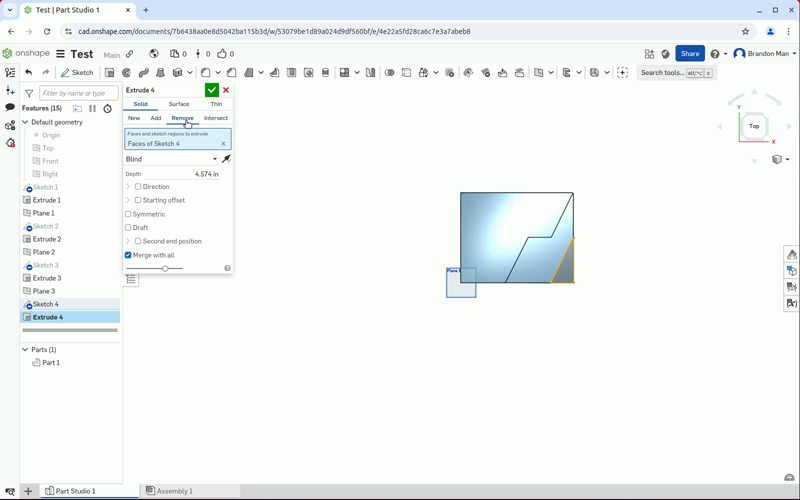
key(enter)
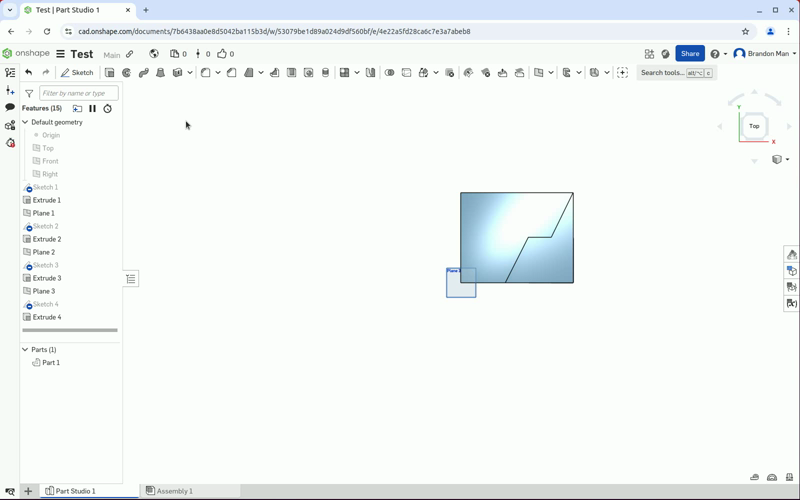
key(shift+h)
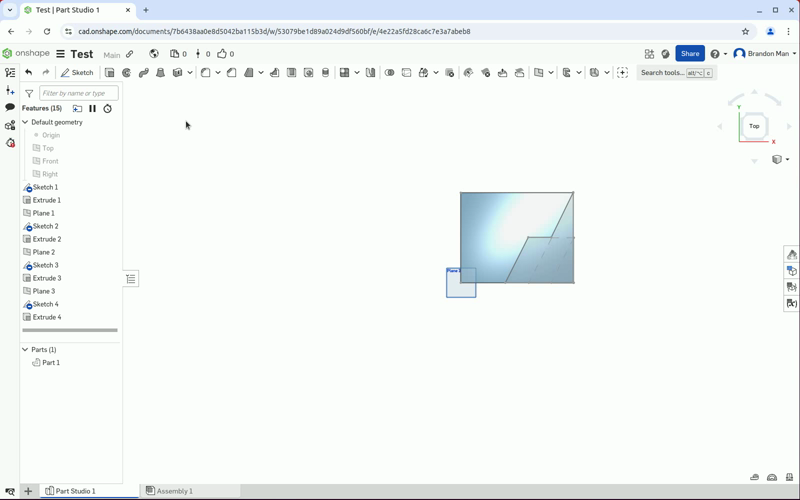
key(shift+h)
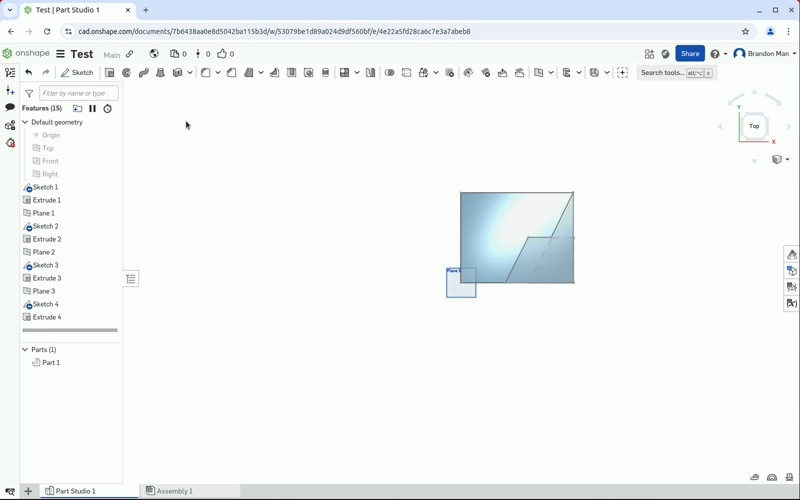
key(shift+7)
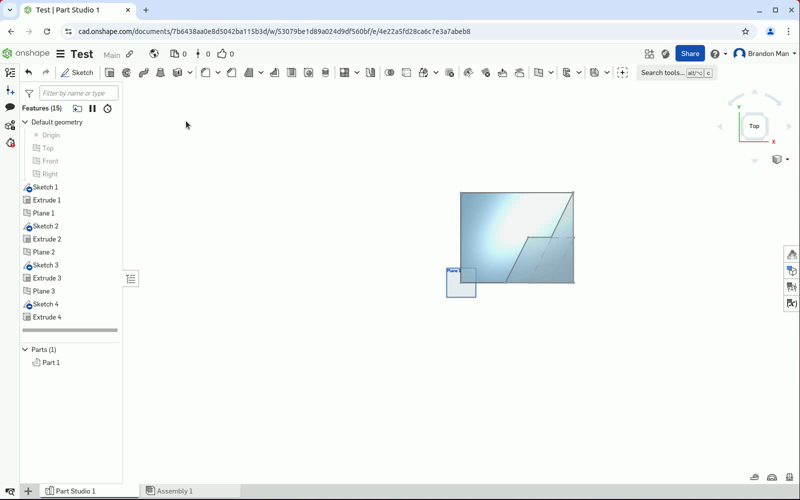
key(up, 3)
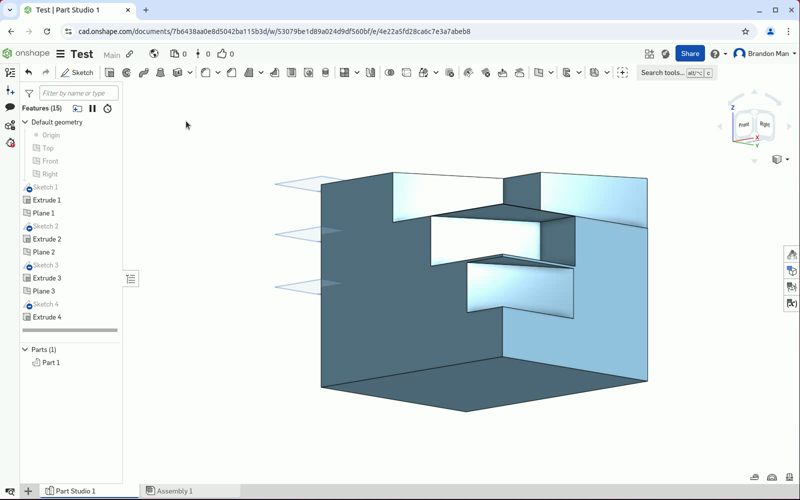
key(left, 3)
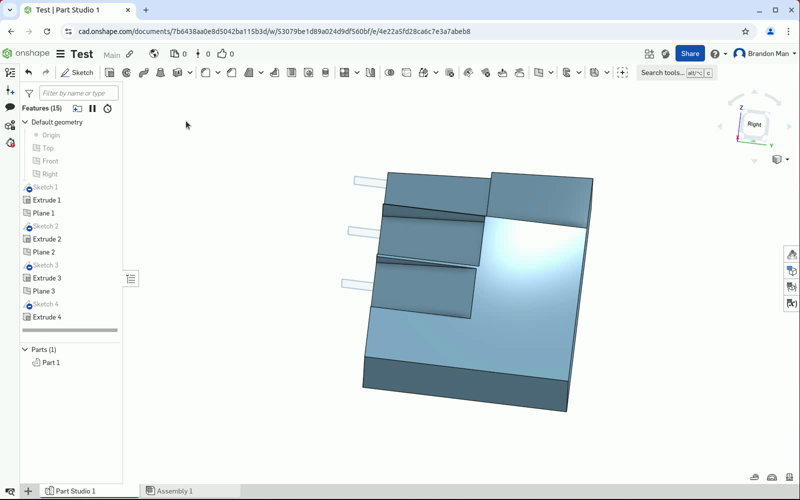
key(right, 3)
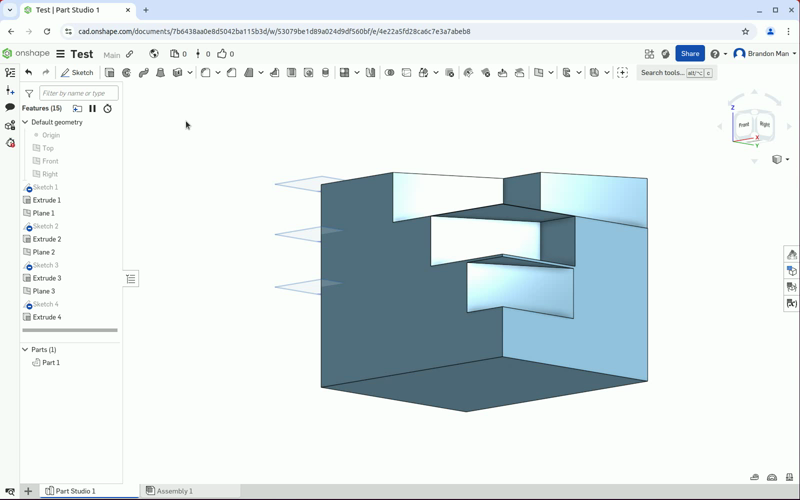
key(down, 3)
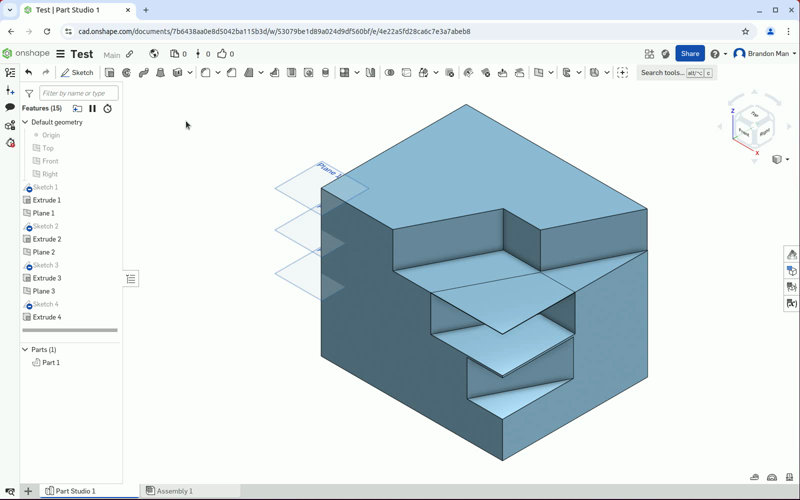
mouse_move(73, 189)
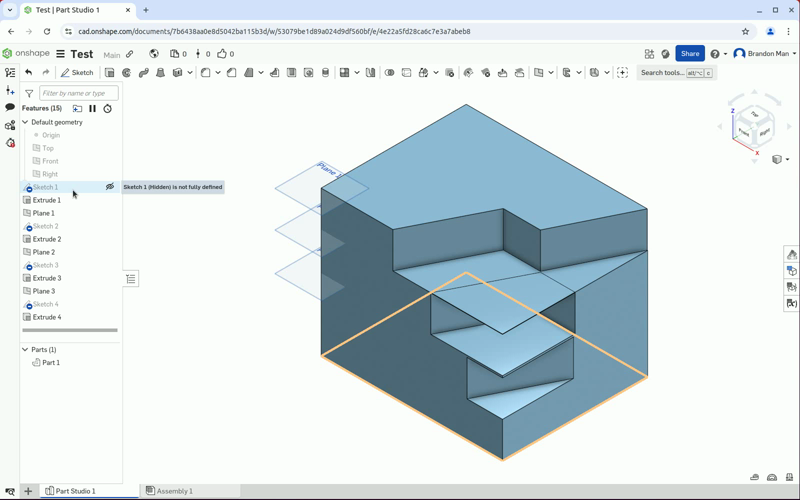
click(73, 189)